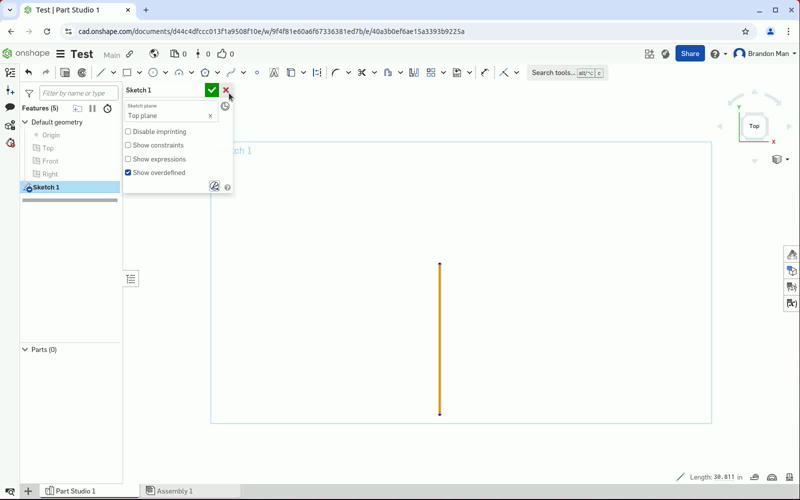
key(shift+h)
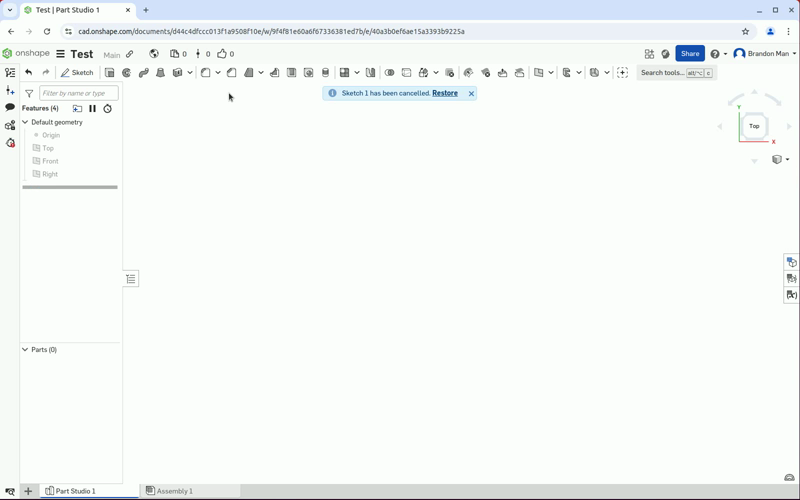
mouse_move(73, 352)
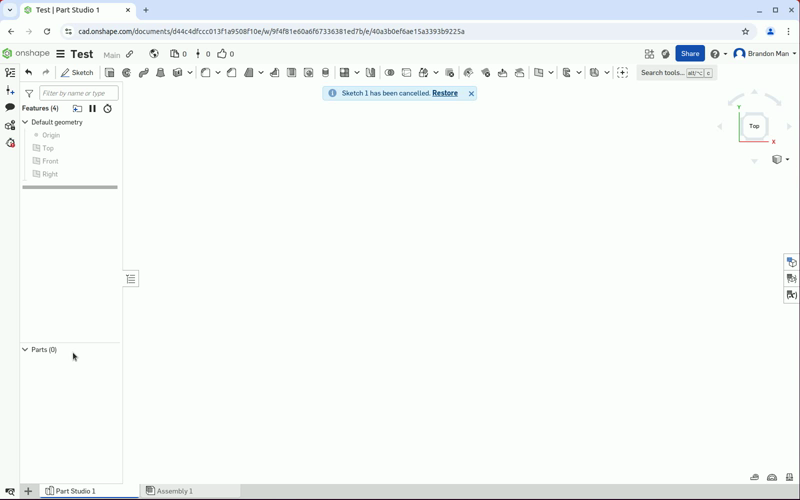
key(y)
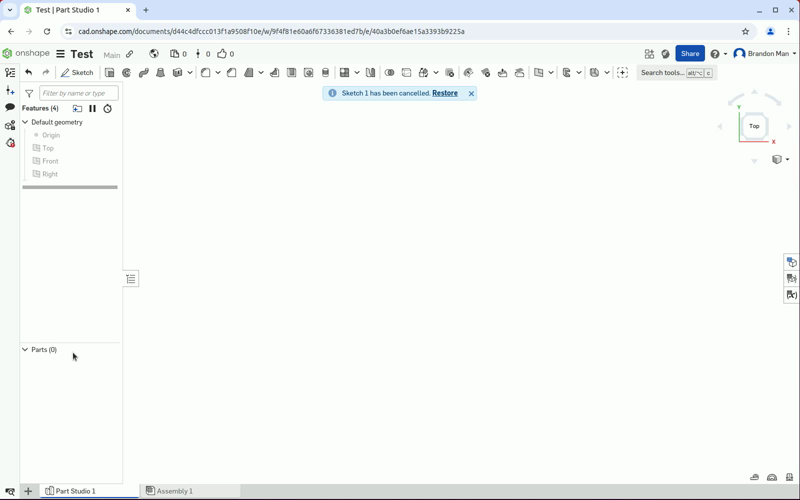
key(shift+p)
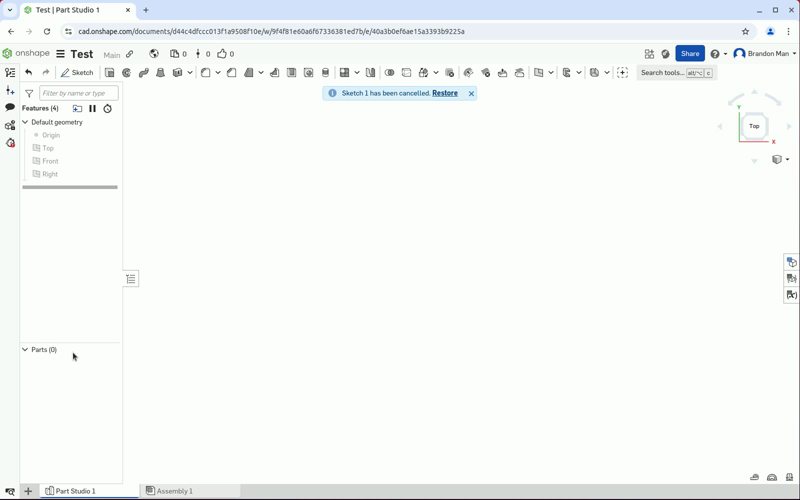
key(space)
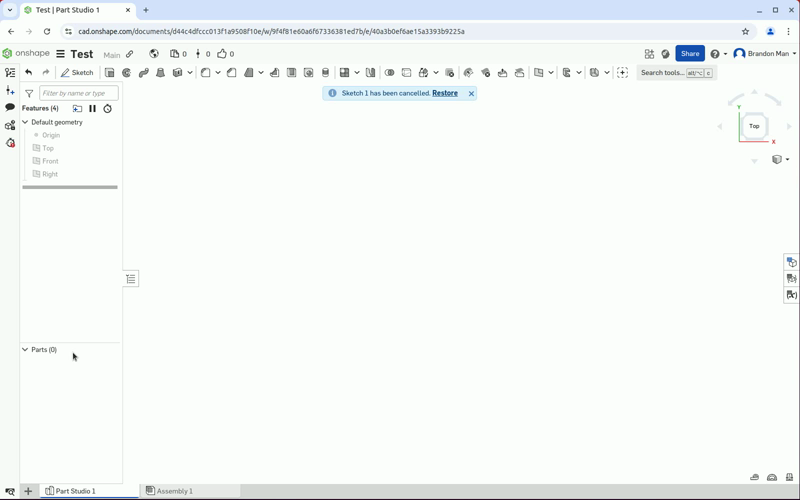
key_down(shift)
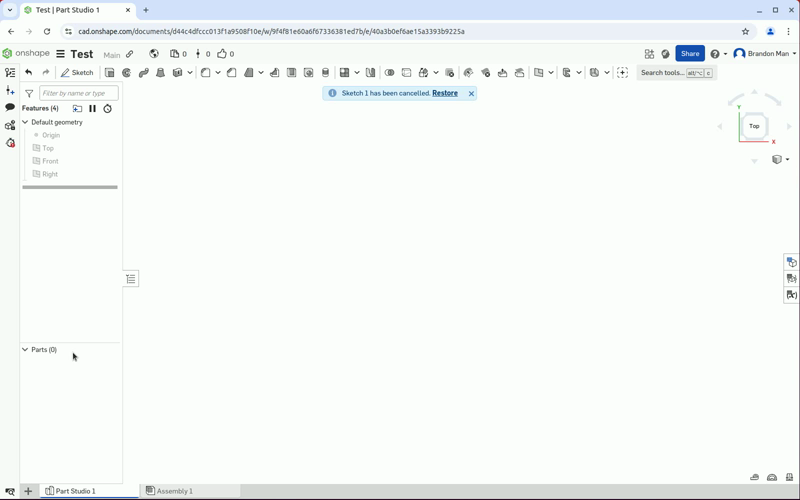
key(up)
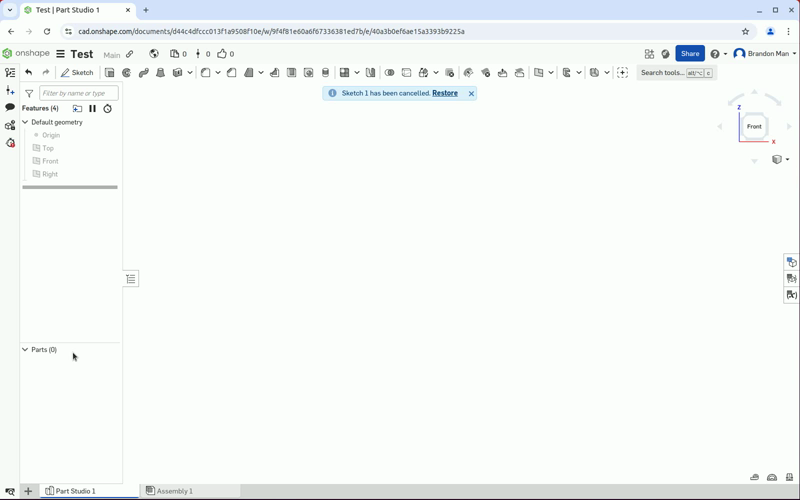
key_up(shift)
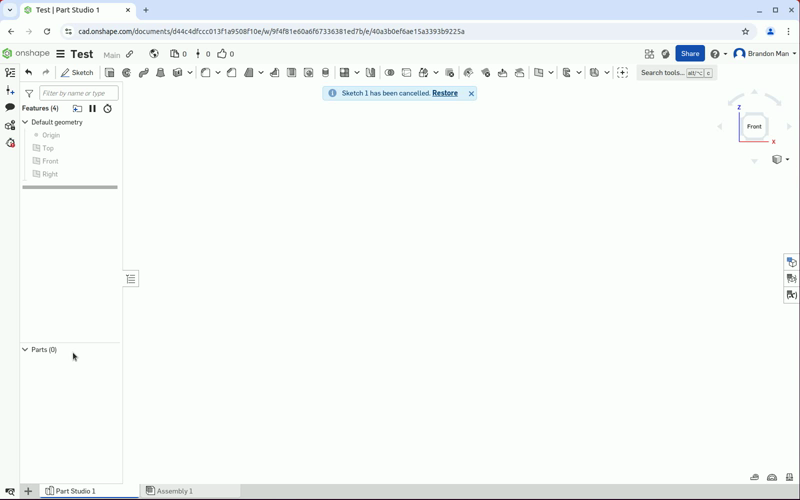
mouse_move(73, 352)
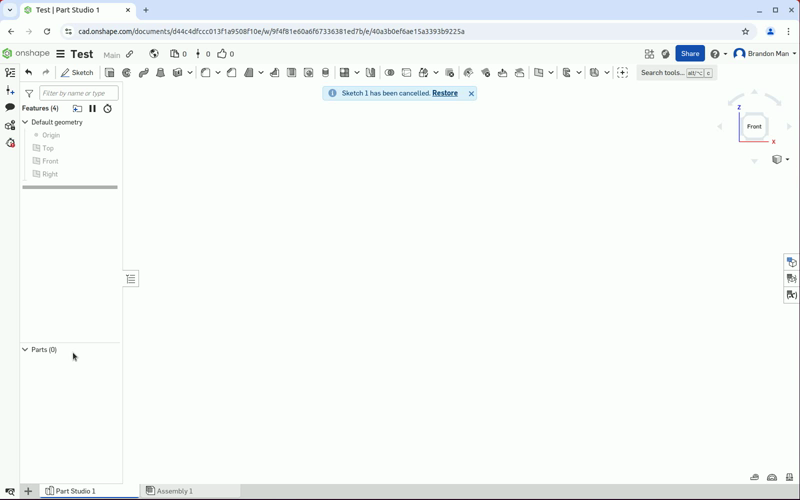
key(shift+y)
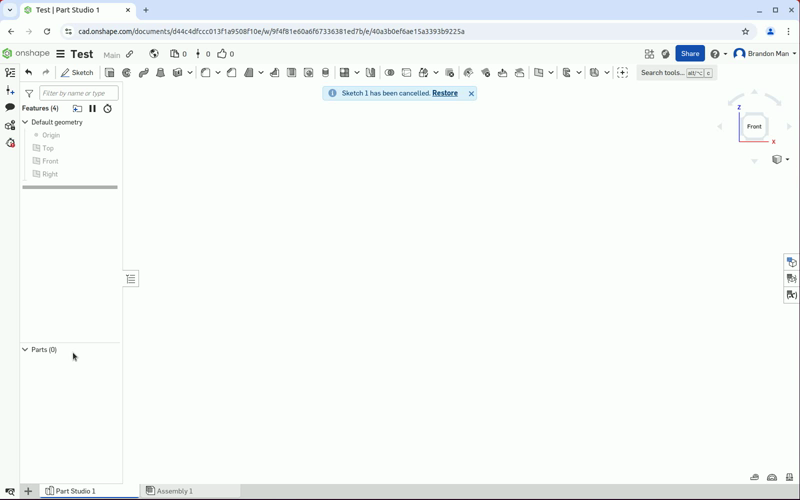
key(shift+s)
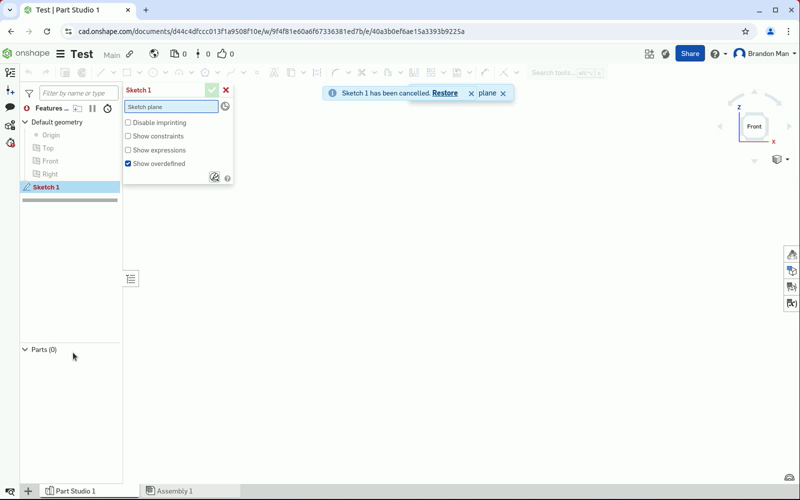
mouse_move(73, 163)
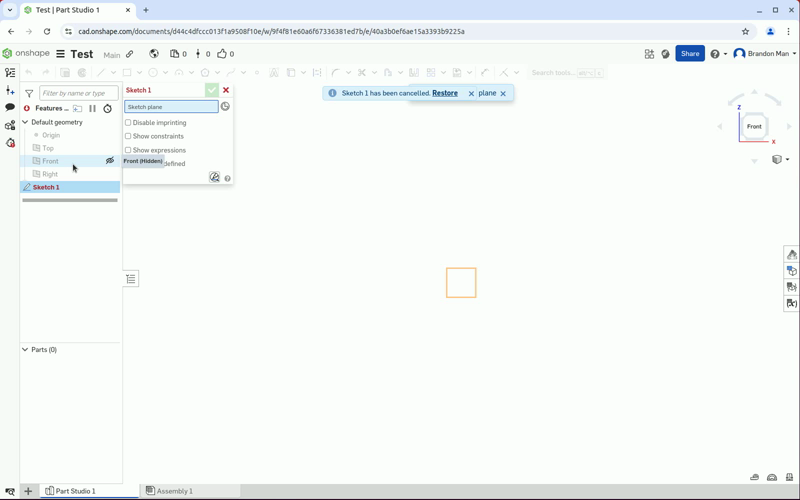
click(73, 163)
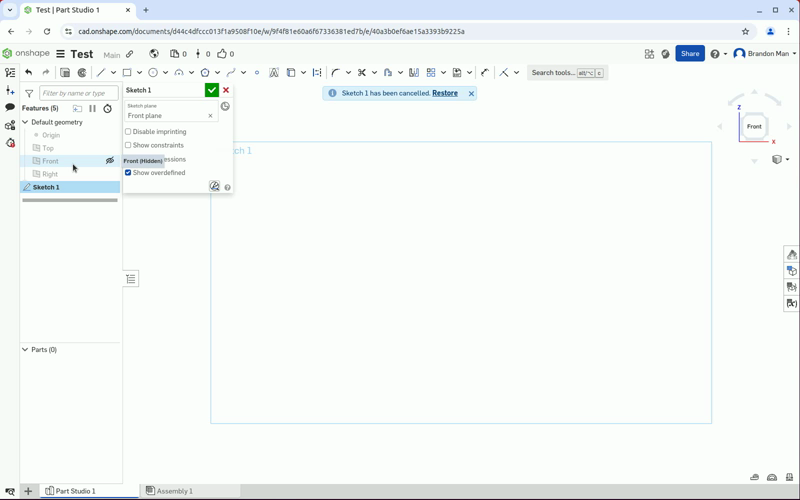
mouse_move(73, 352)
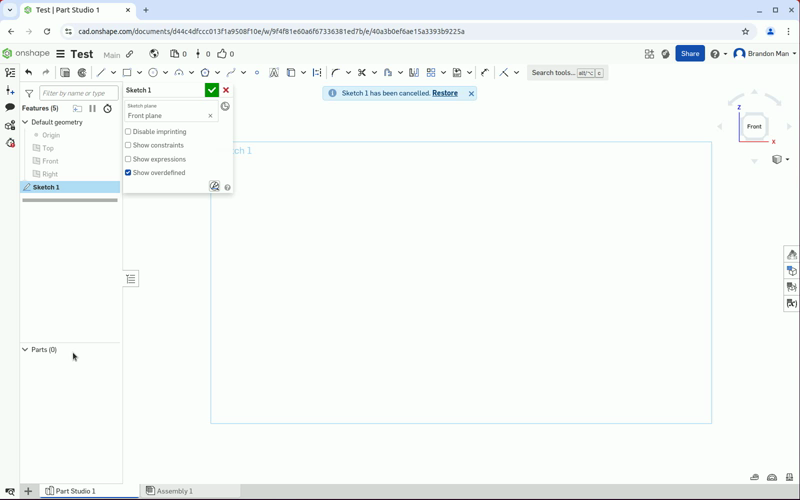
key(y)
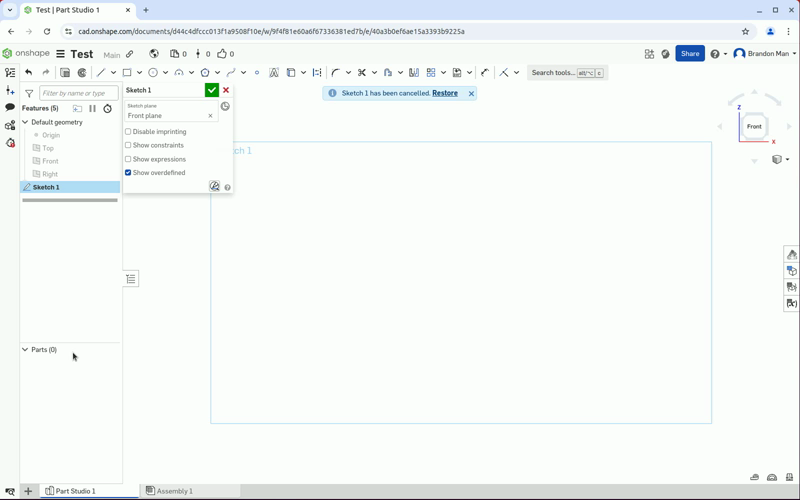
key(l)
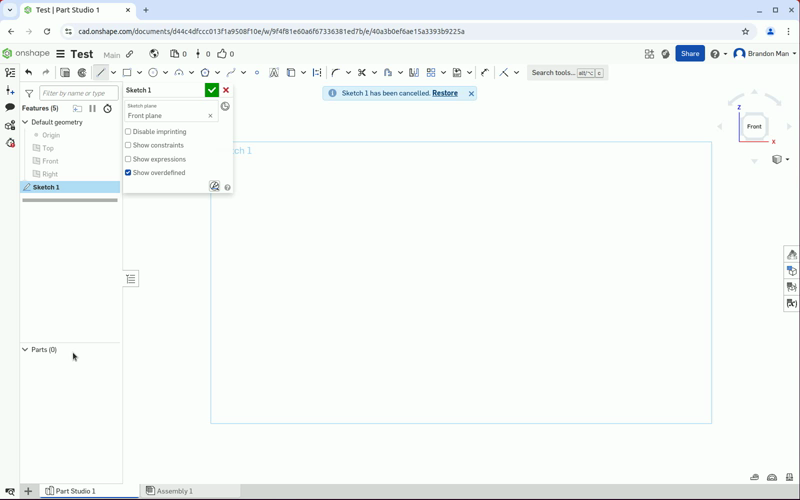
key_down(shift)
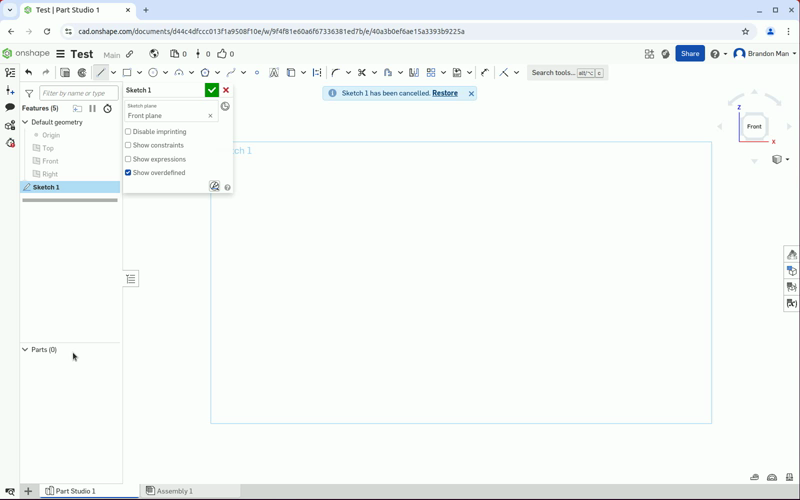
mouse_move(460, 374)
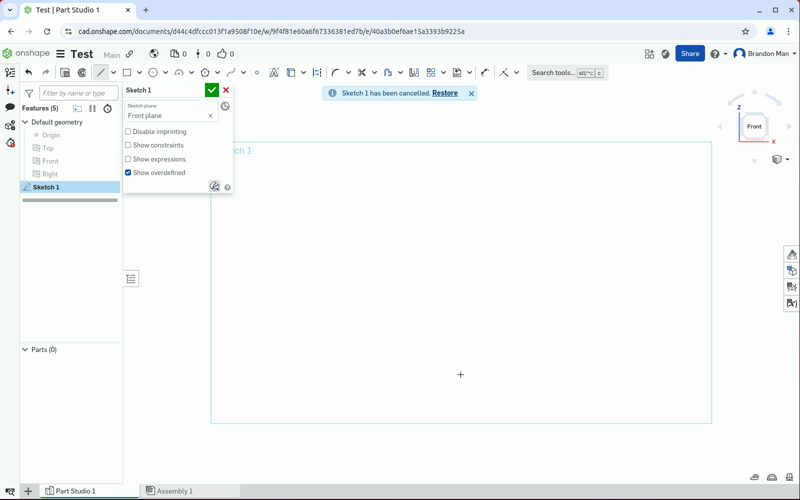
click(460, 374)
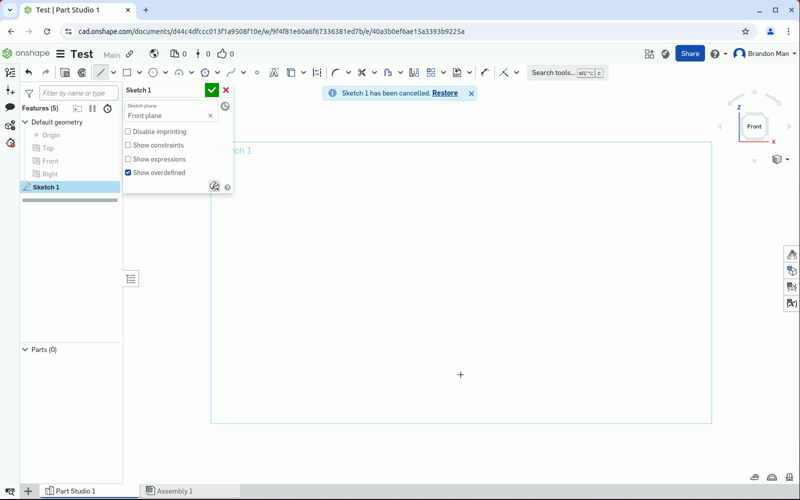
key_up(shift)
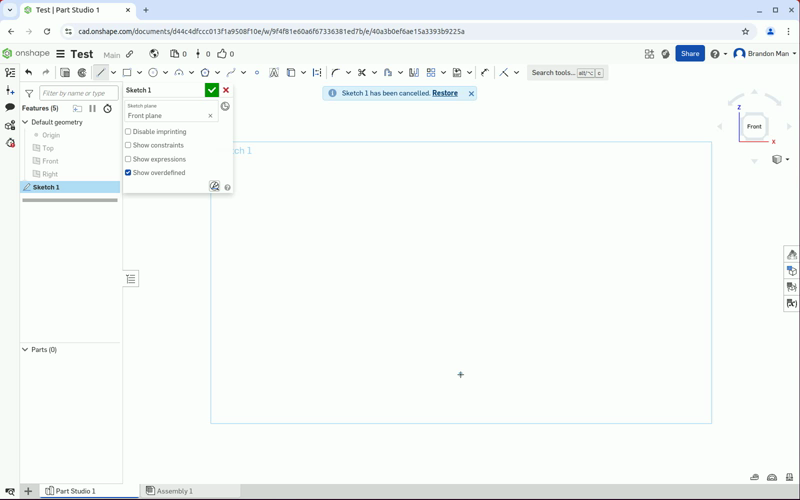
key_down(shift)
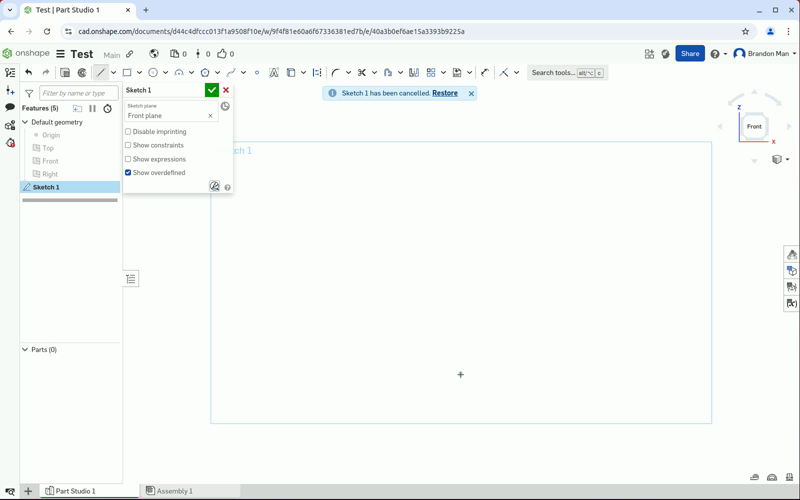
mouse_move(569, 374)
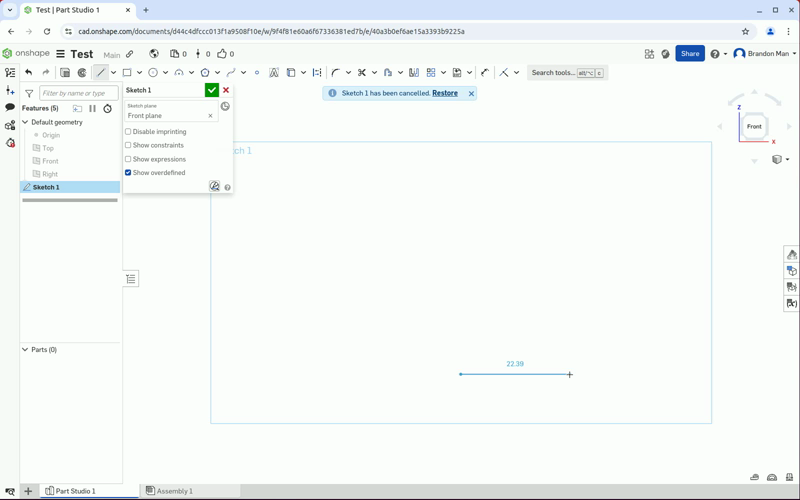
click(569, 374)
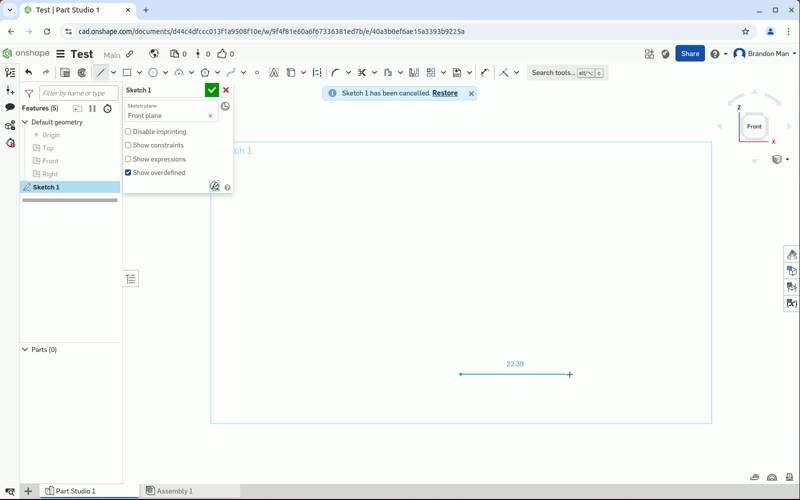
key_up(shift)
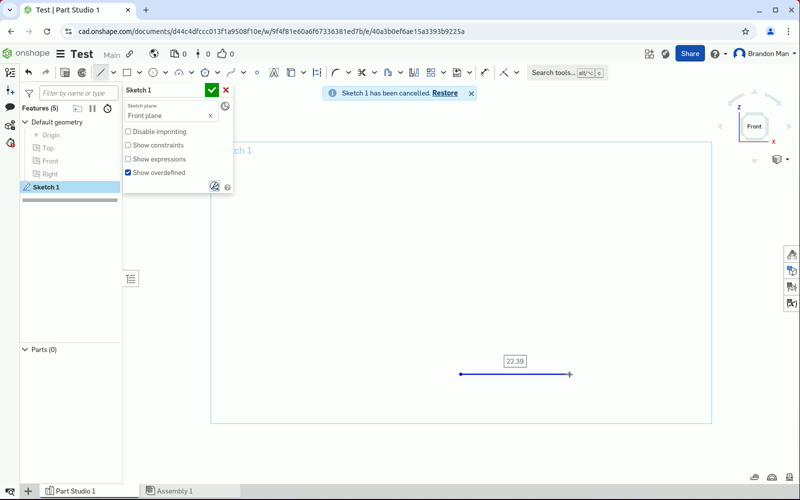
key_down(shift)
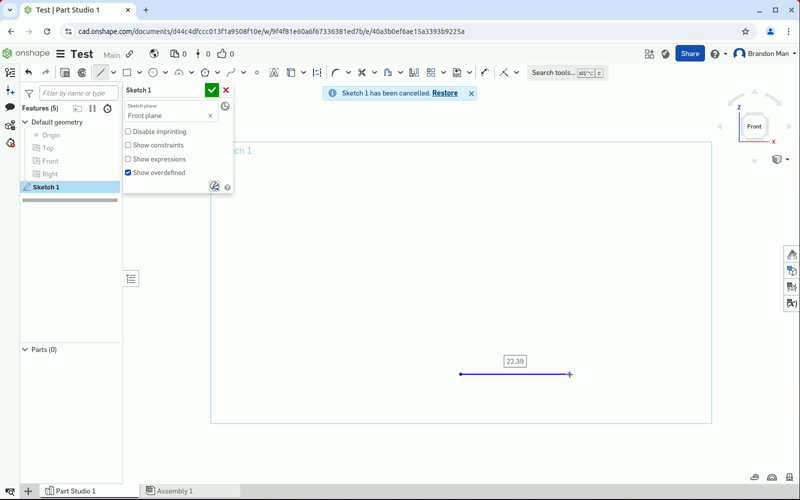
mouse_move(569, 171)
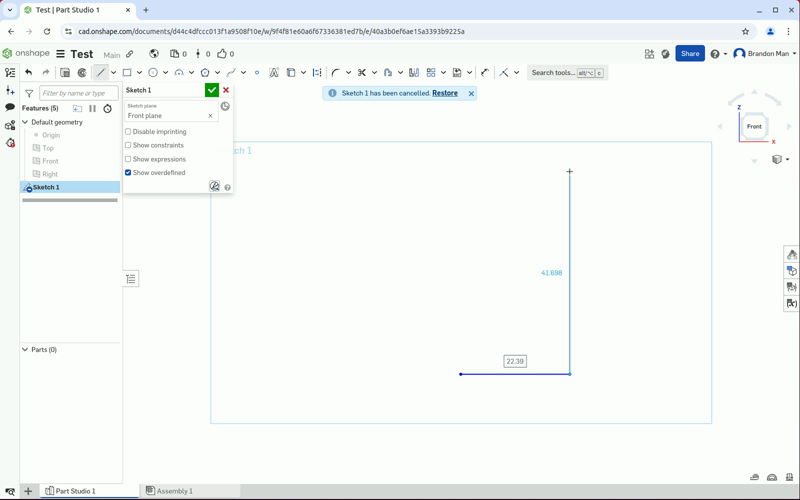
click(569, 171)
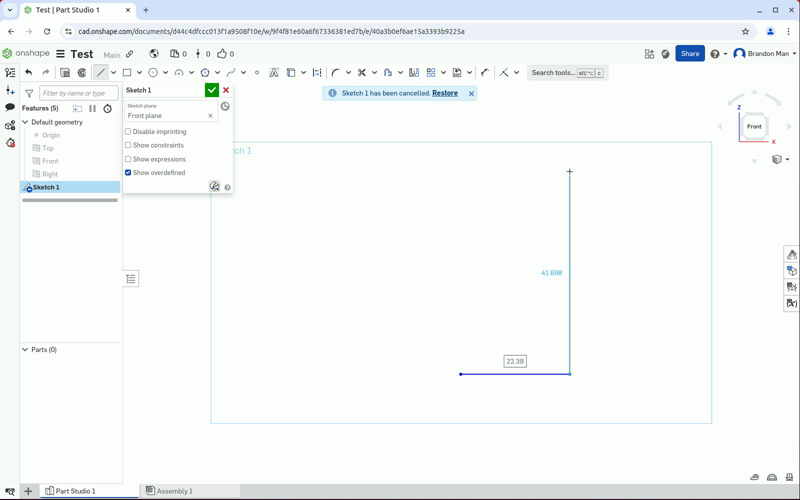
key_up(shift)
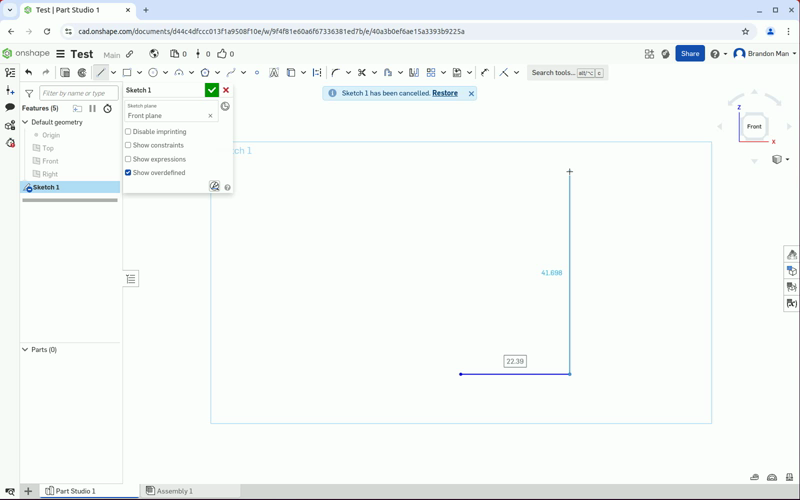
key_down(shift)
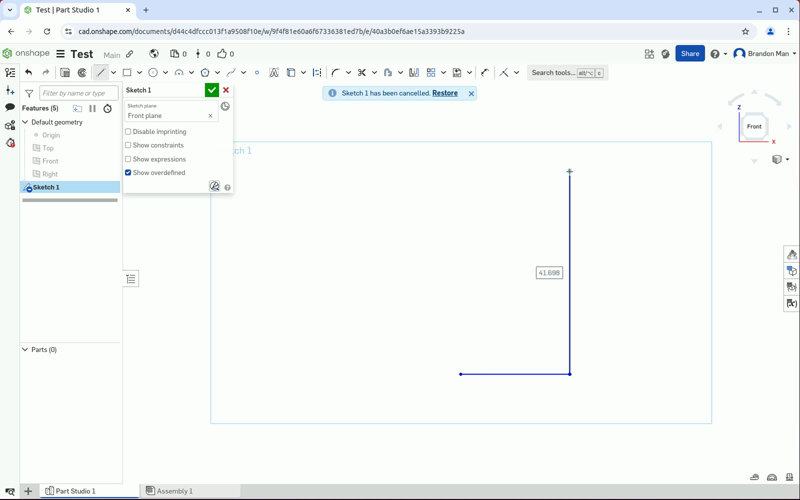
mouse_move(460, 171)
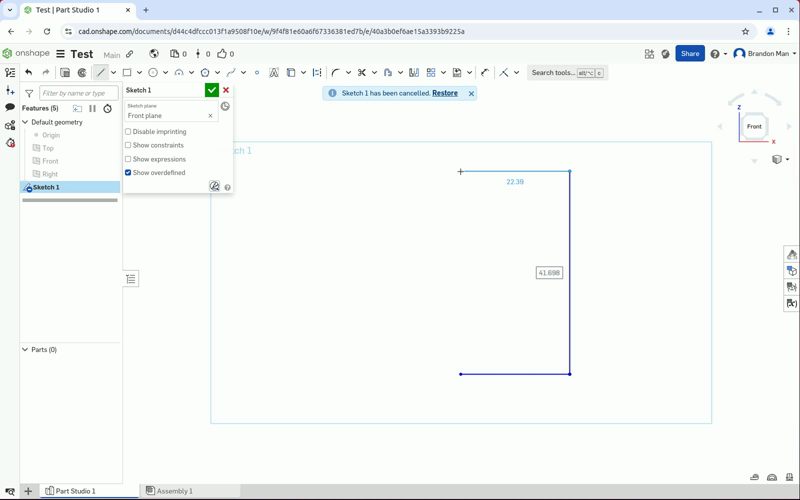
click(460, 171)
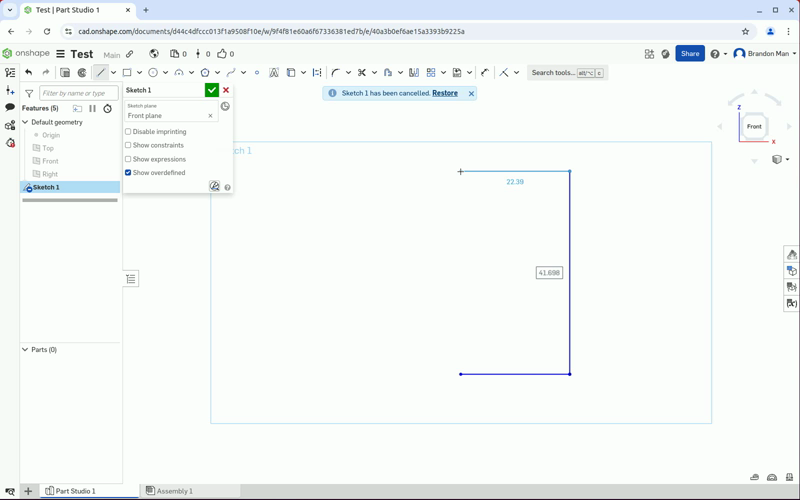
key_up(shift)
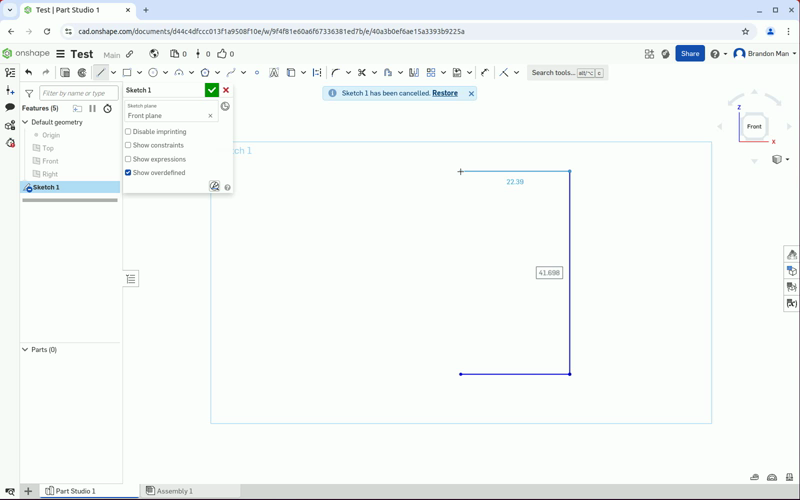
key_down(shift)
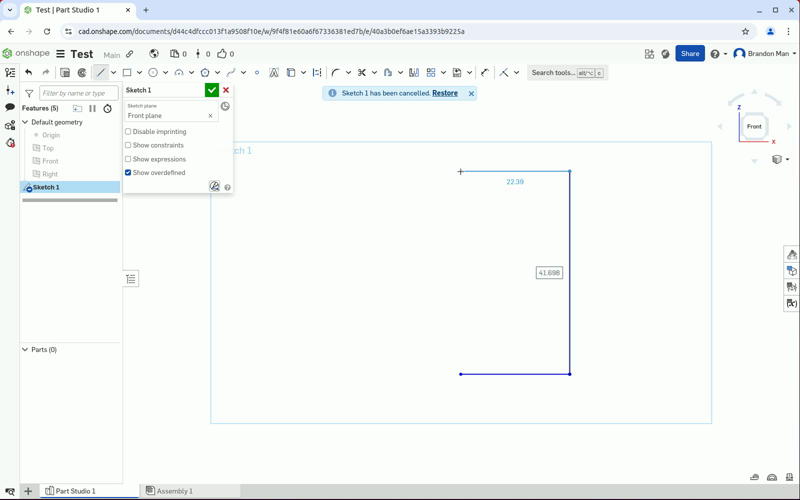
mouse_move(460, 374)
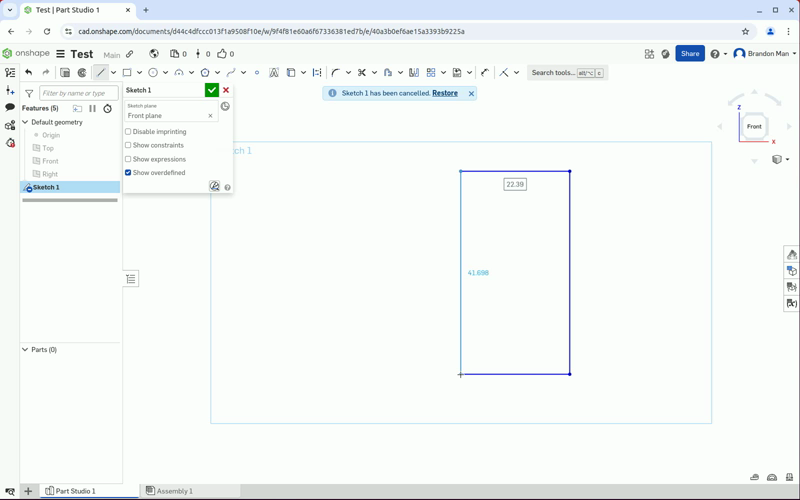
key_up(shift)
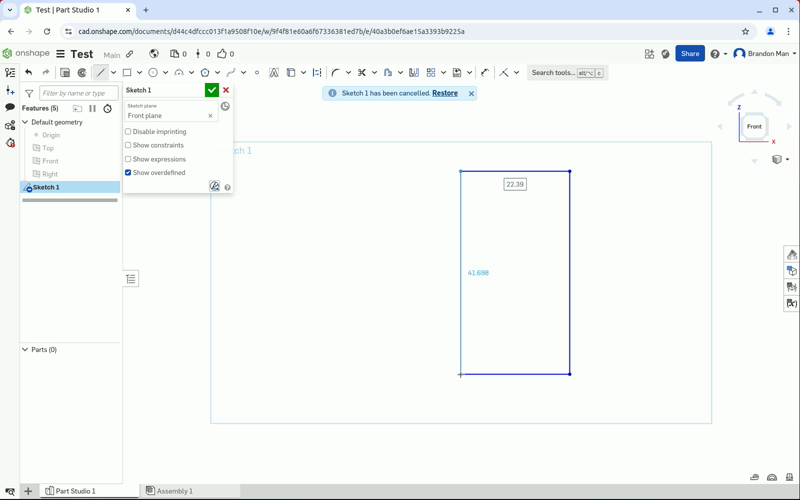
click(460, 374)
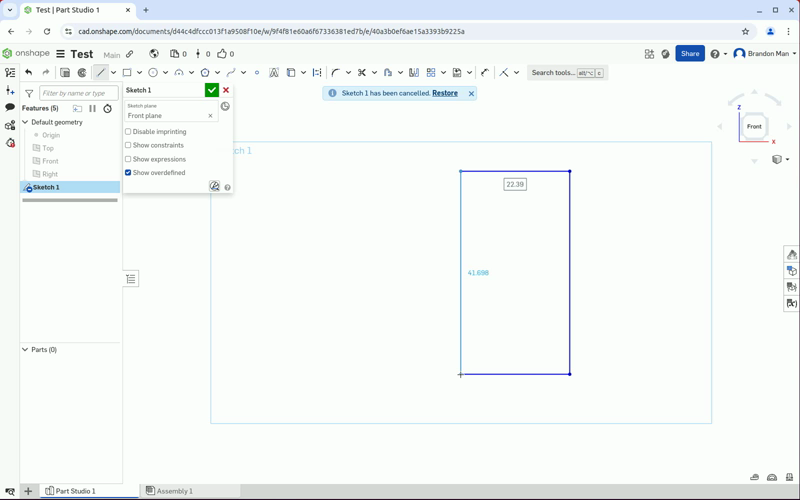
key(esc)
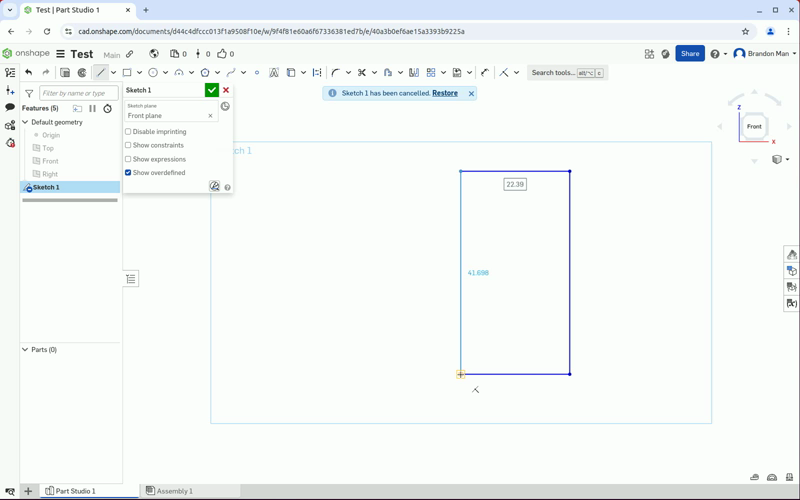
mouse_move(489, 186)
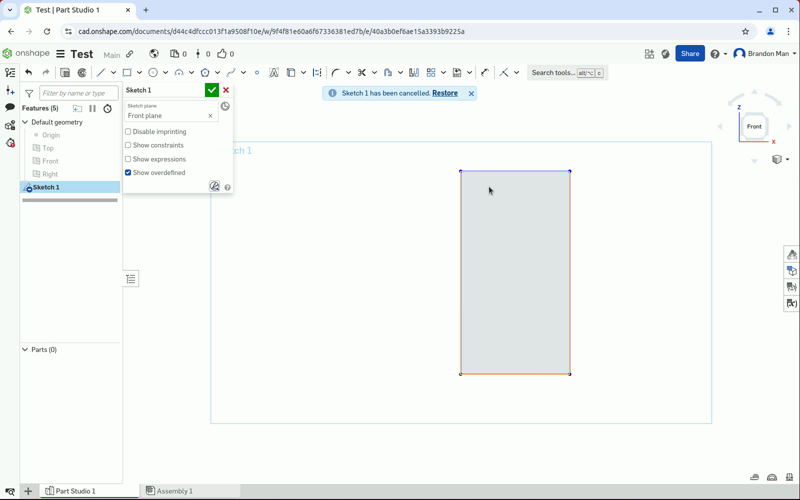
click(489, 186)
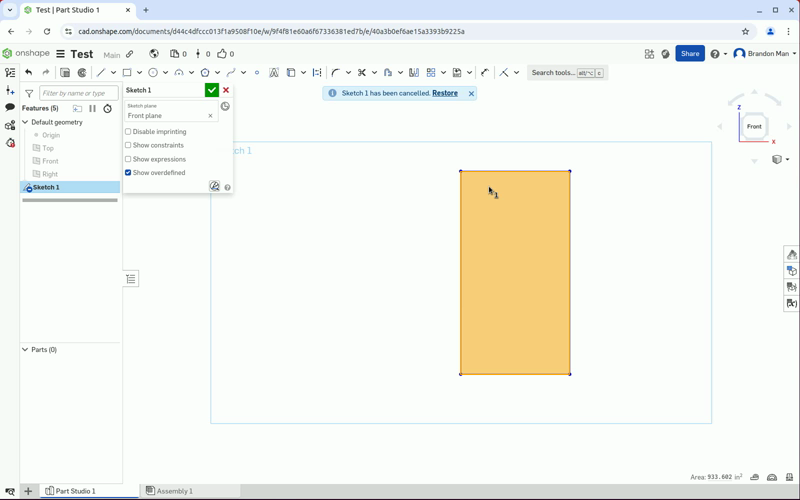
mouse_move(73, 352)
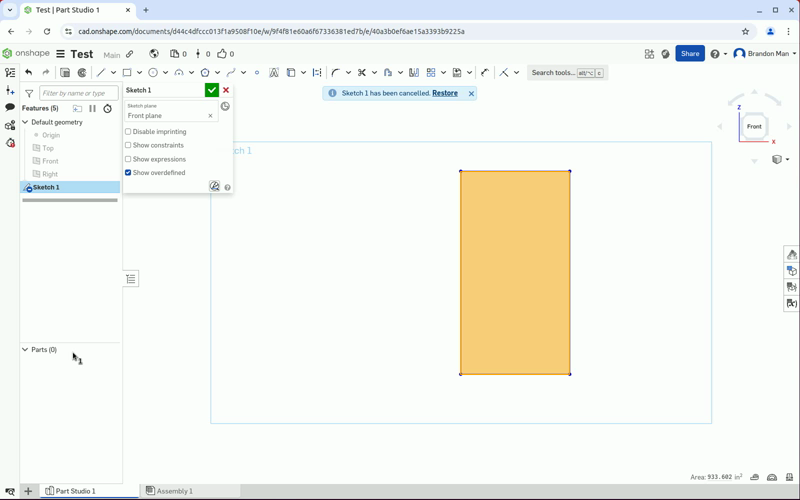
key(shift+y)
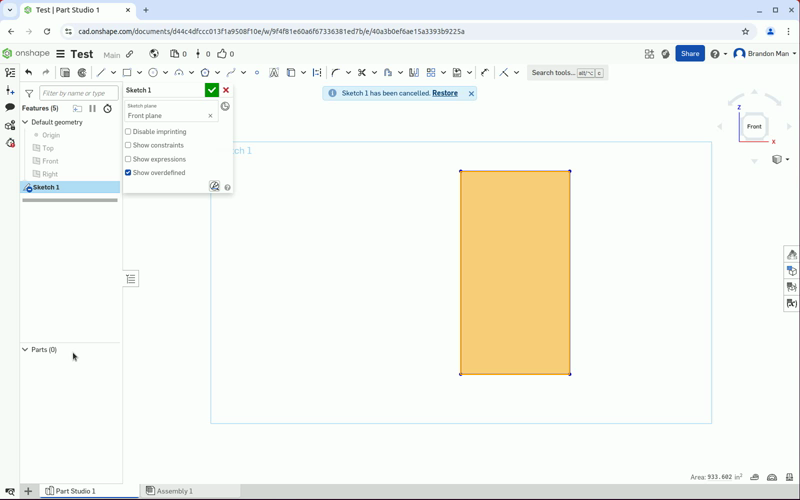
key(shift+e)
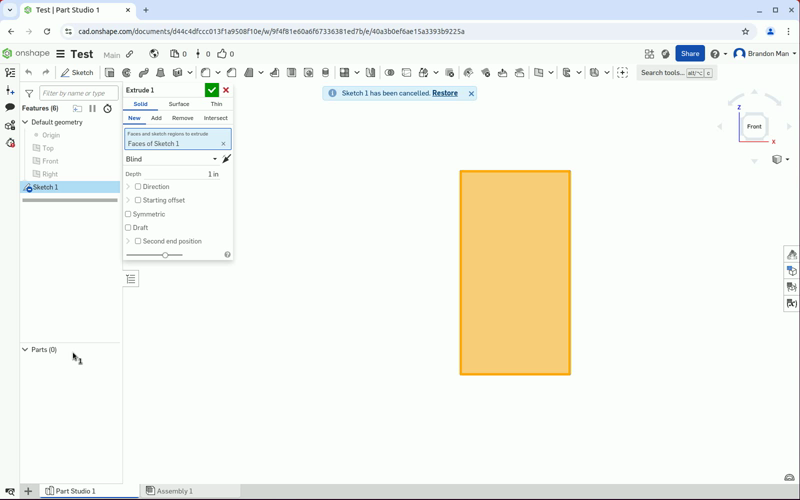
mouse_move(143, 106)
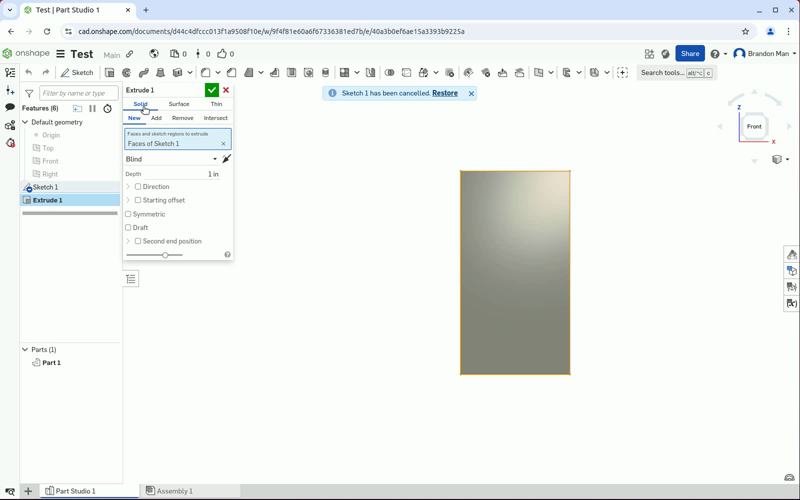
click(143, 106)
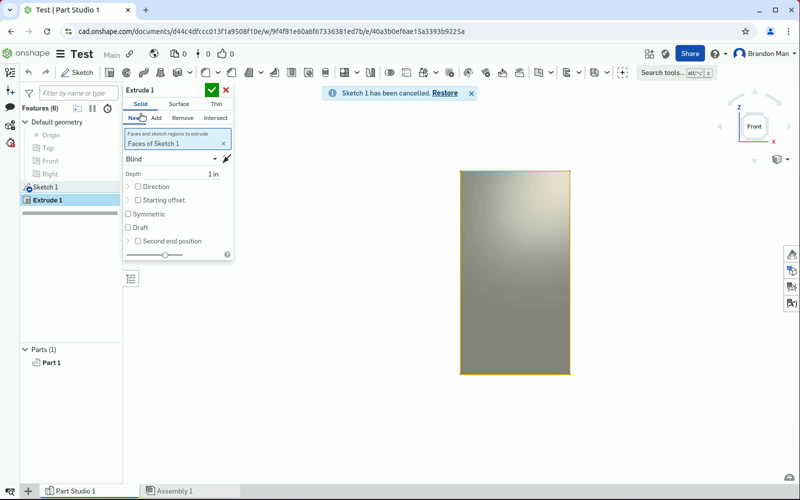
mouse_move(137, 120)
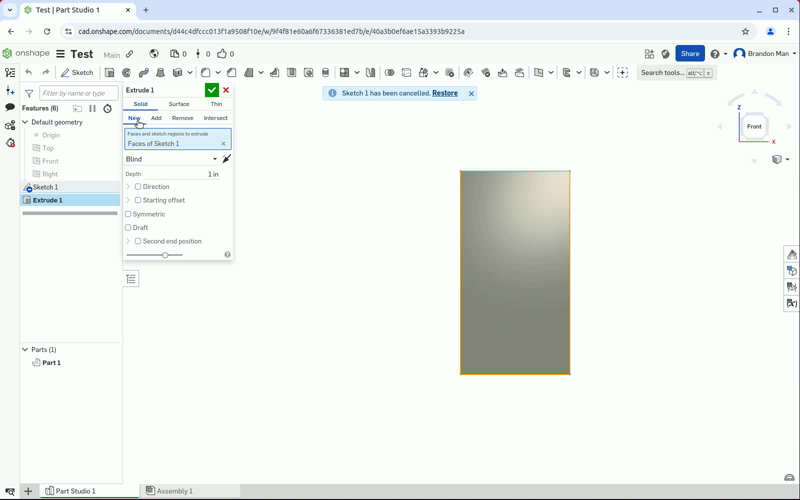
click(137, 120)
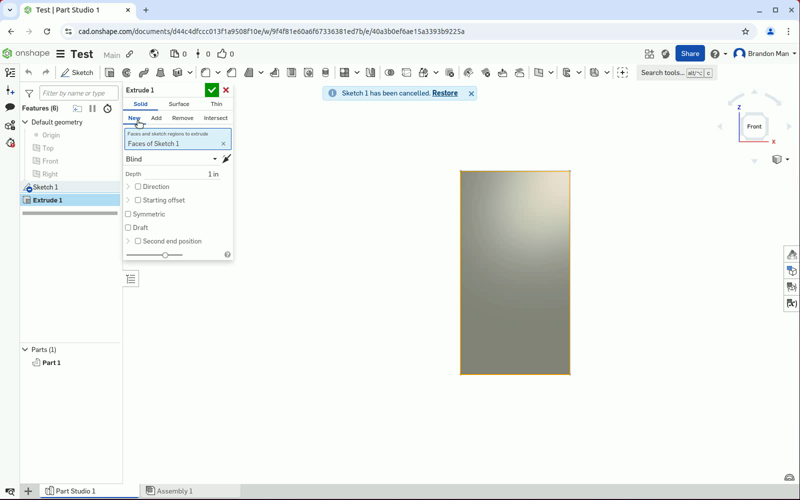
key(tab, 4)
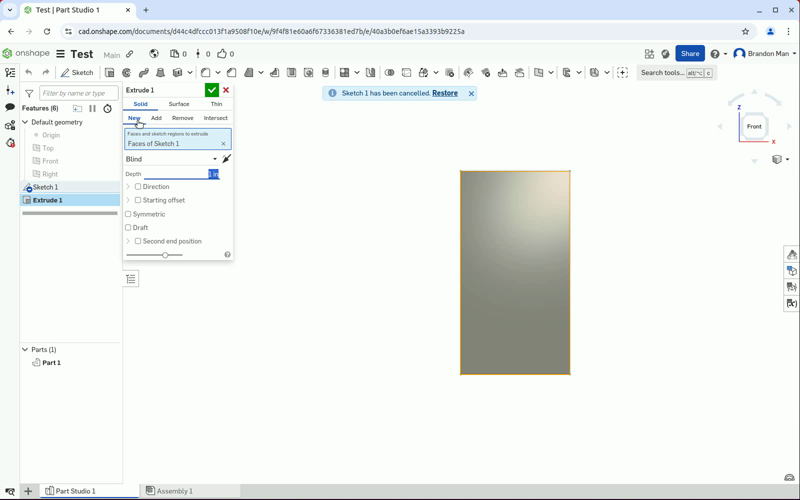
text(12.998)
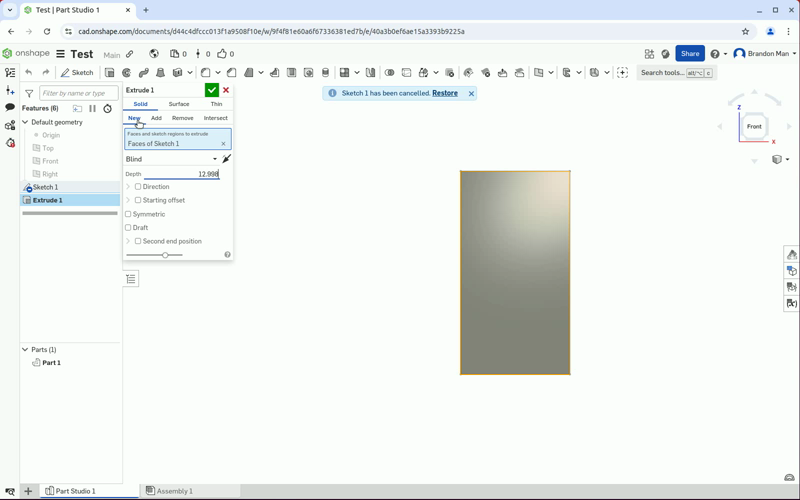
key(enter)
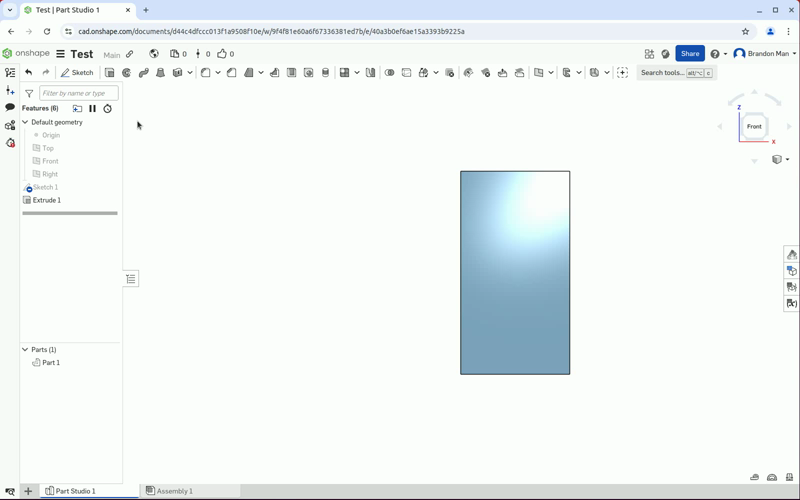
key(shift+h)
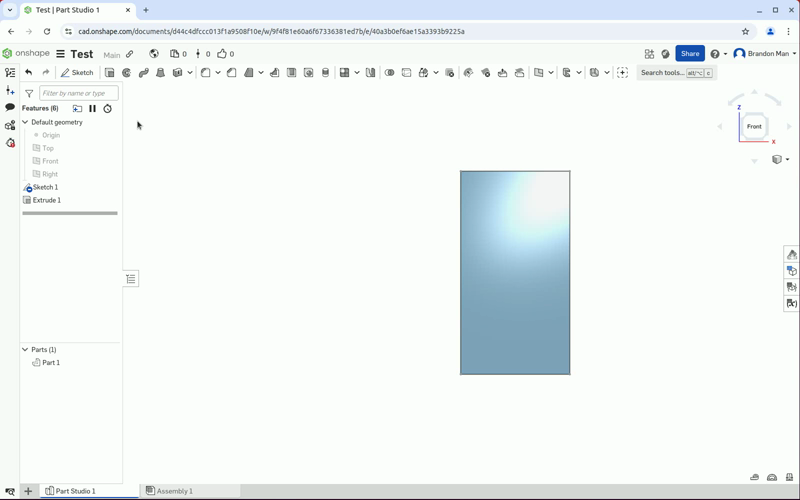
key(shift+h)
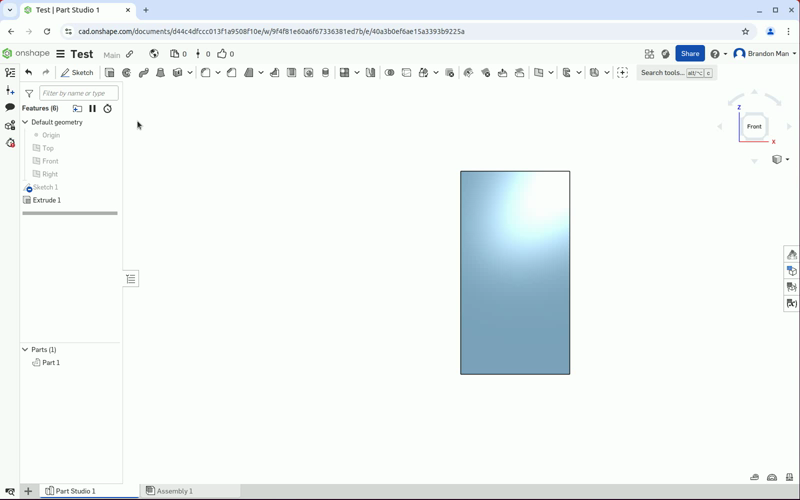
mouse_move(73, 189)
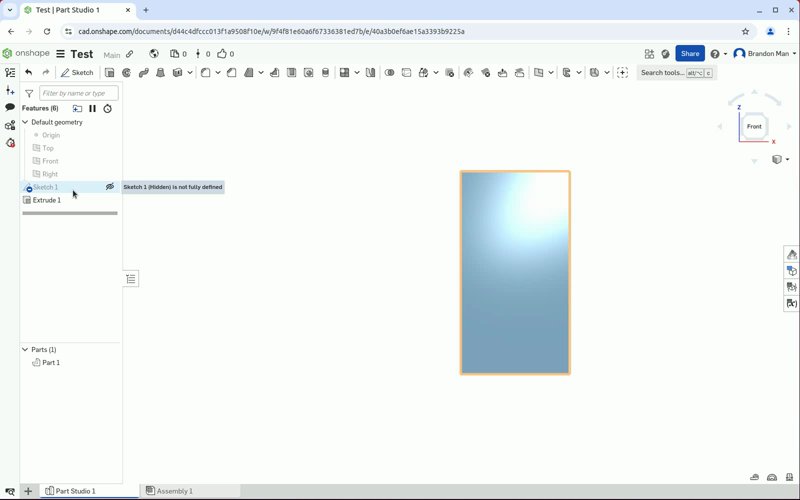
click(73, 189)
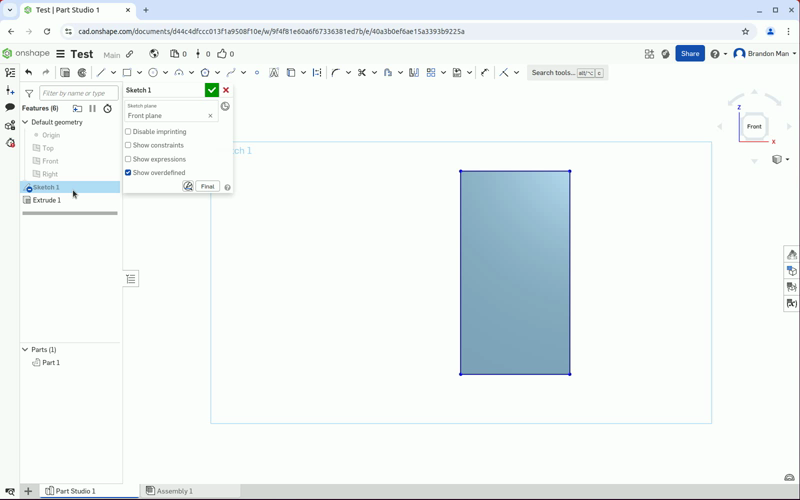
mouse_move(229, 92)
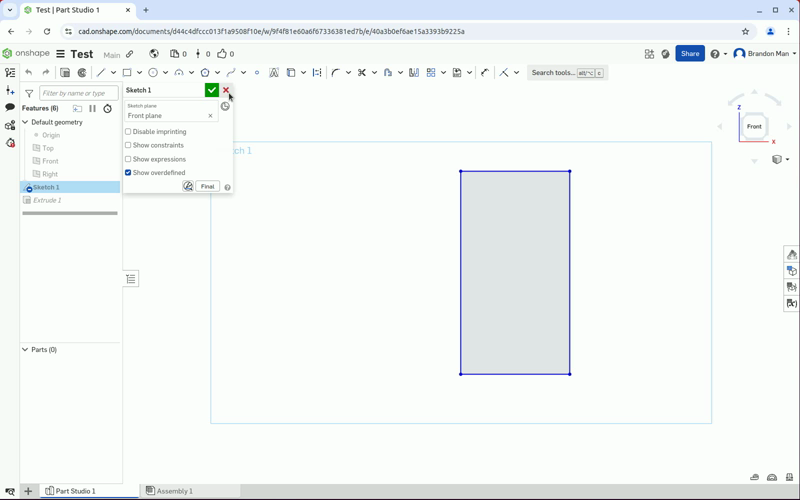
click(229, 92)
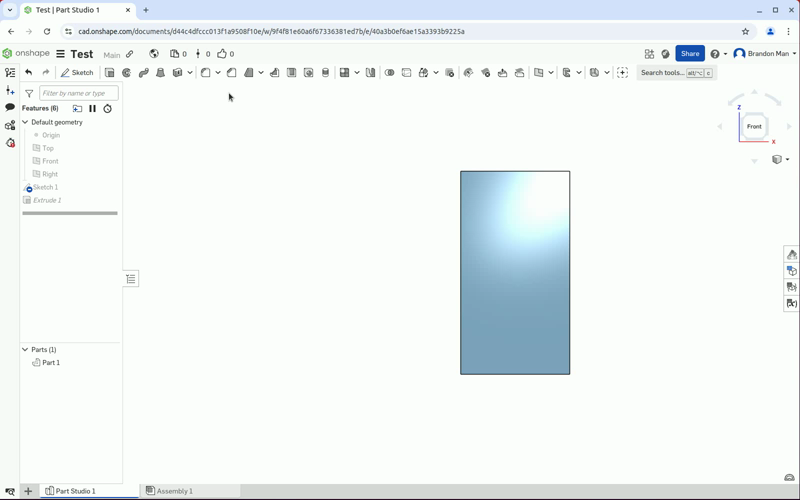
mouse_move(73, 352)
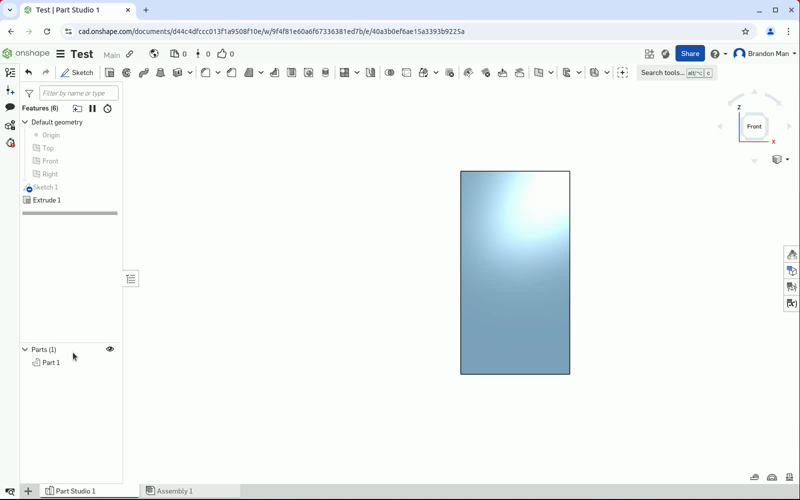
key(y)
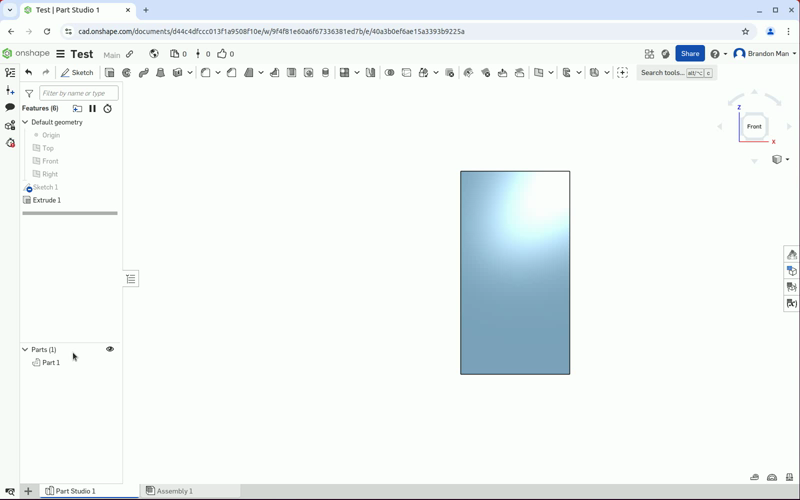
key(shift+p)
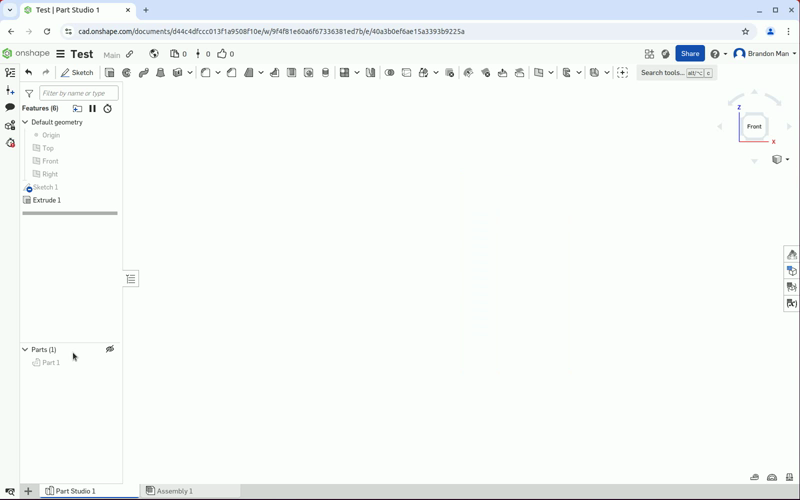
key(space)
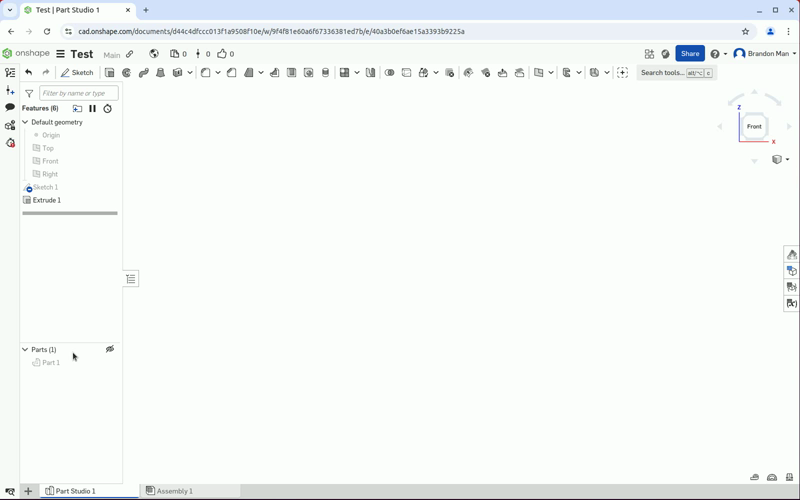
key_down(shift)
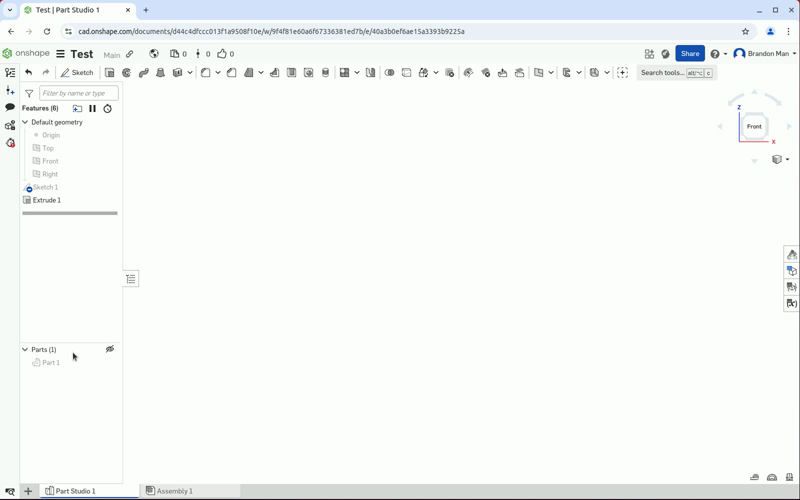
key(left)
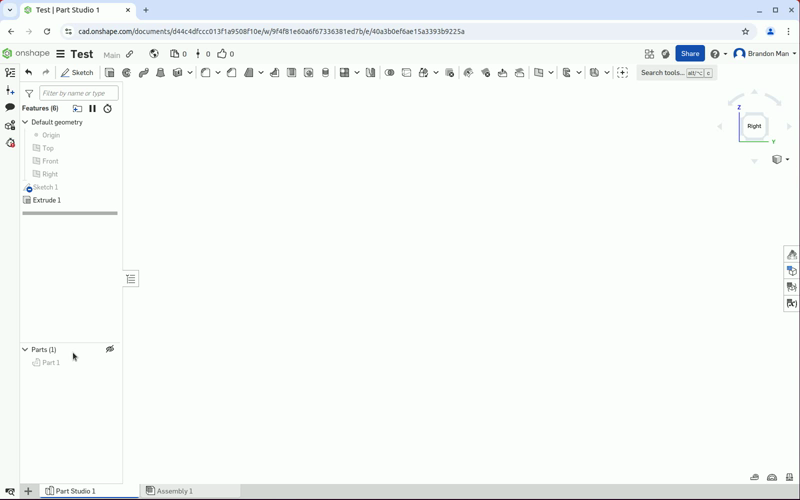
key_up(shift)
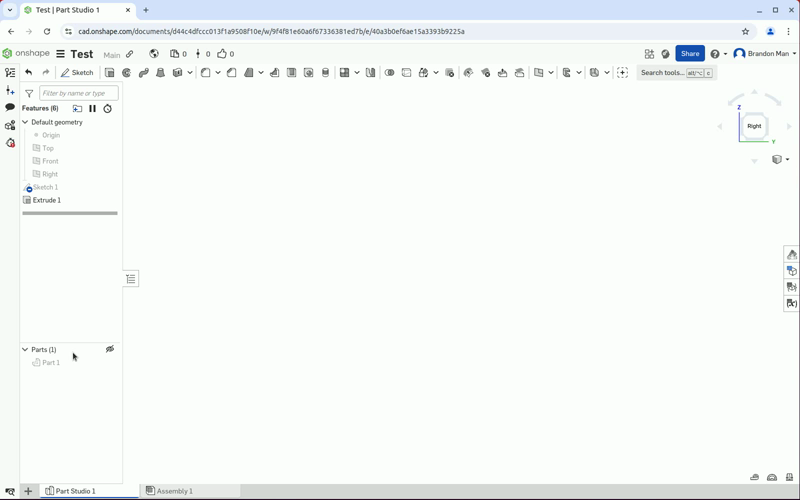
mouse_move(73, 352)
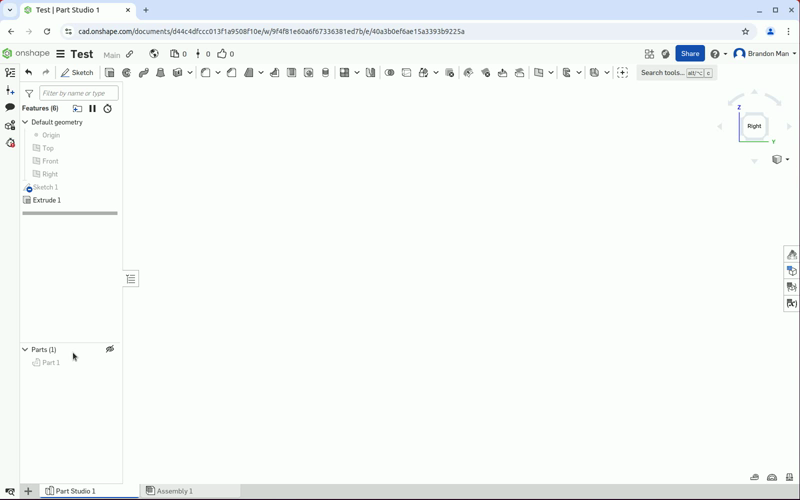
key(shift+y)
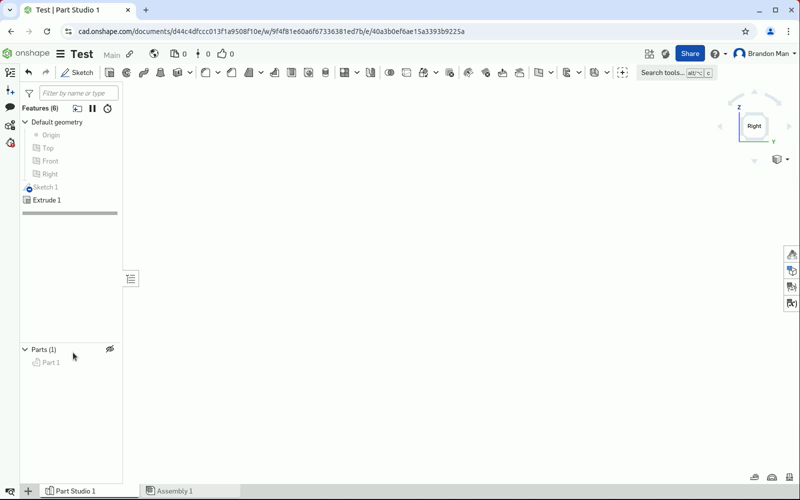
key(shift+s)
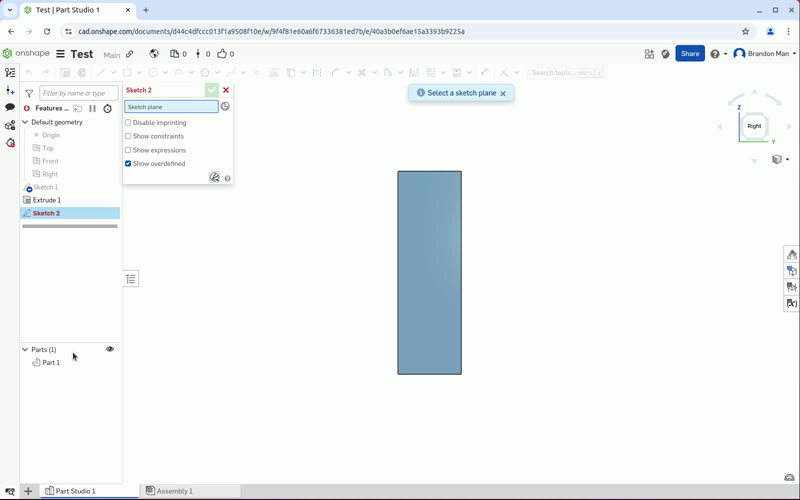
mouse_move(73, 176)
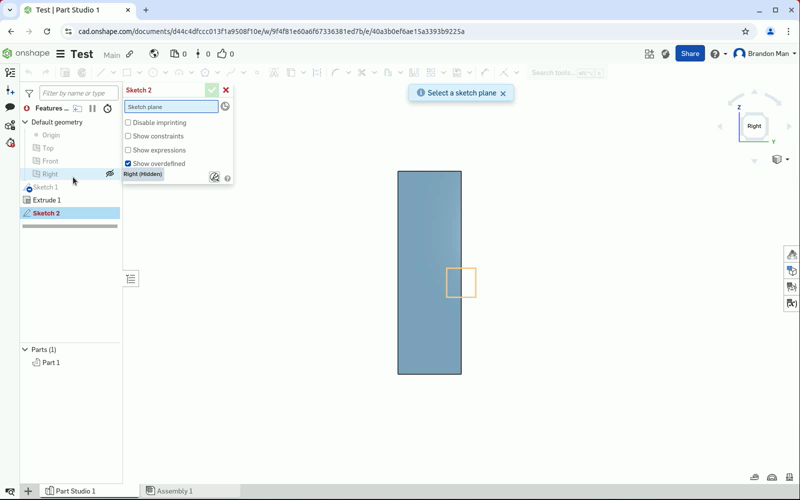
click(73, 176)
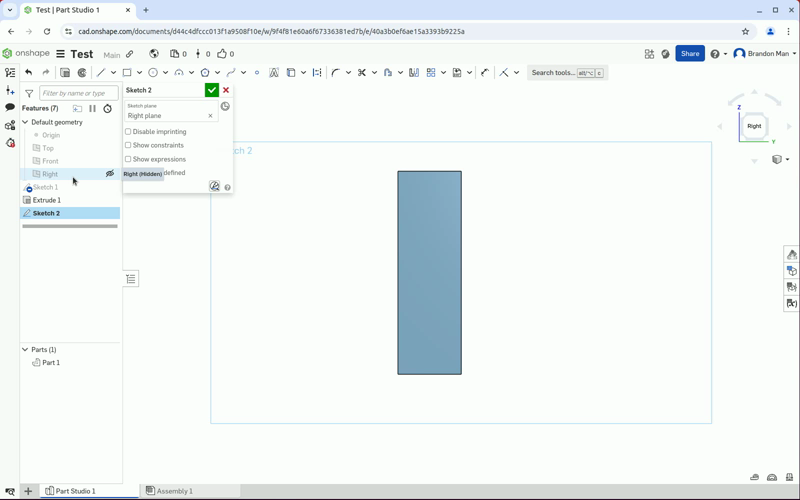
mouse_move(73, 352)
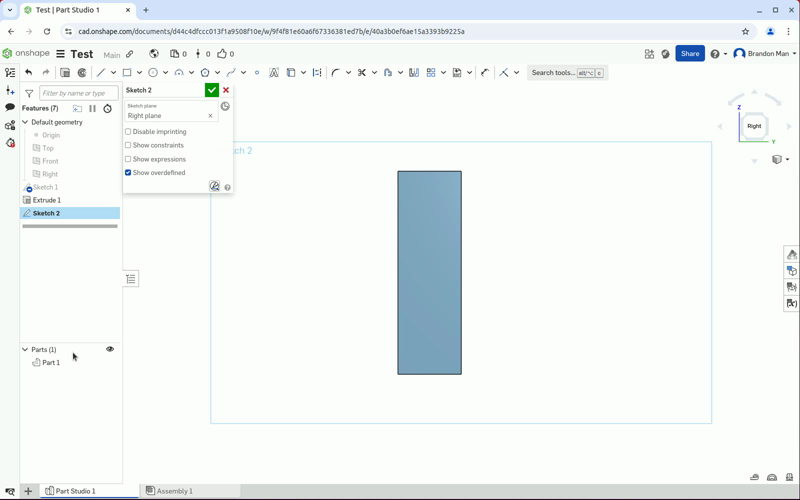
key(y)
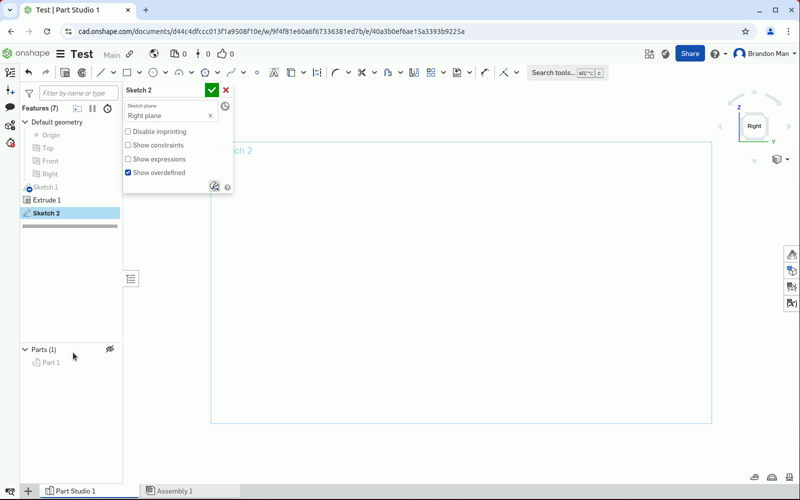
key(l)
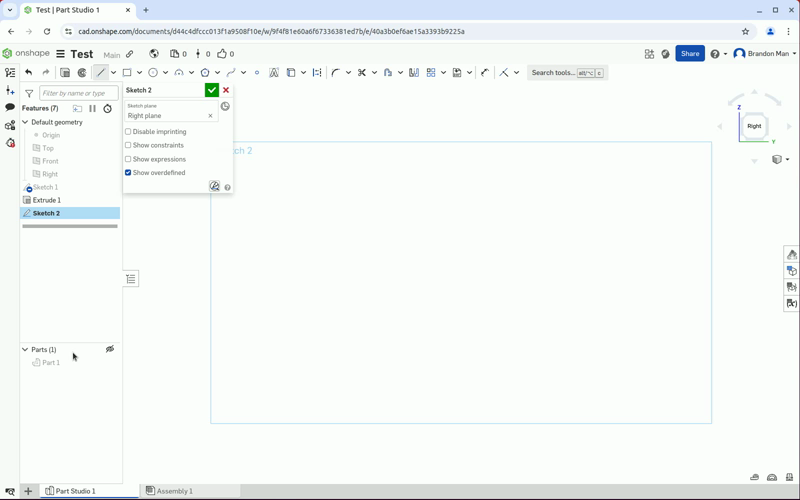
key_down(shift)
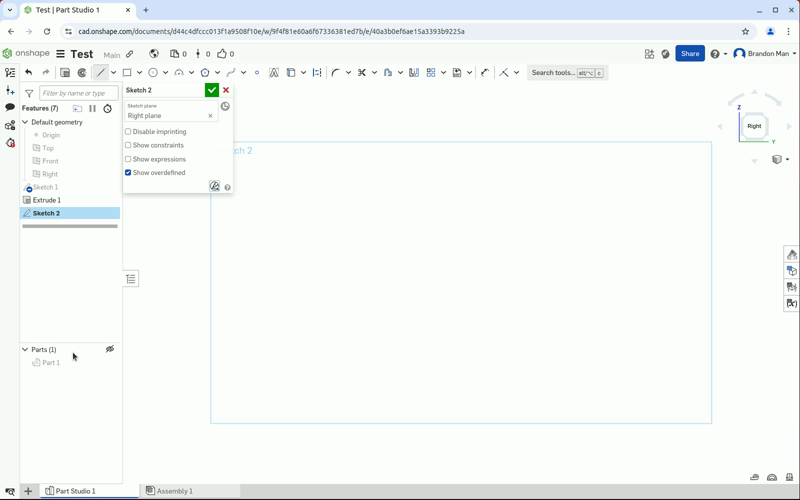
mouse_move(404, 190)
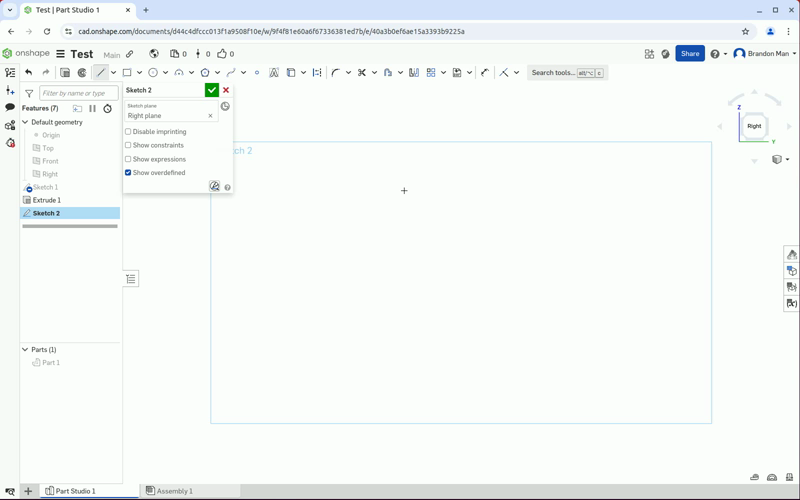
click(404, 190)
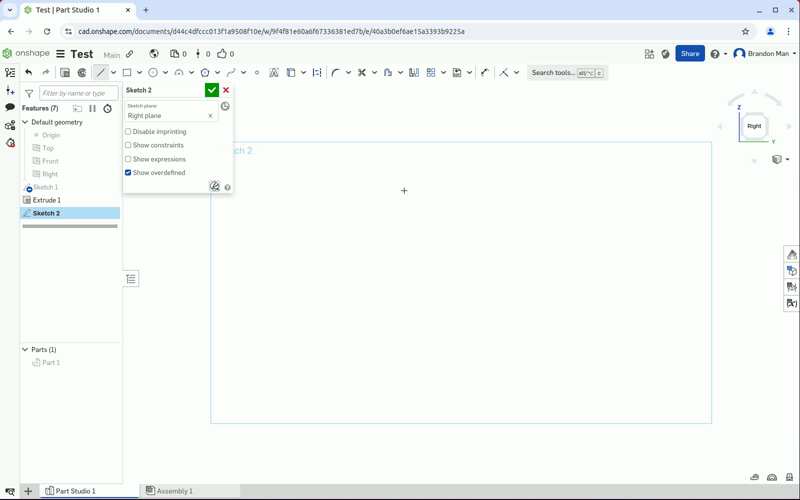
key_up(shift)
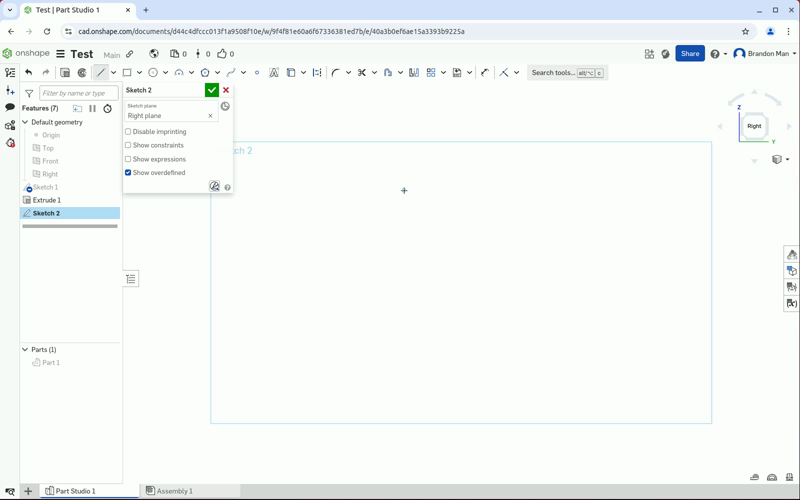
key_down(shift)
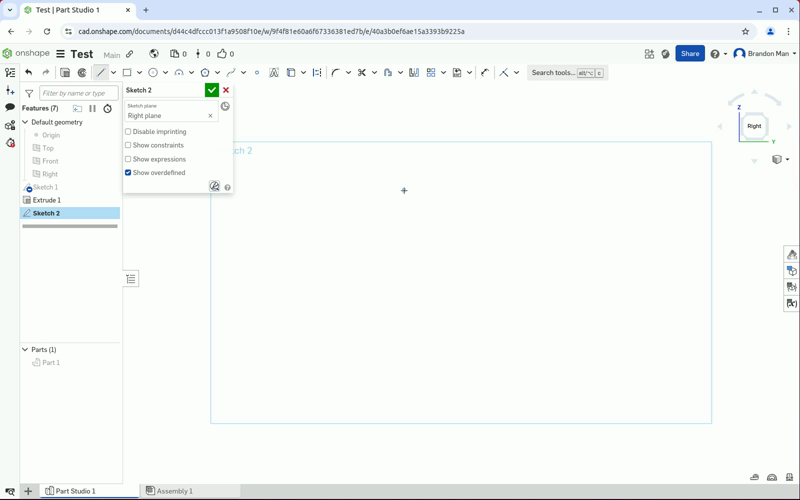
mouse_move(434, 190)
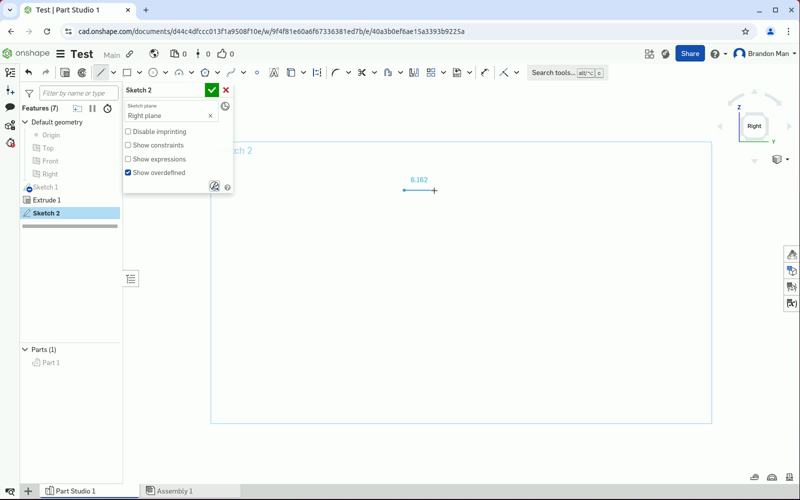
mouse_move(447, 190)
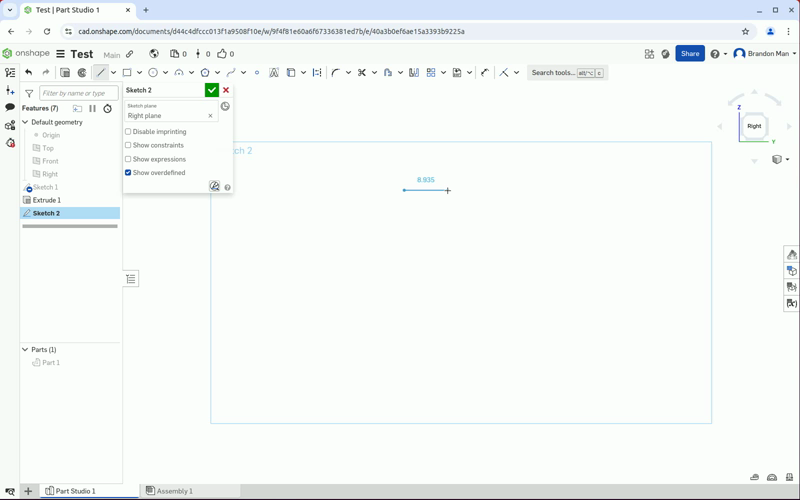
click(447, 190)
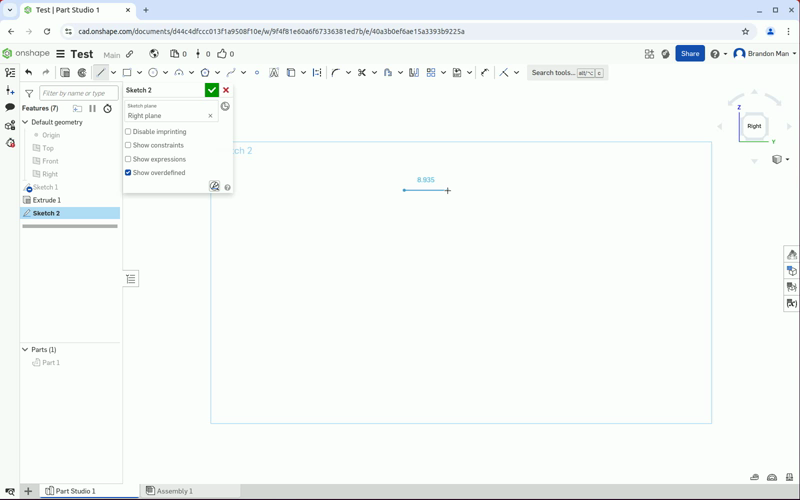
key_up(shift)
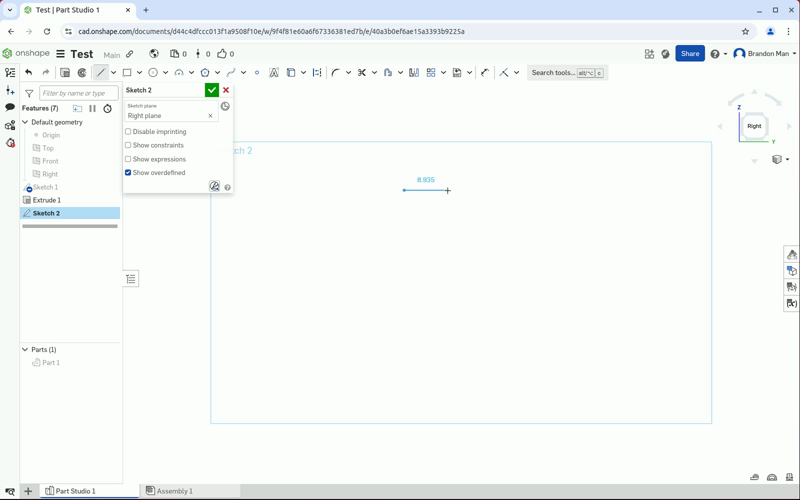
key_down(shift)
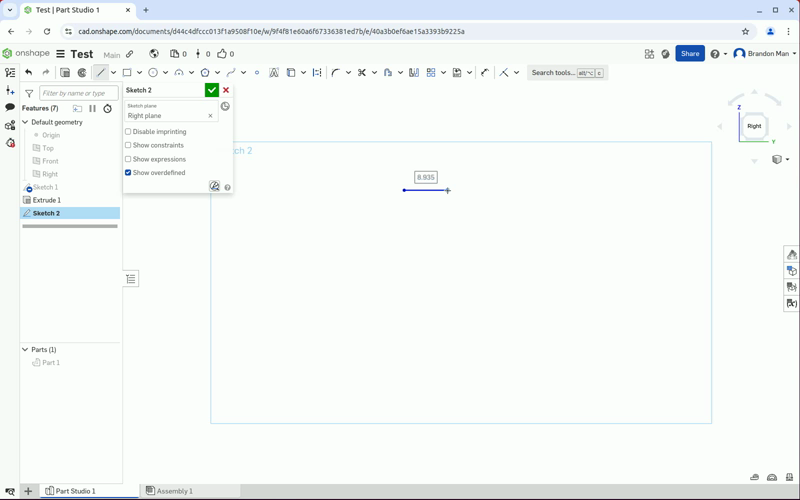
mouse_move(477, 190)
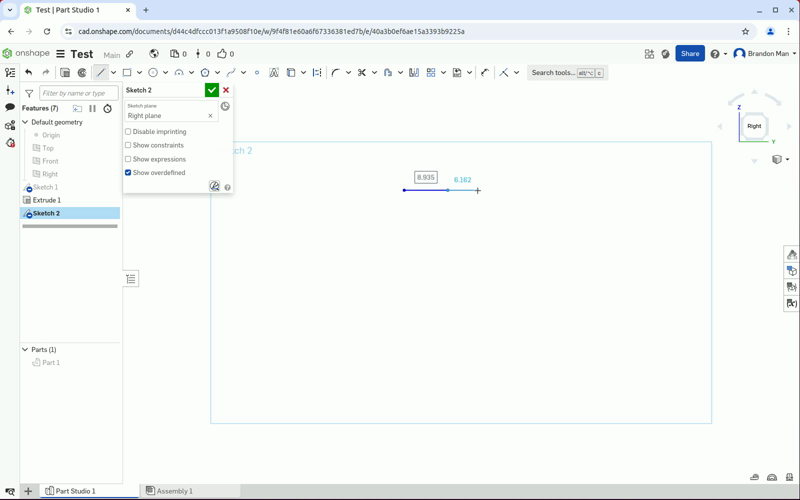
mouse_move(447, 179)
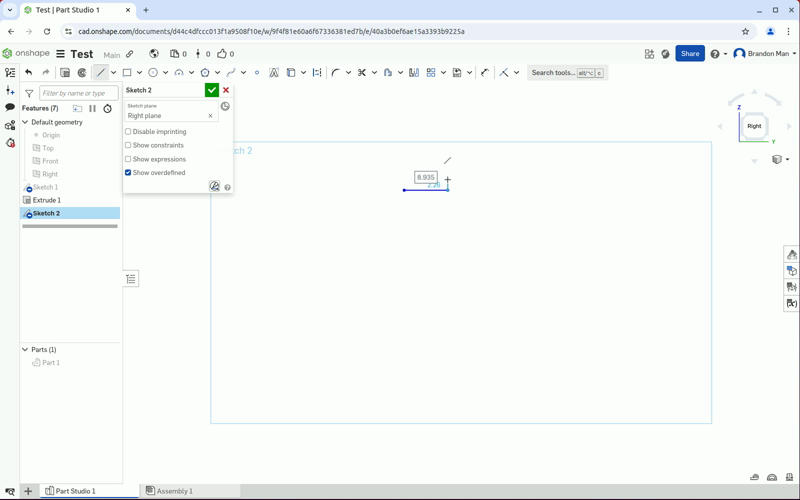
click(447, 179)
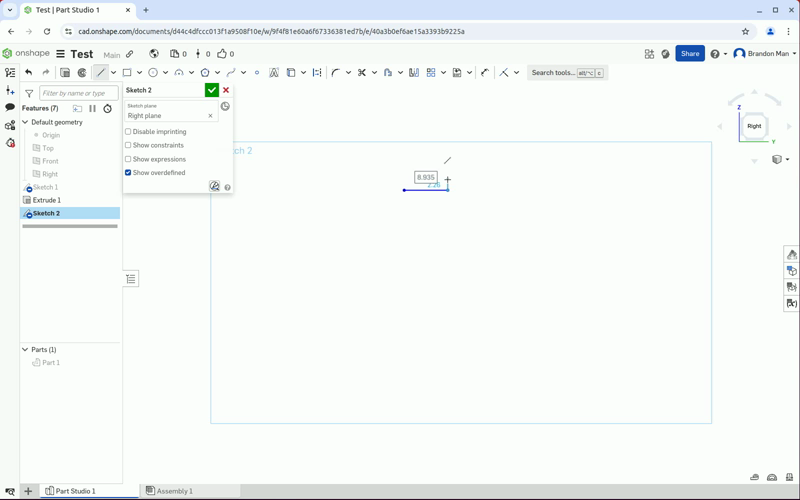
key_up(shift)
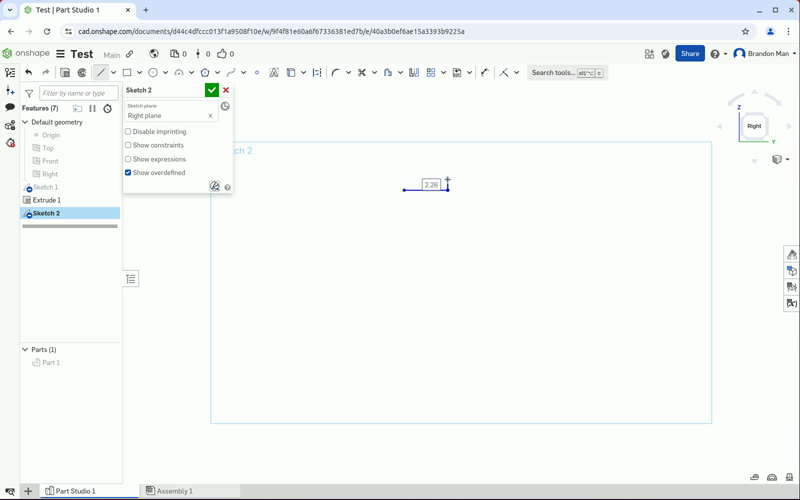
key_down(shift)
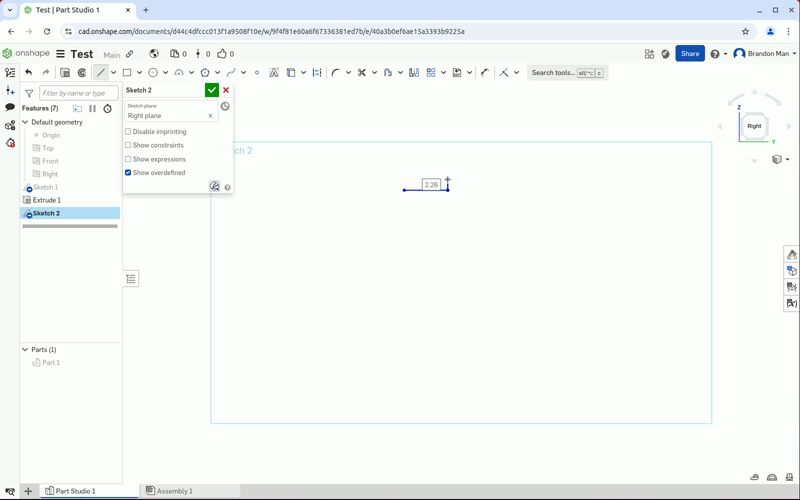
mouse_move(477, 179)
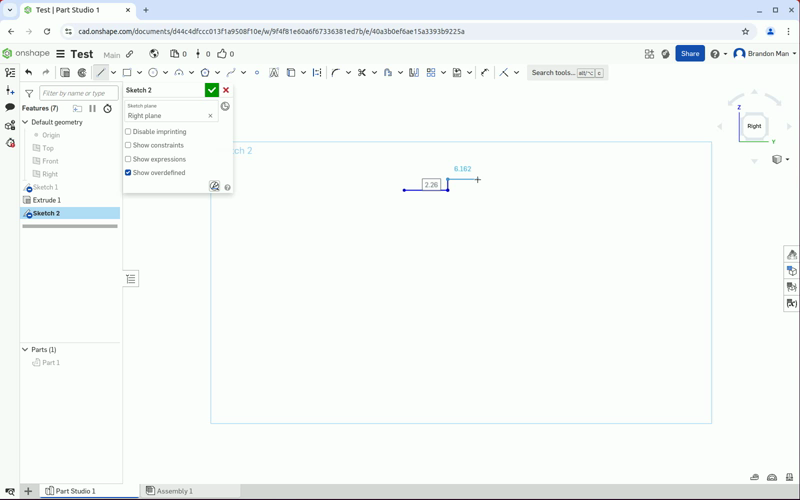
mouse_move(404, 179)
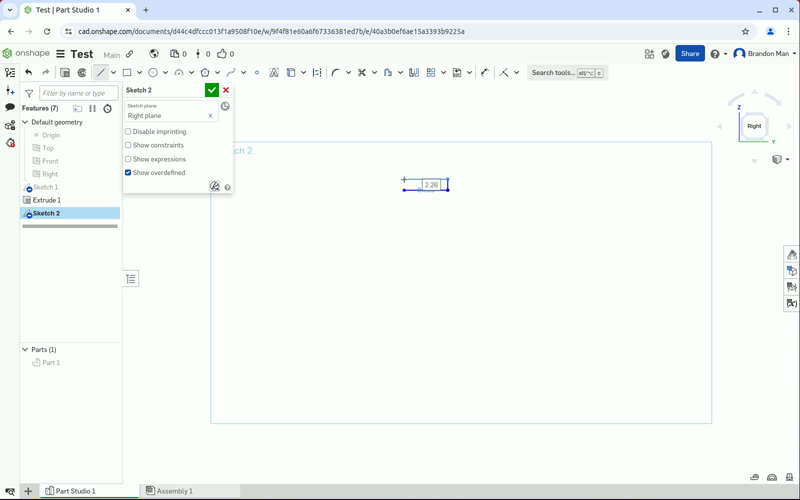
click(404, 179)
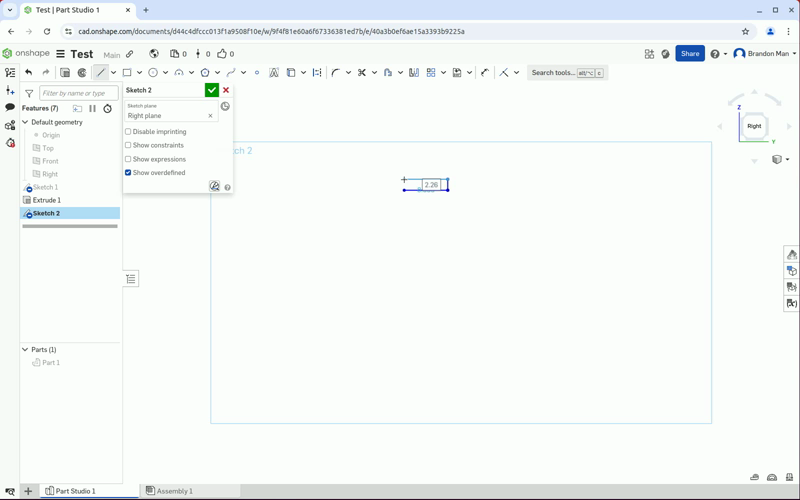
key_up(shift)
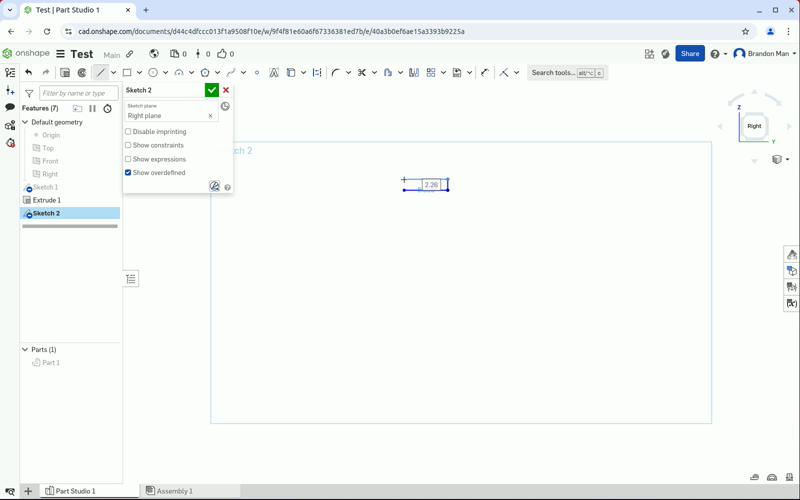
mouse_move(434, 179)
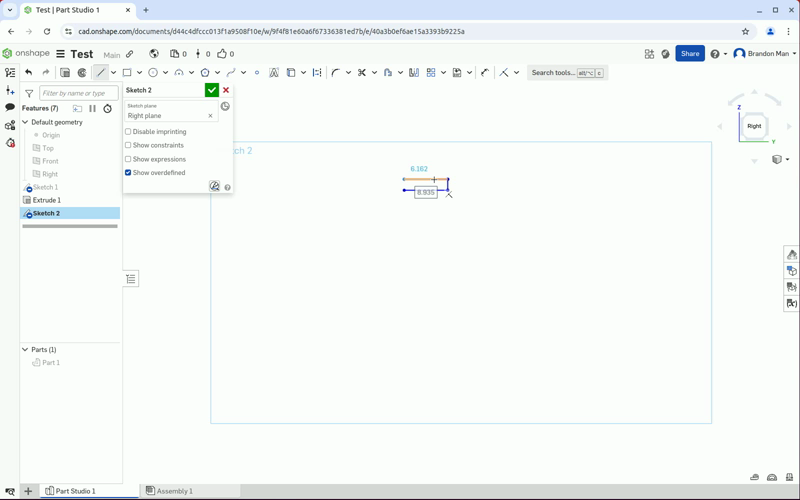
key_down(shift)
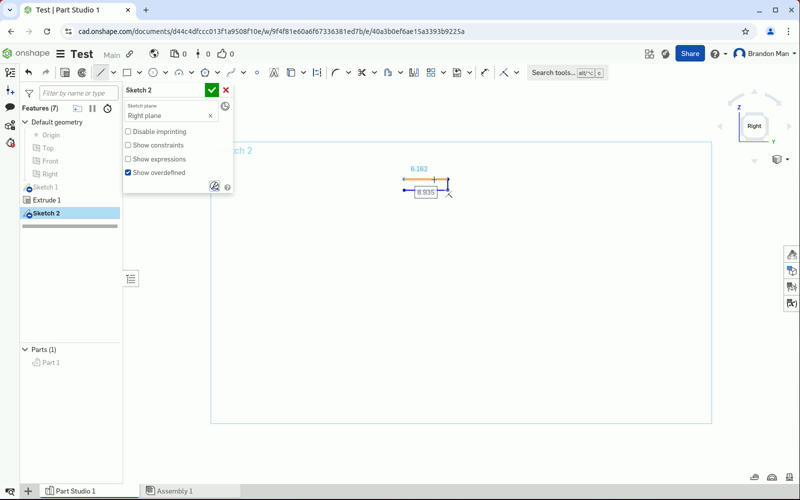
mouse_move(404, 190)
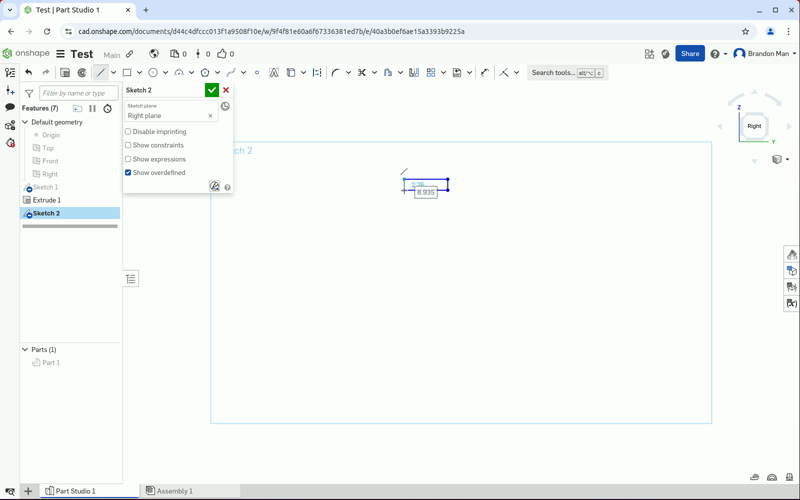
key_up(shift)
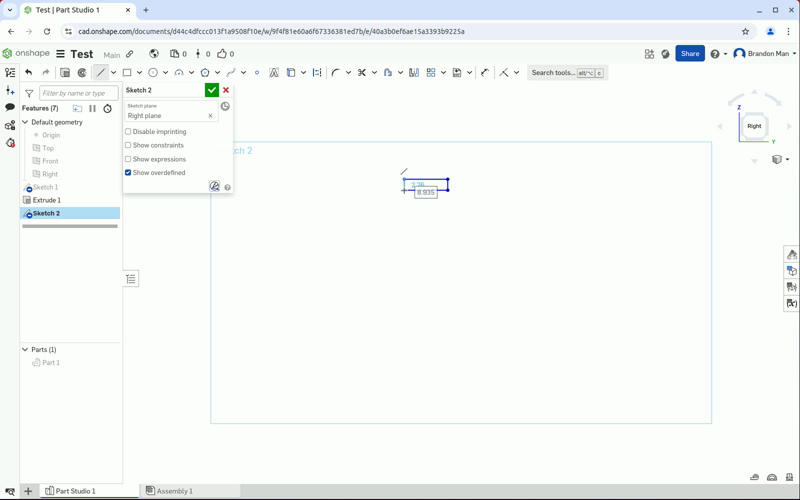
click(404, 190)
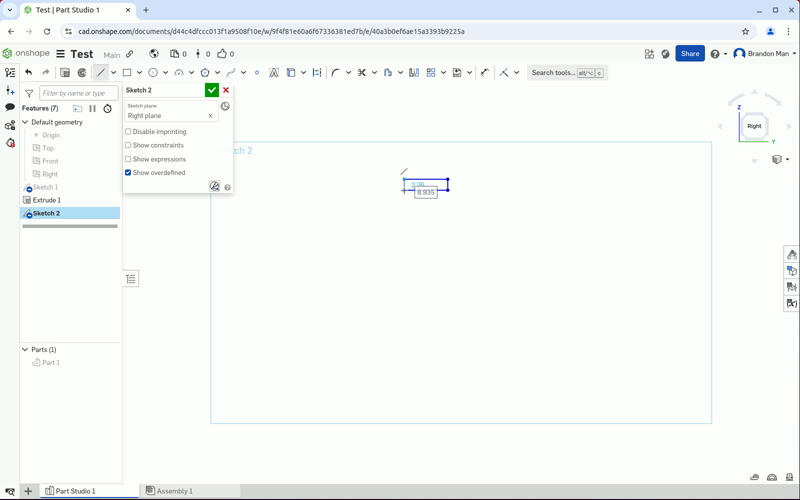
key(esc)
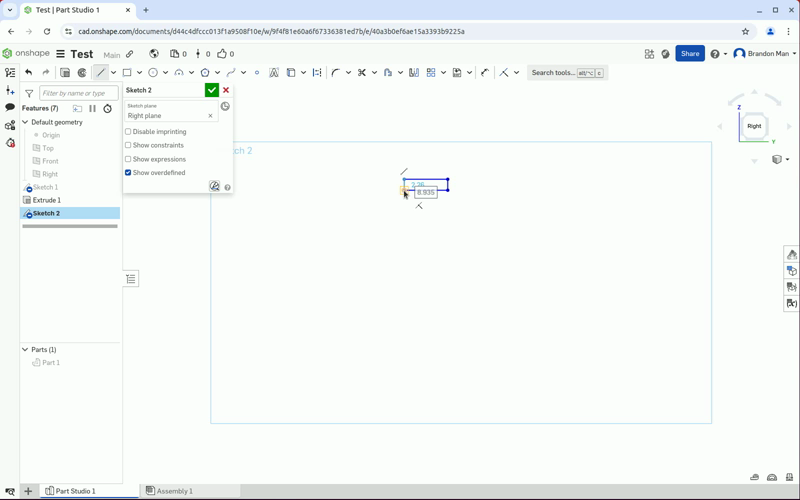
mouse_move(438, 184)
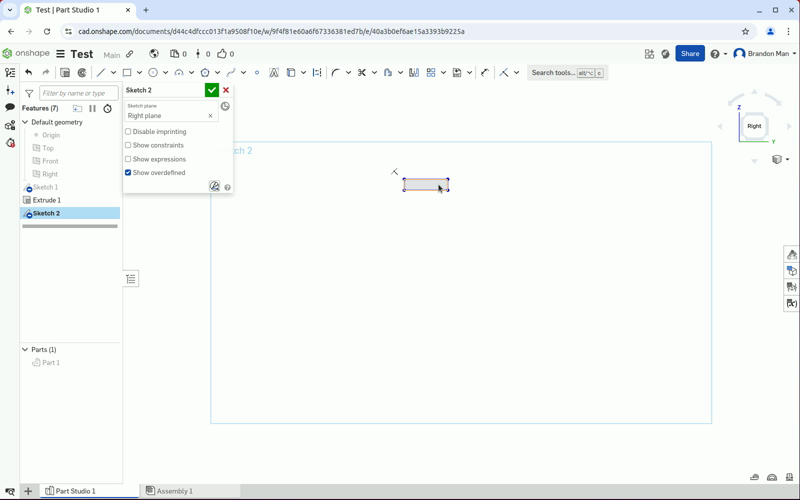
scroll(6)
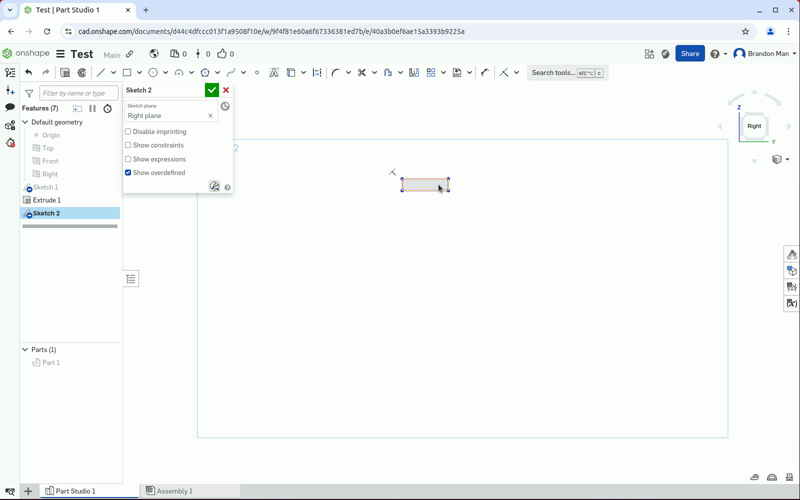
scroll(6)
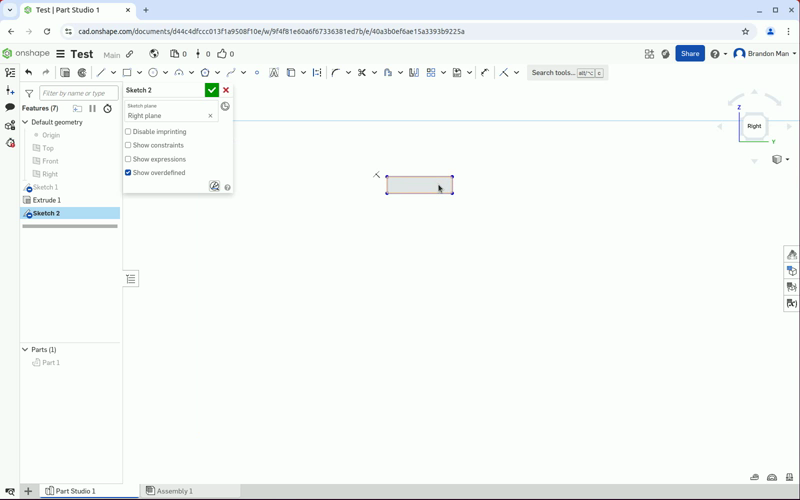
scroll(6)
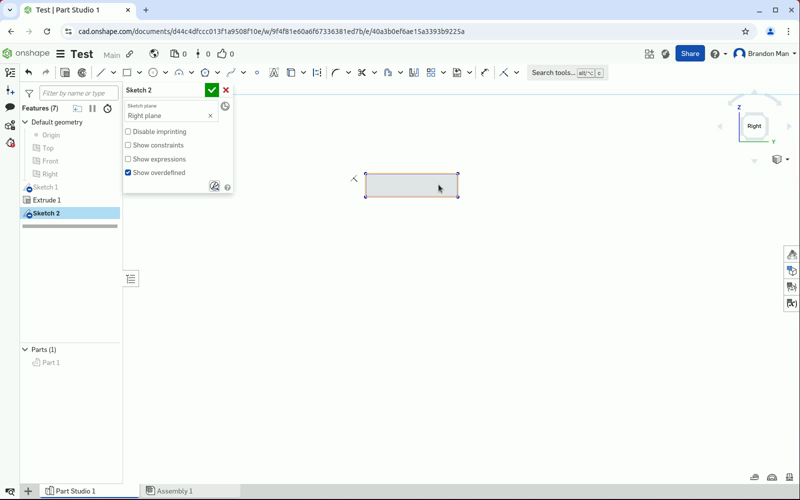
scroll(6)
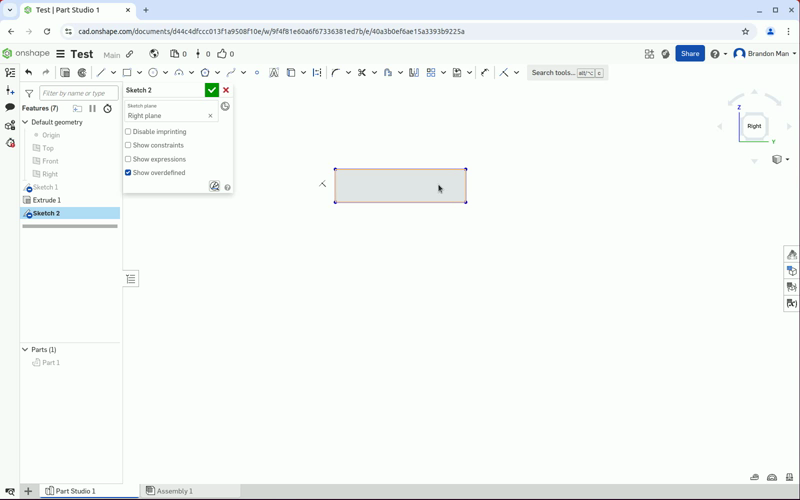
scroll(6)
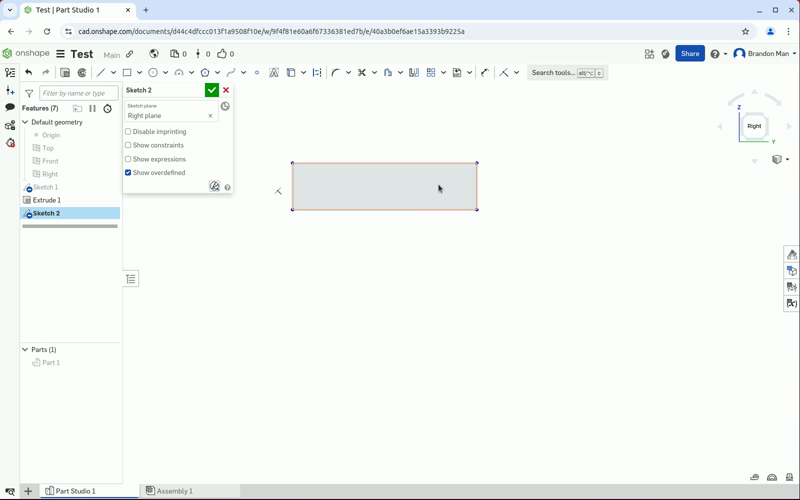
scroll(6)
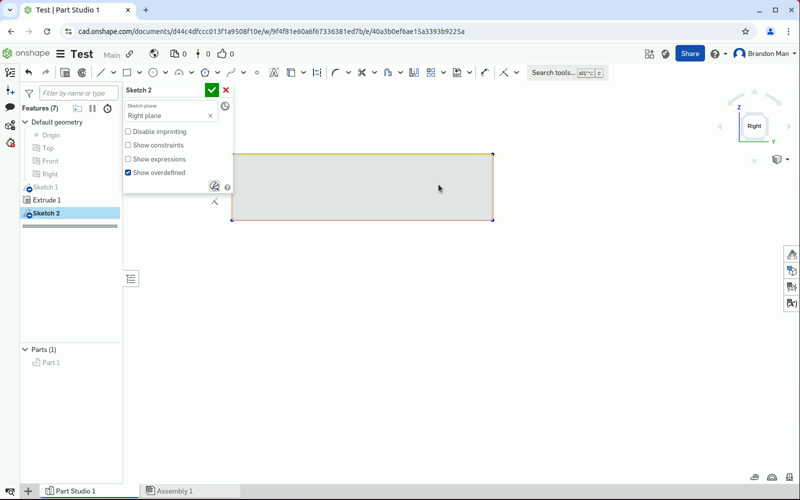
scroll(6)
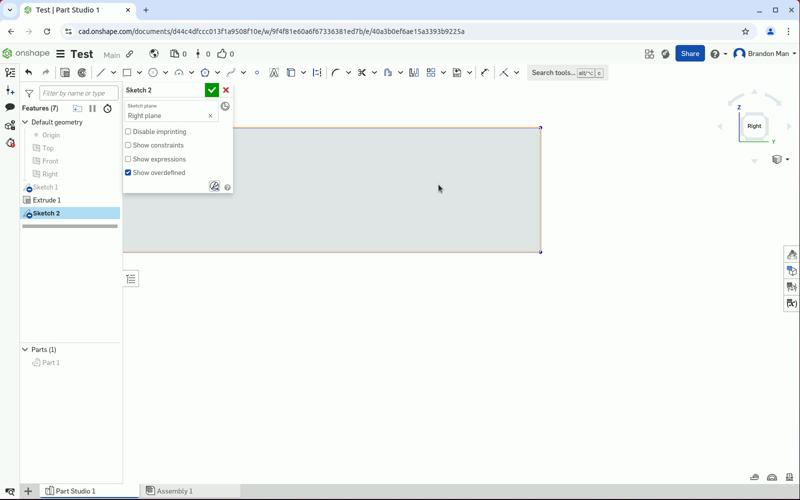
click(438, 184)
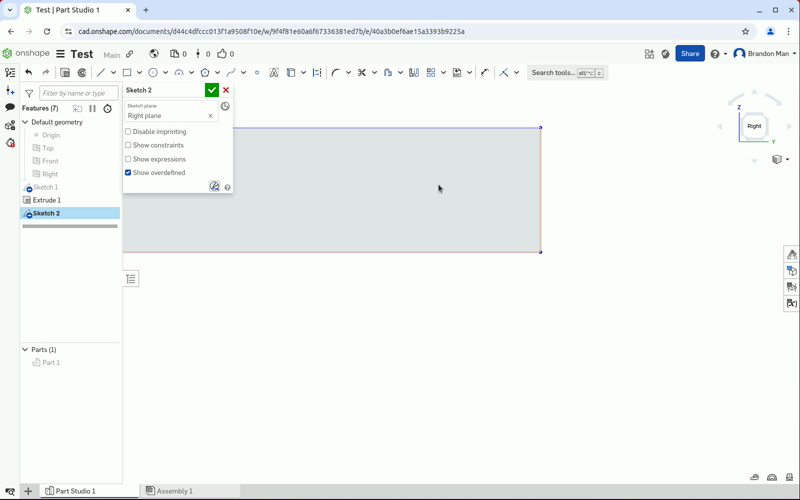
scroll(-6)
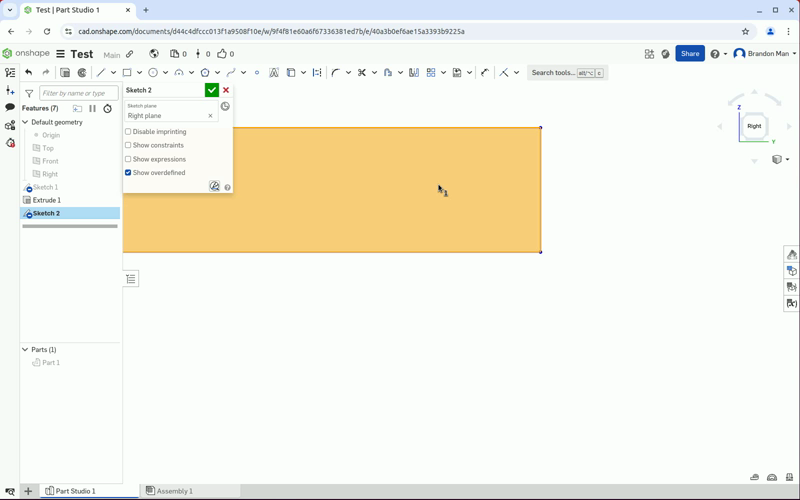
scroll(-6)
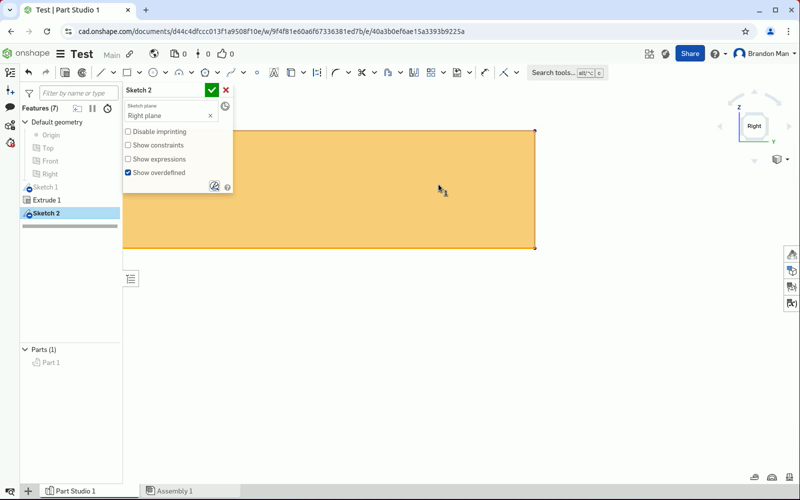
scroll(-6)
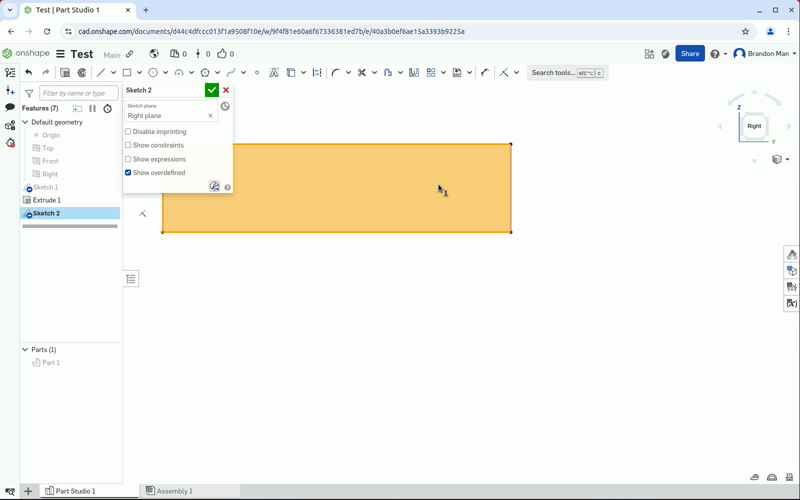
scroll(-6)
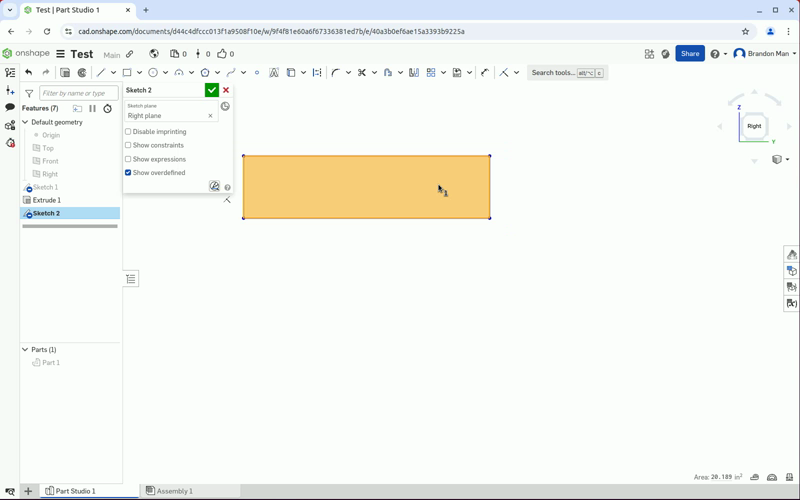
scroll(-6)
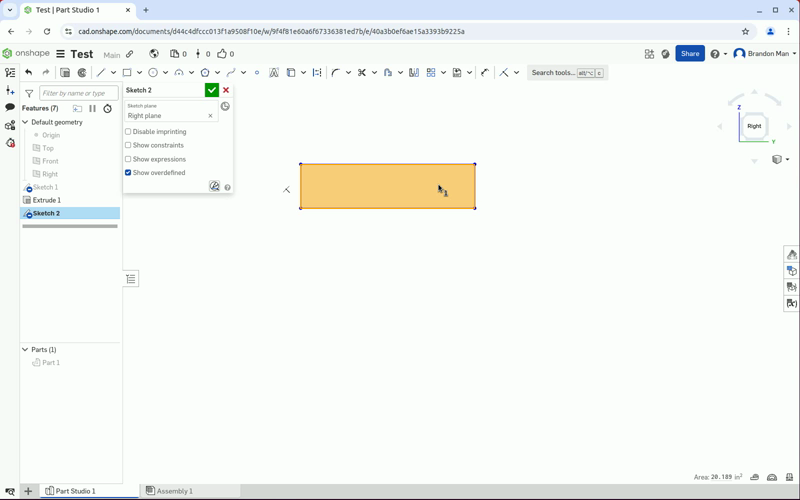
scroll(-6)
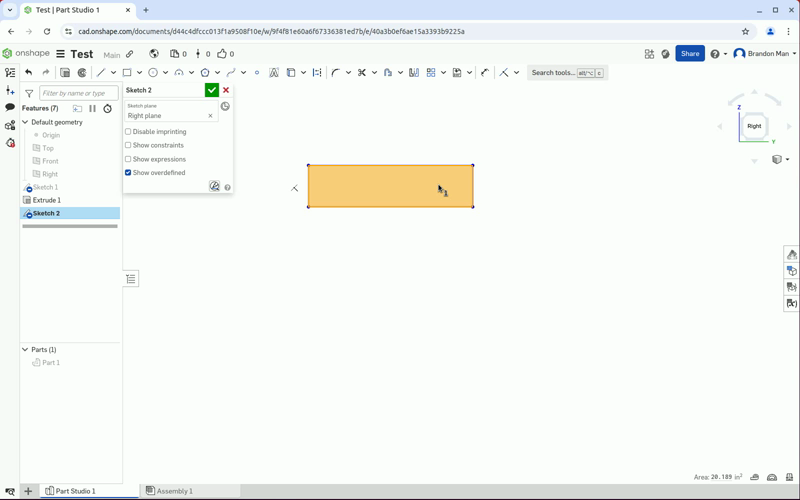
scroll(-6)
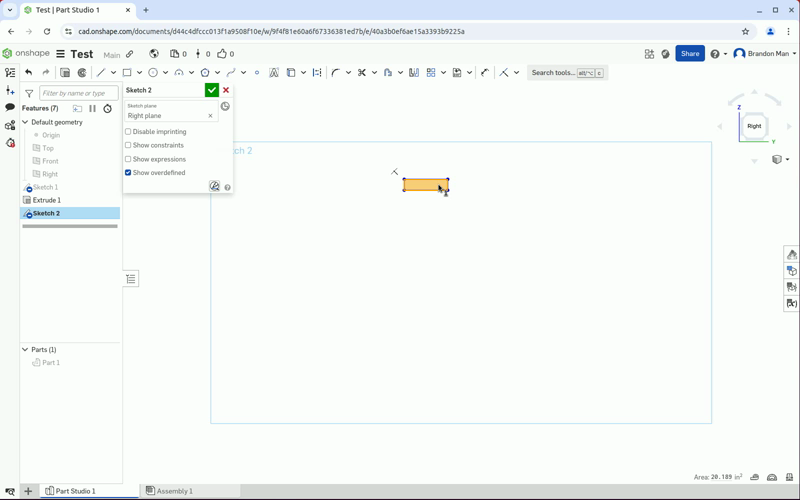
mouse_move(73, 352)
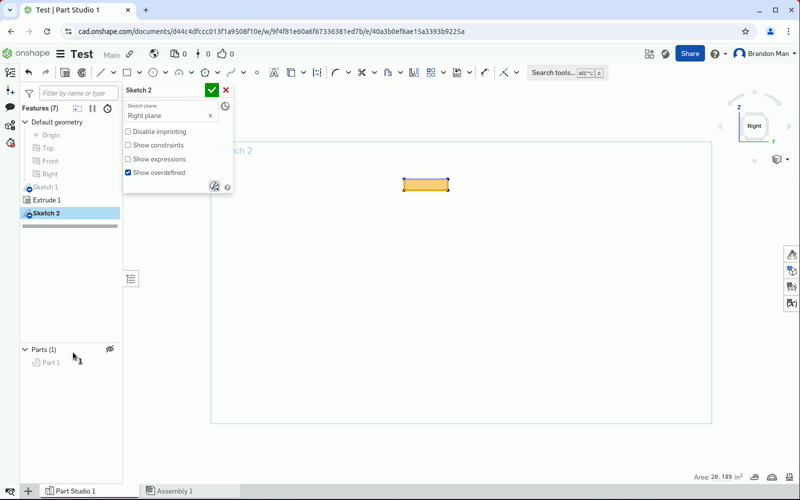
key(shift+y)
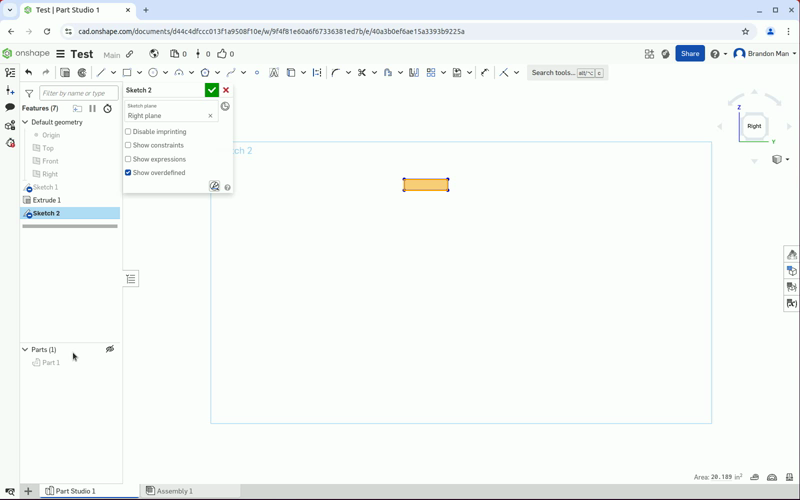
key(shift+e)
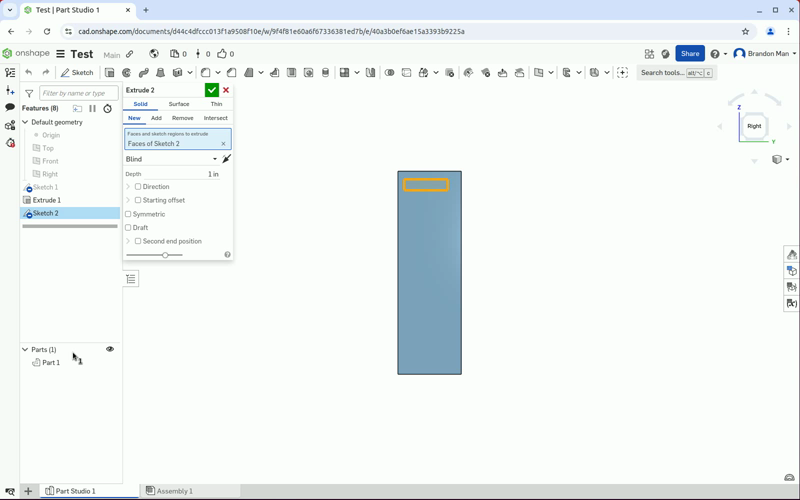
mouse_move(143, 106)
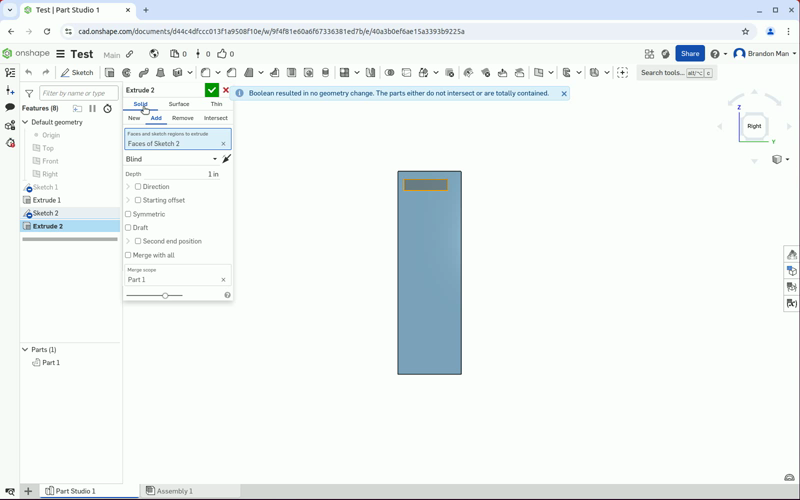
click(143, 106)
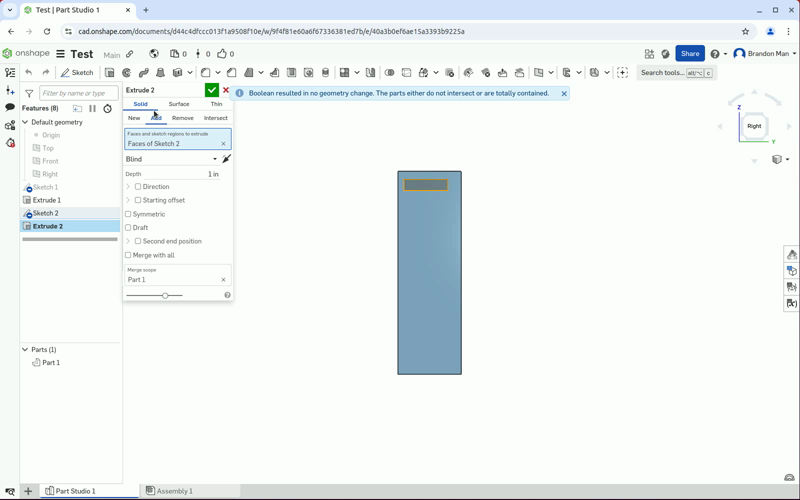
mouse_move(186, 120)
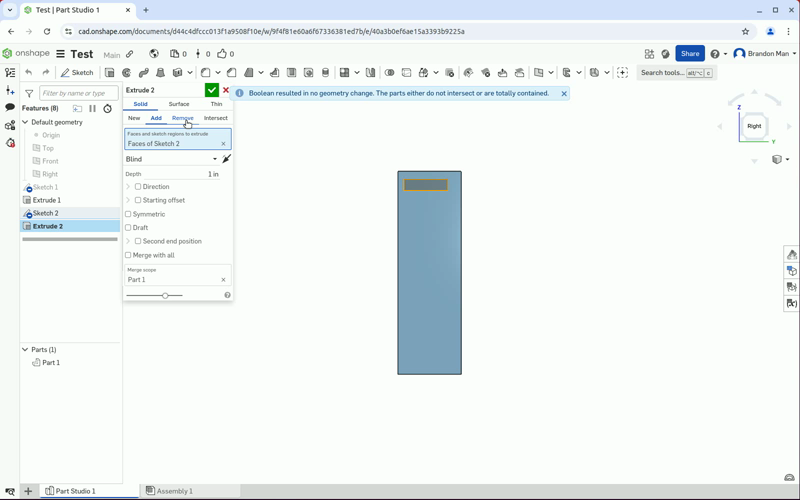
click(186, 120)
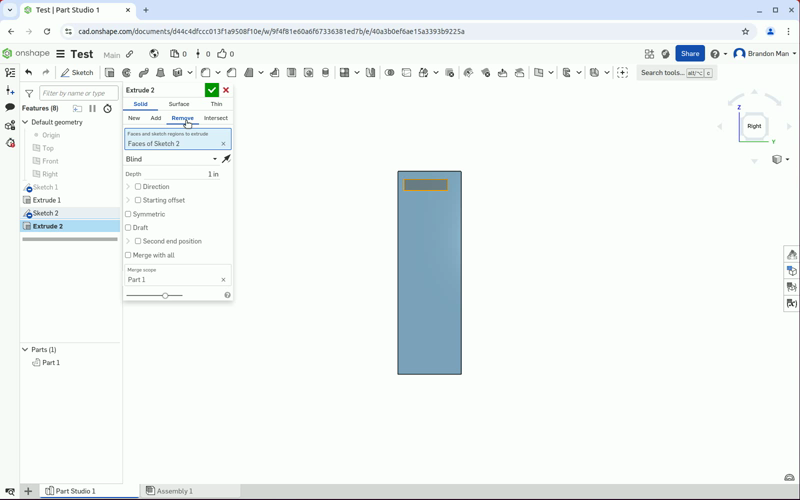
key(tab, 4)
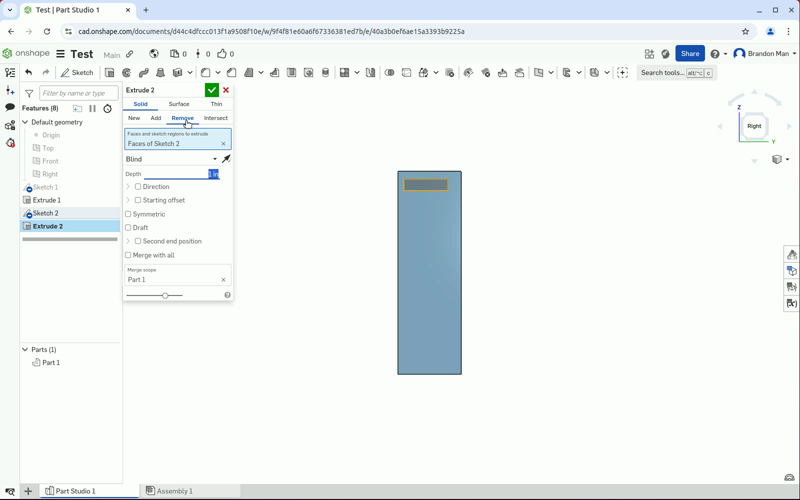
text(-22.627)
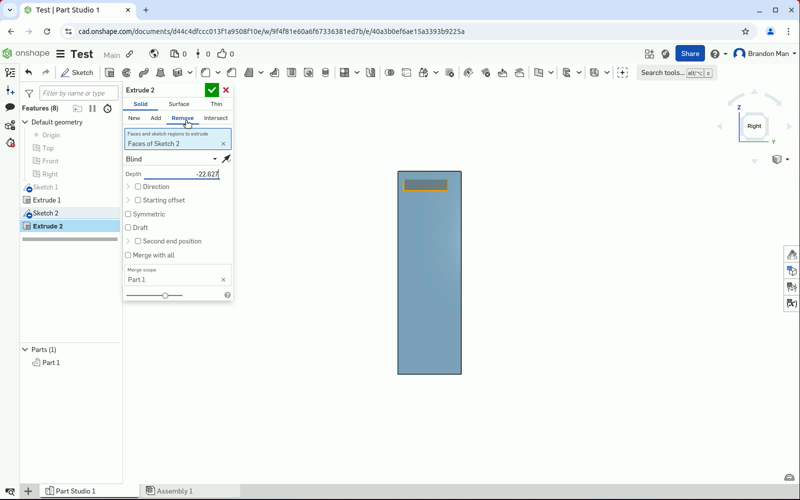
key(tab, 6)
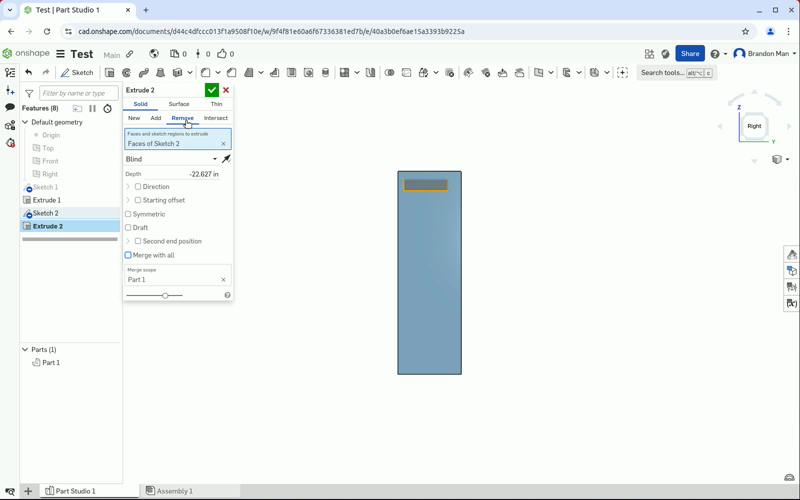
key(space)
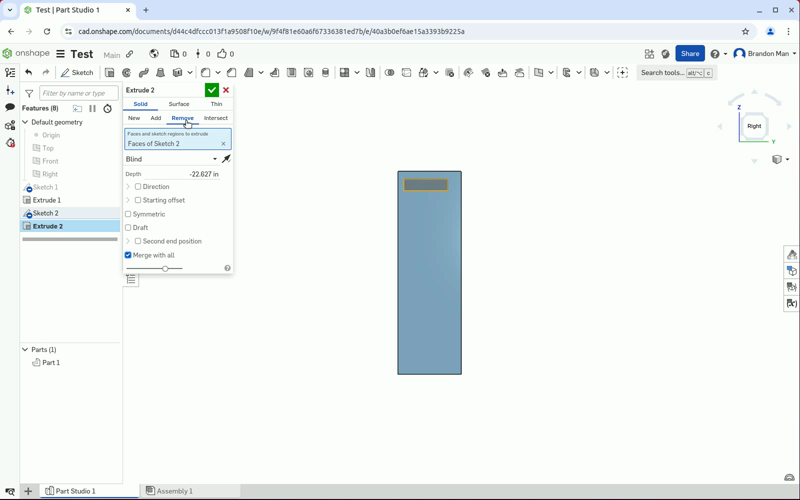
key(enter)
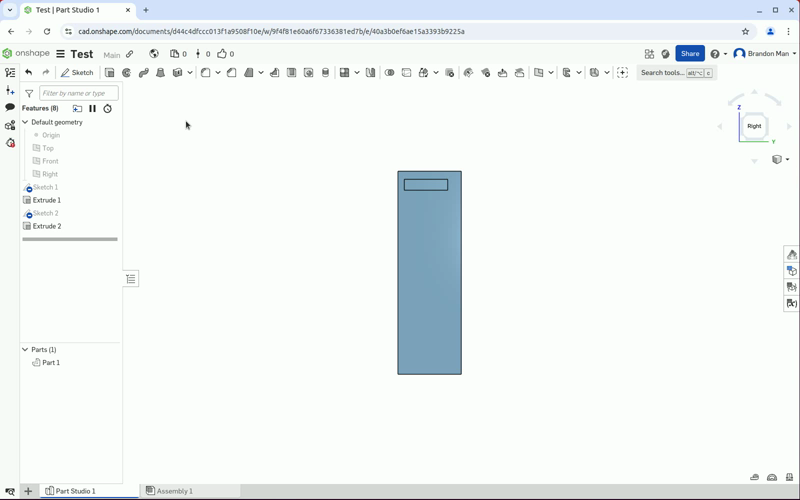
key(shift+h)
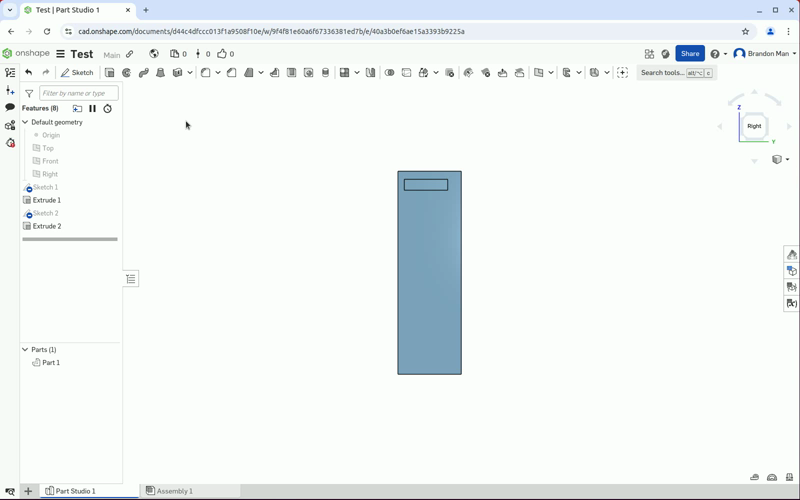
key(shift+h)
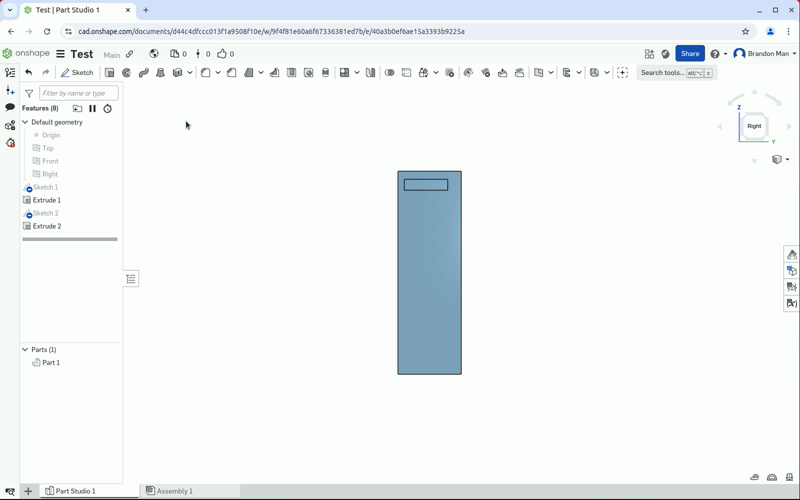
mouse_move(73, 189)
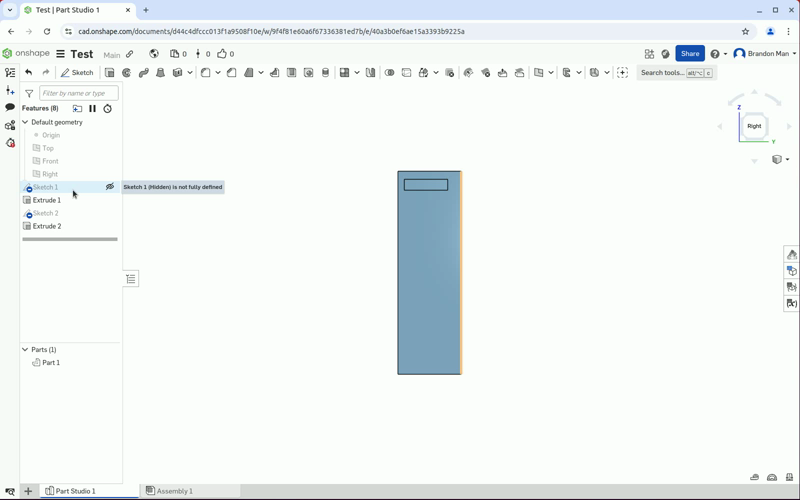
click(73, 189)
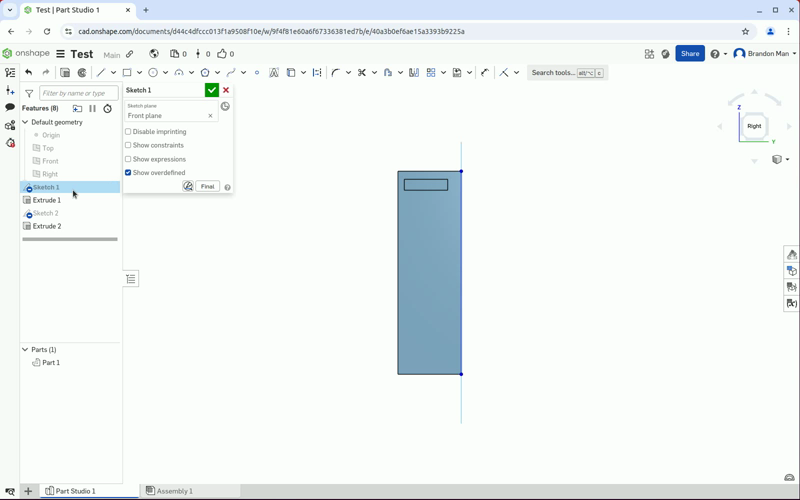
mouse_move(229, 92)
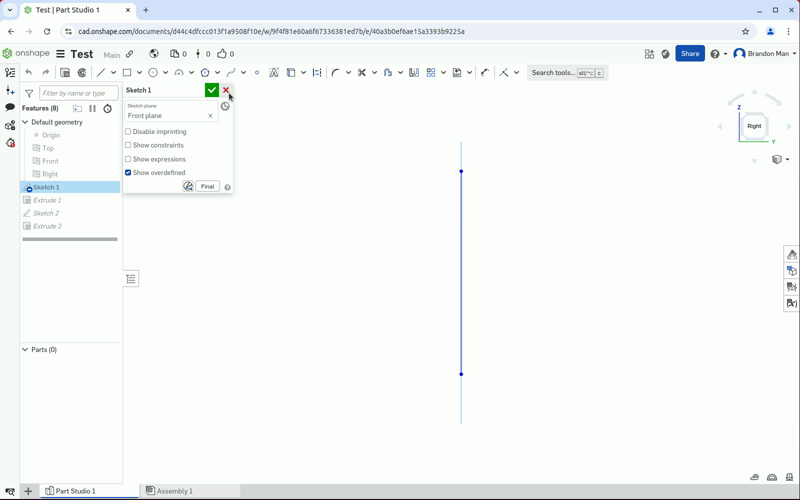
click(229, 92)
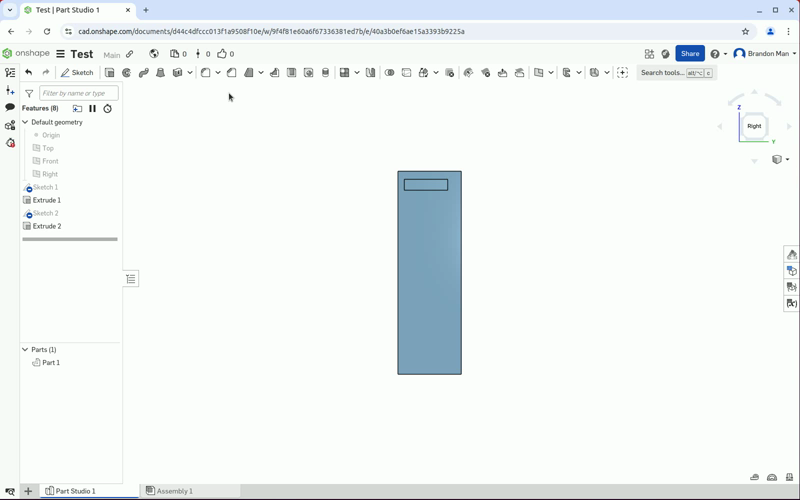
mouse_move(73, 352)
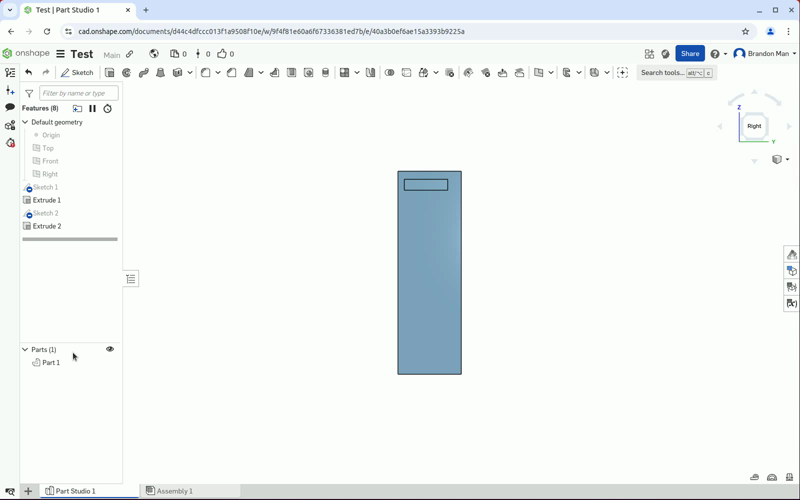
key(y)
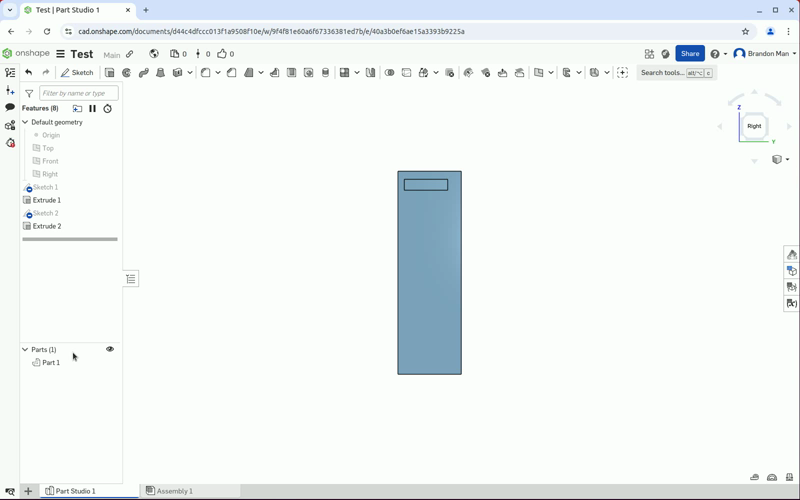
key(shift+p)
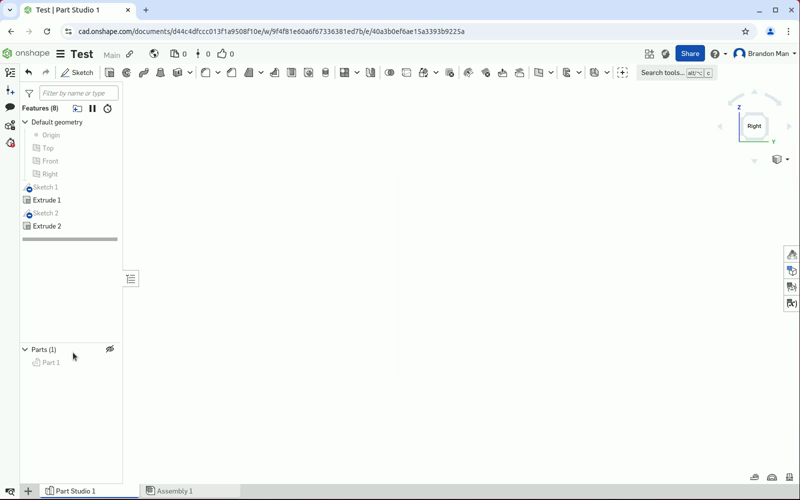
key(space)
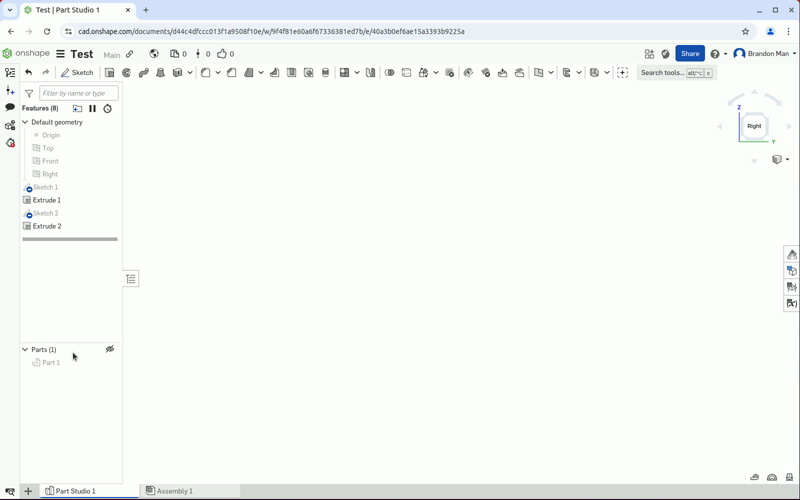
key_down(shift)
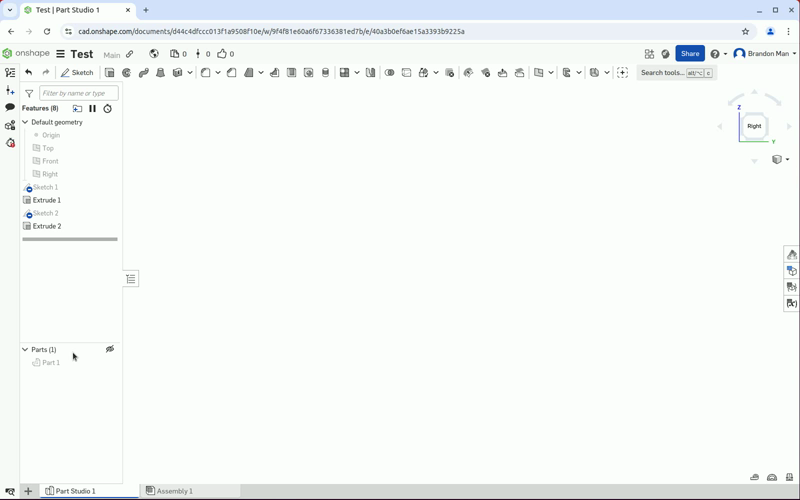
key(right)
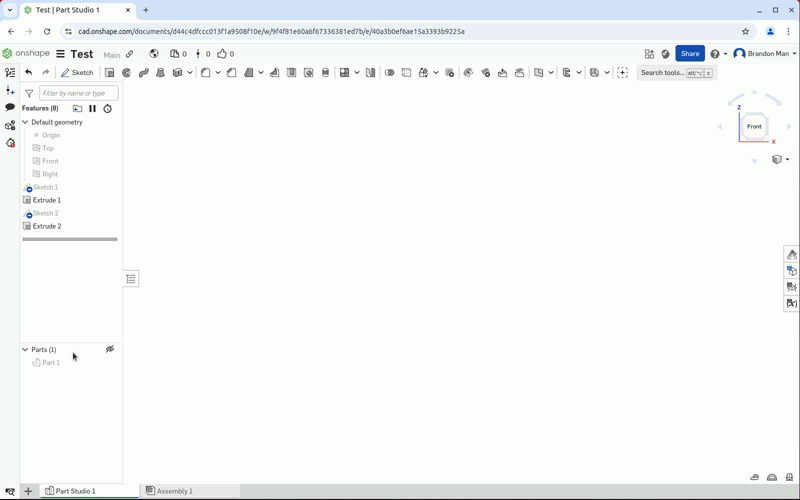
key_up(shift)
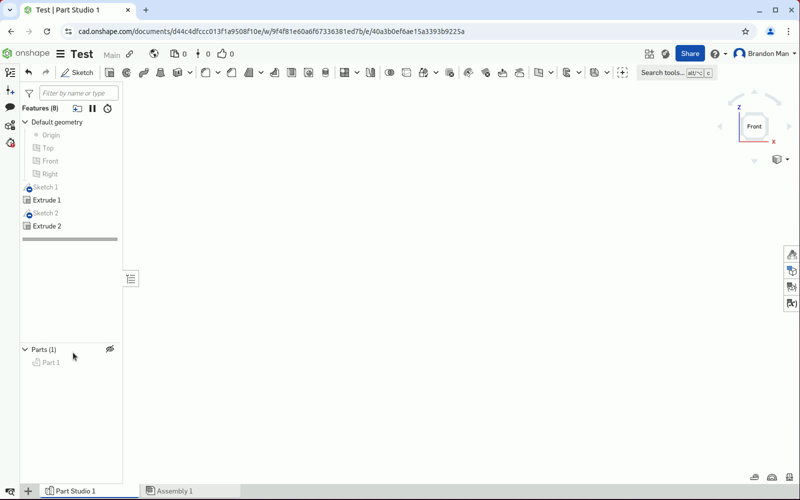
key(space)
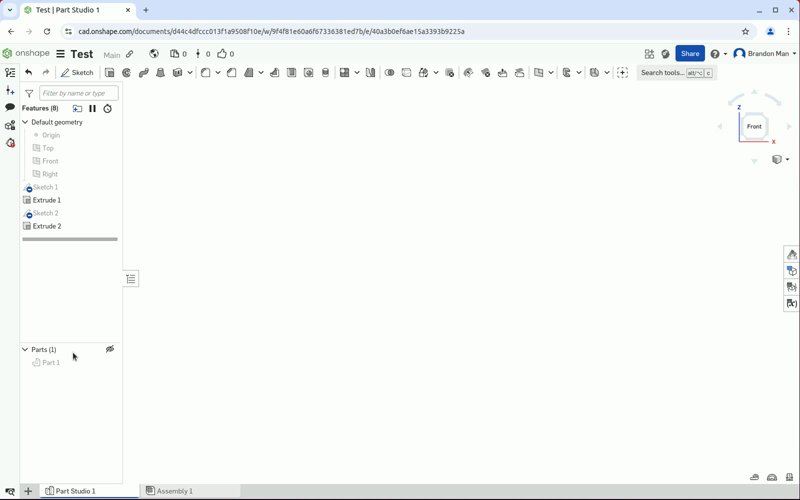
key_down(shift)
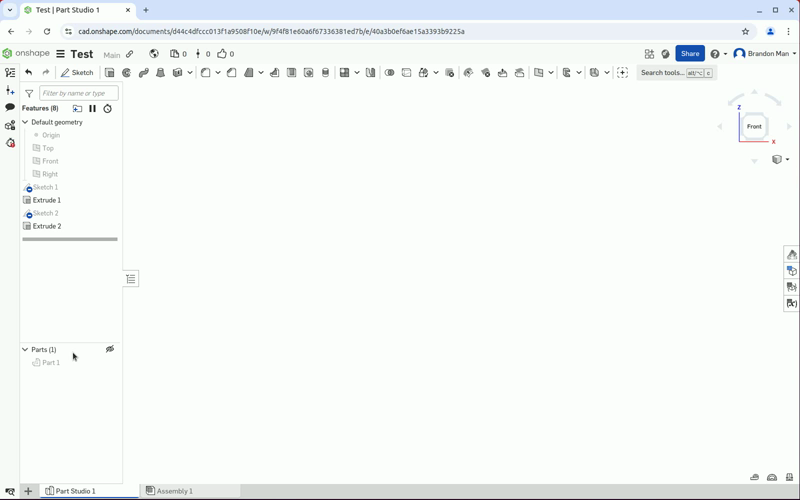
key(down)
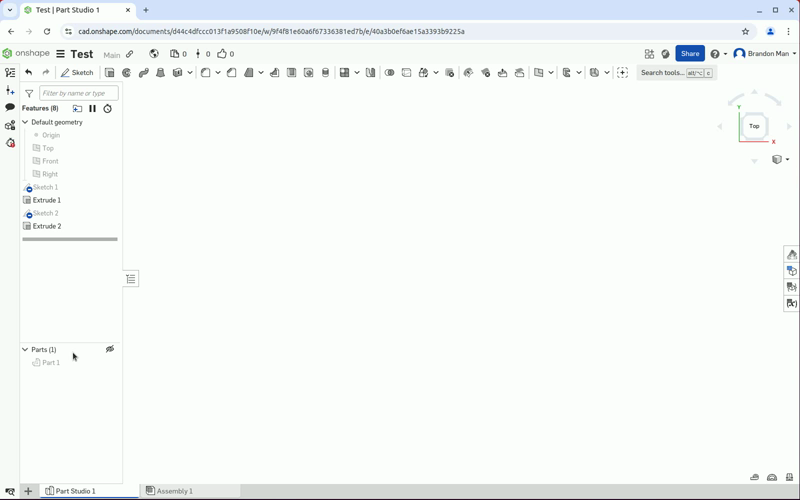
key_up(shift)
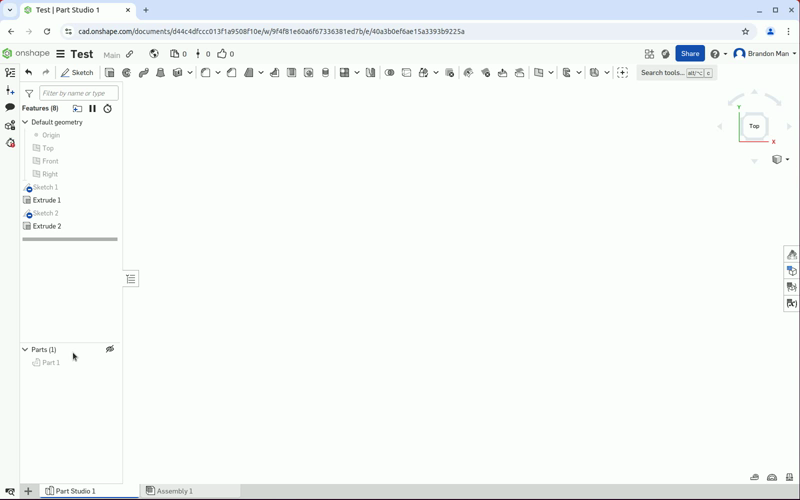
mouse_move(73, 352)
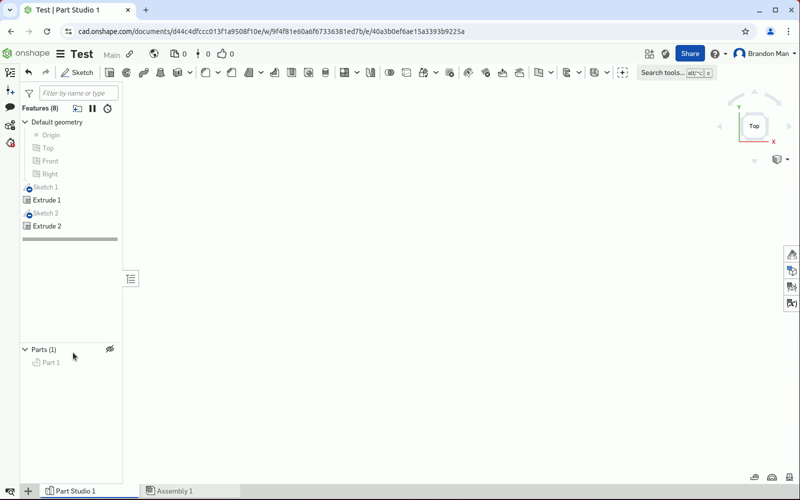
key(shift+y)
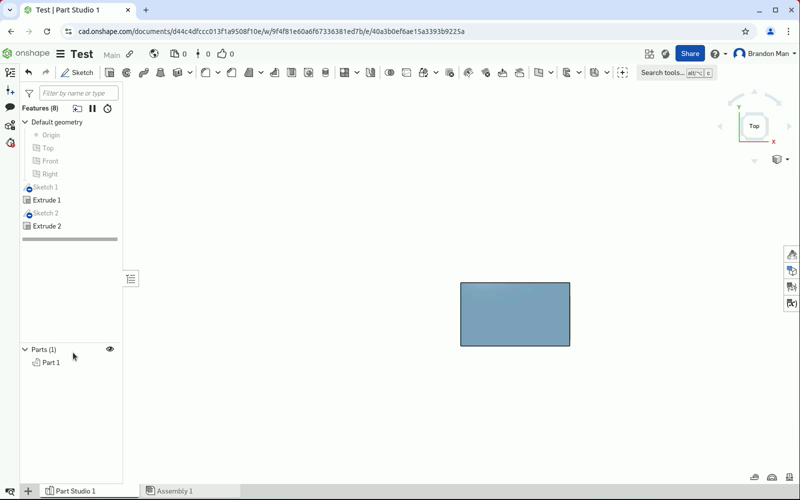
mouse_move(541, 75)
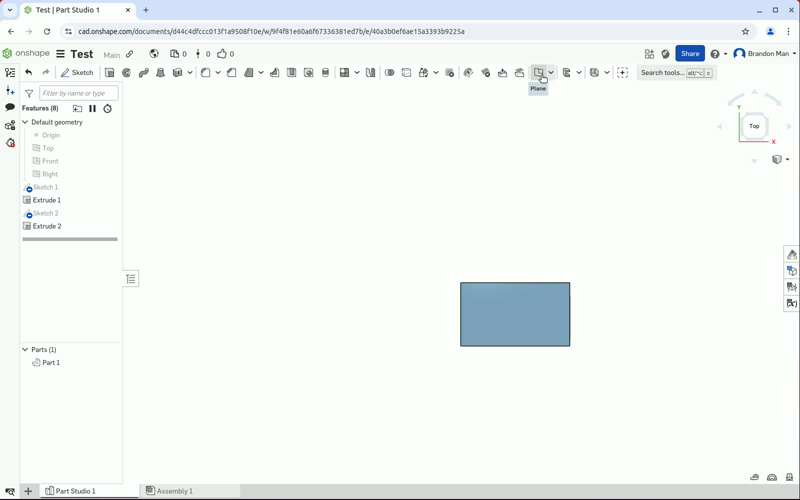
click(541, 75)
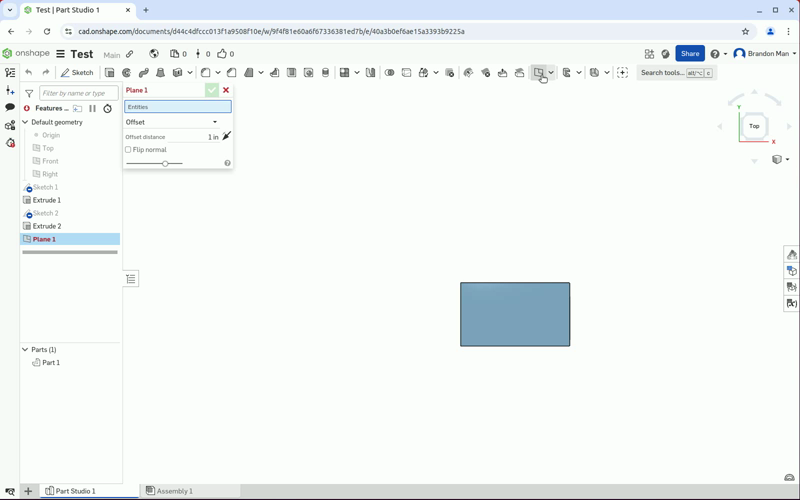
mouse_move(73, 150)
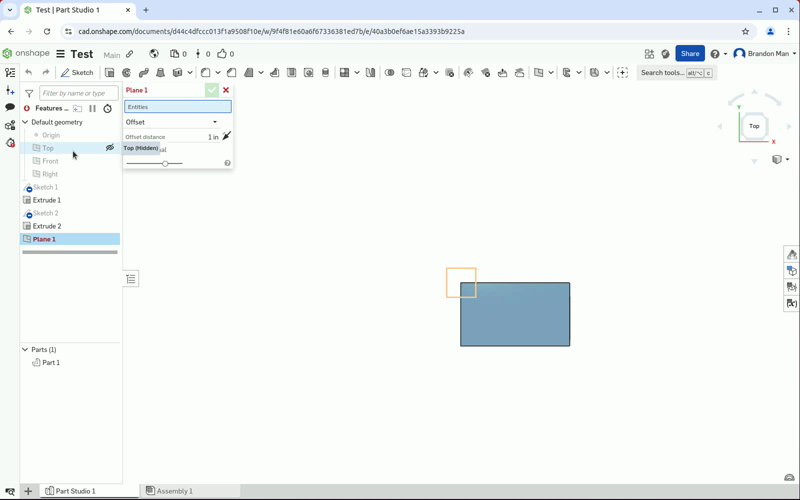
click(73, 150)
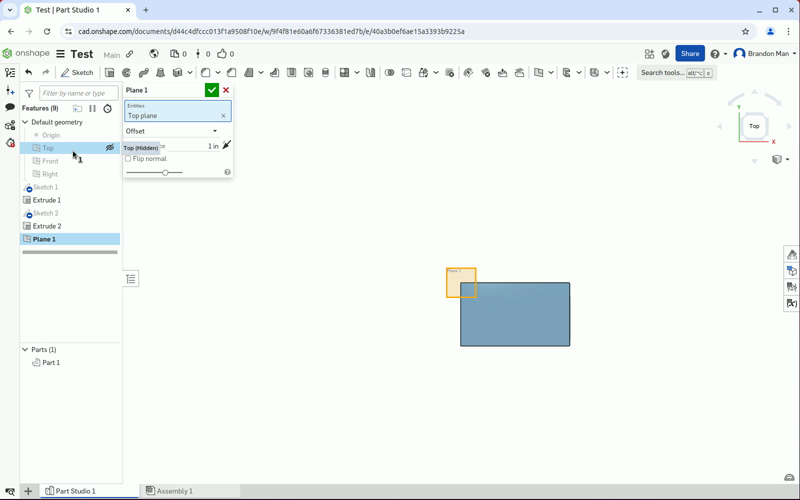
key(tab, 2)
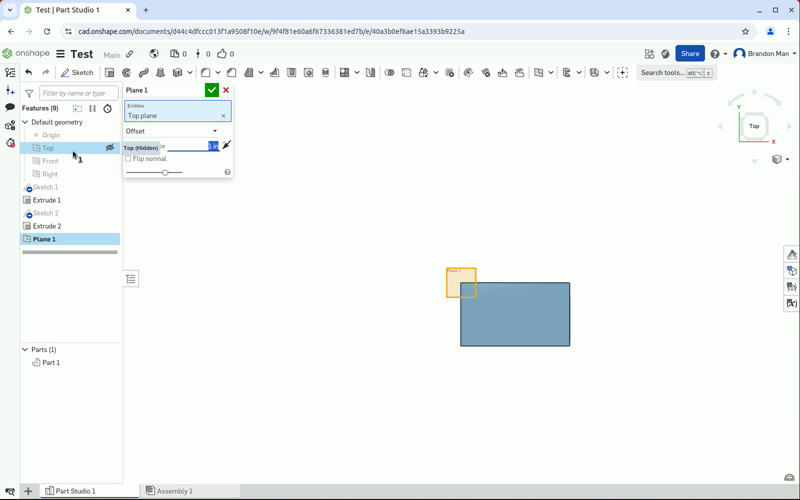
text(23.108)
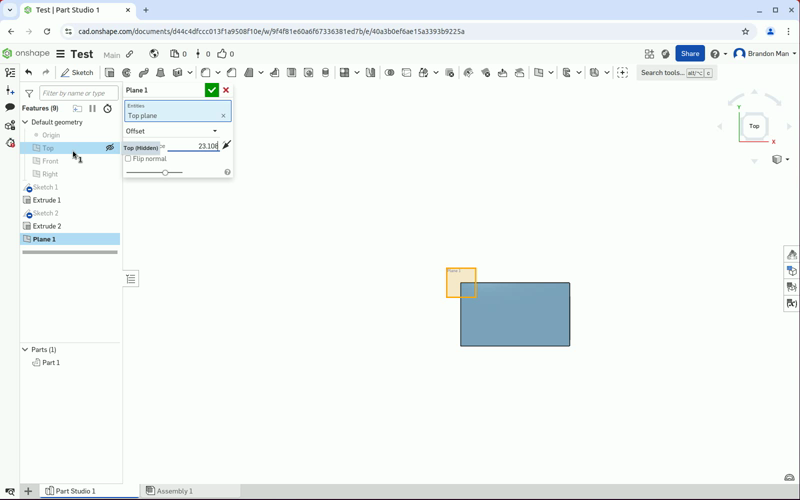
key(enter, 2)
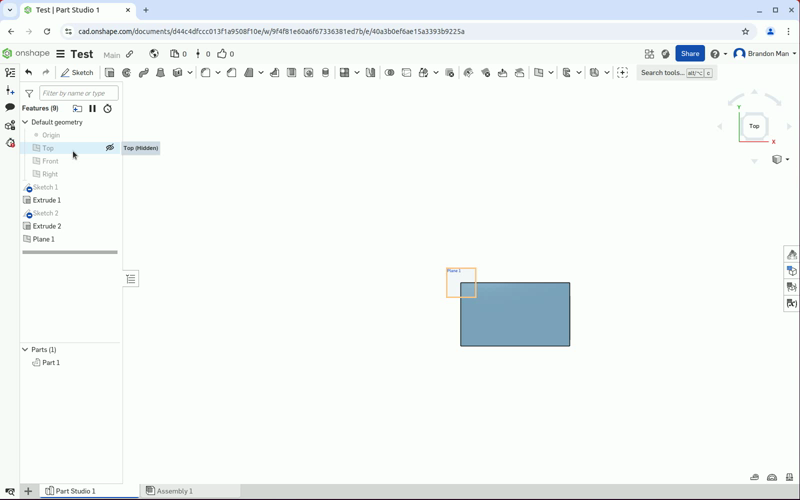
key(shift+s)
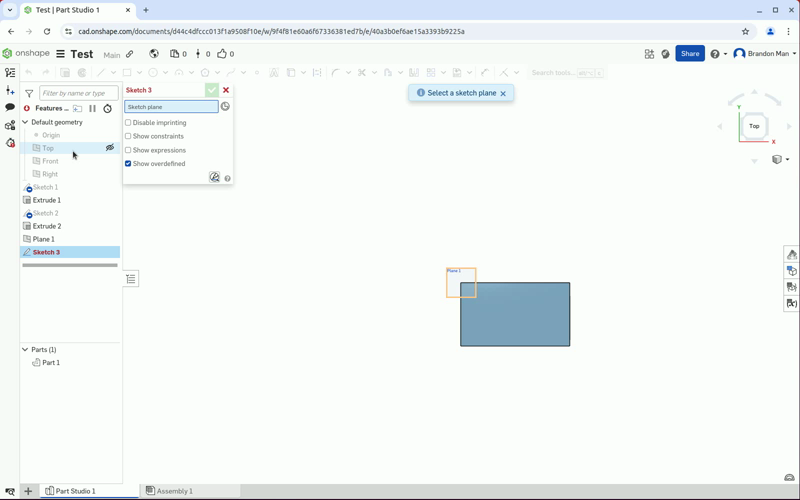
mouse_move(73, 241)
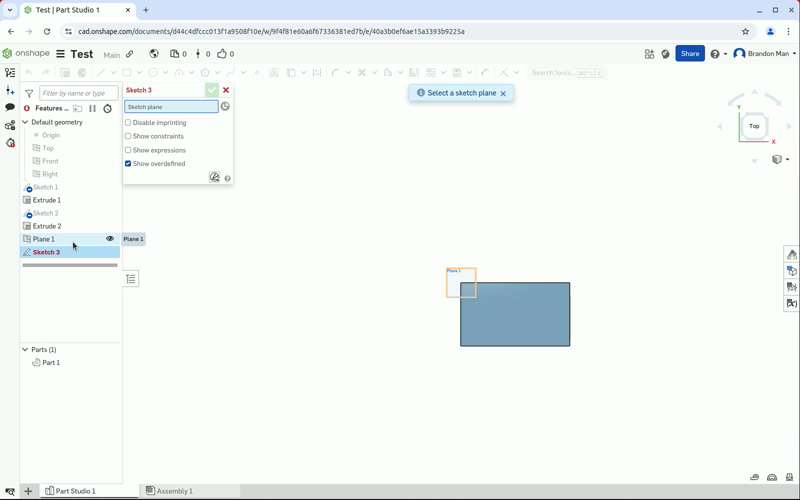
click(73, 241)
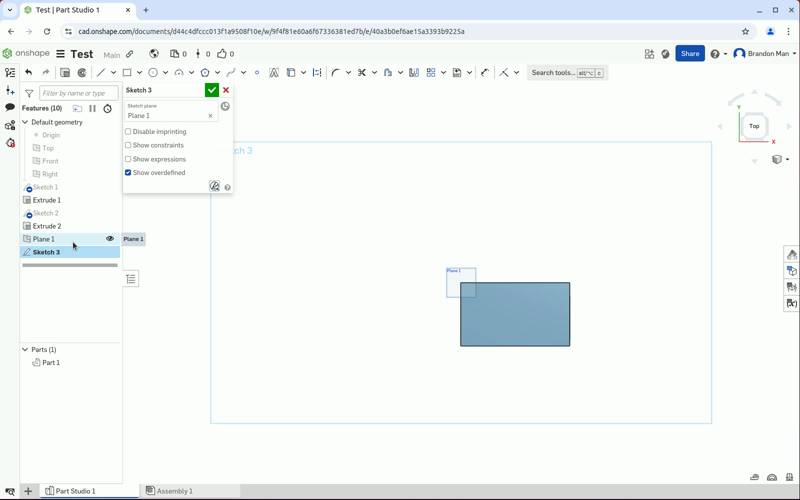
mouse_move(73, 352)
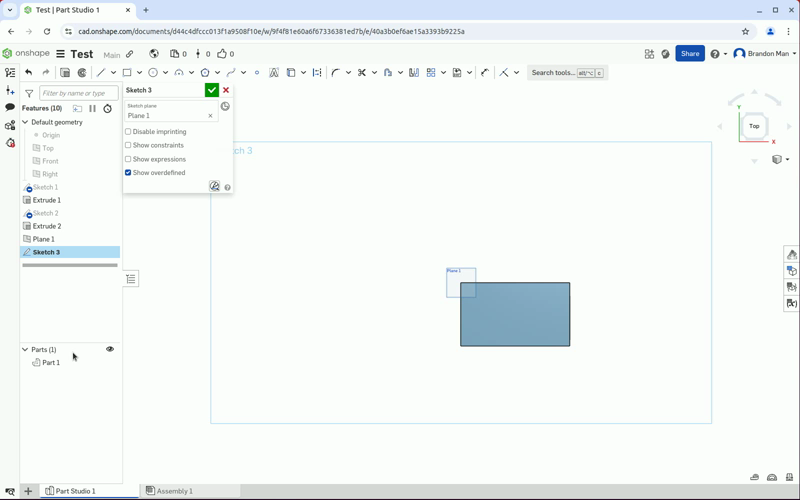
key(y)
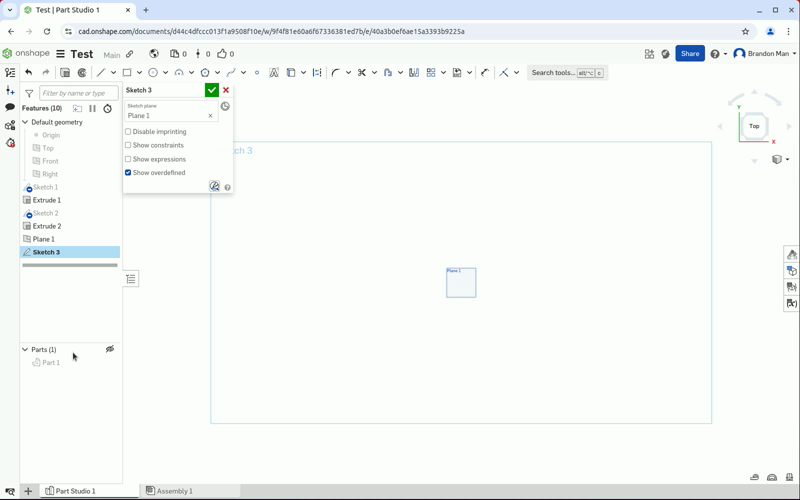
key(c)
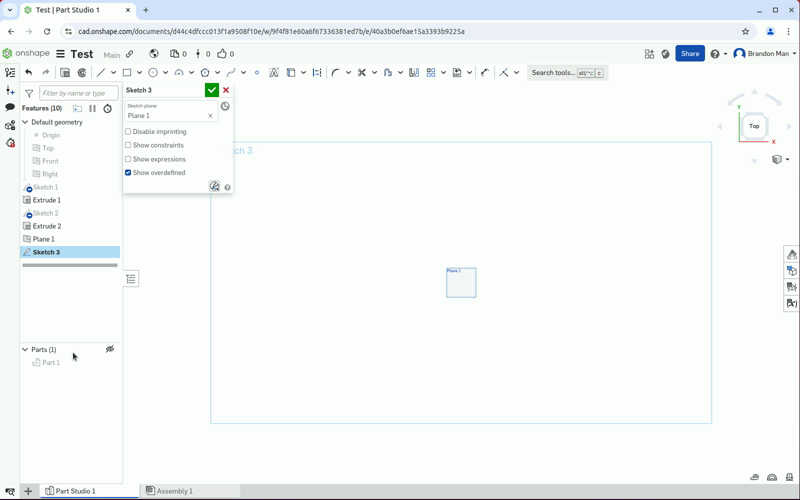
key_down(shift)
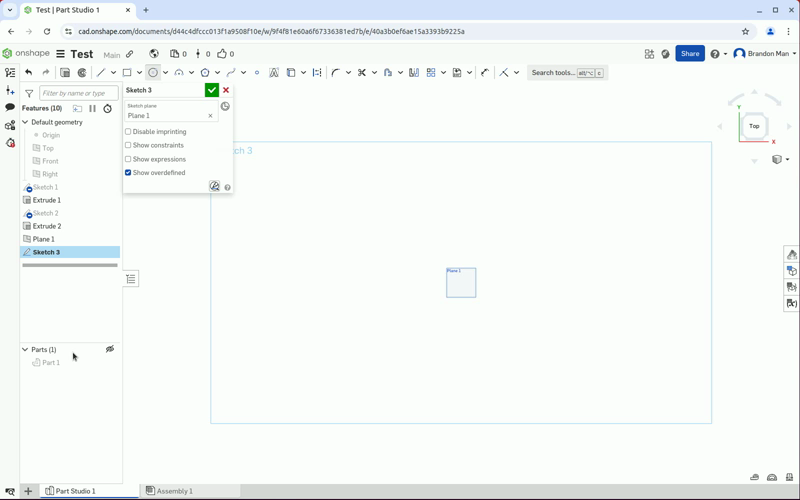
mouse_move(516, 314)
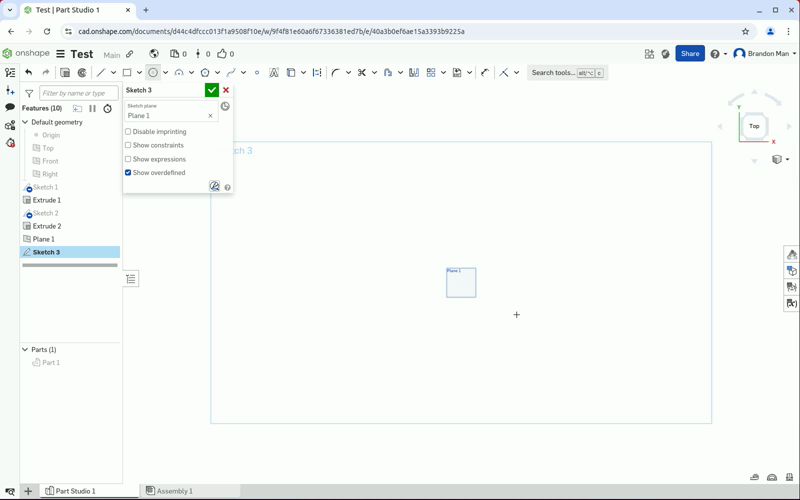
click(516, 314)
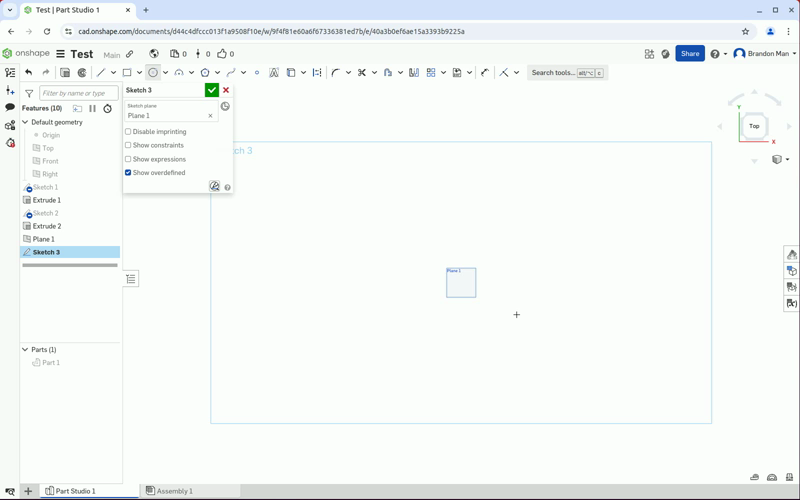
key_up(shift)
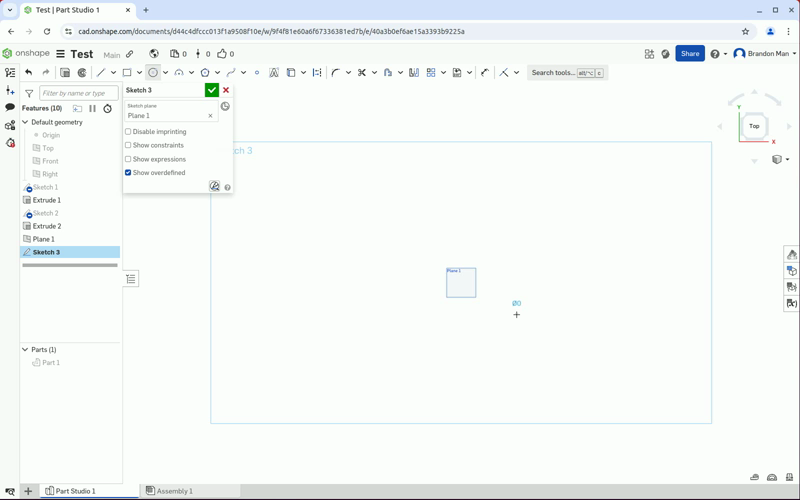
mouse_move(538, 314)
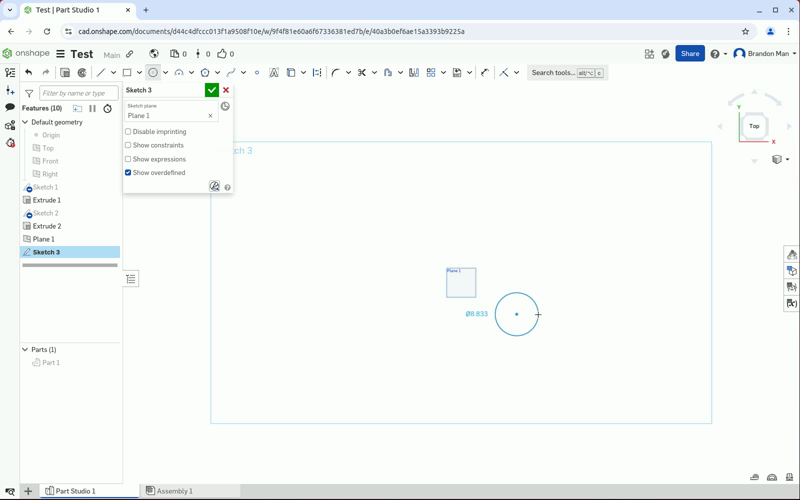
click(538, 314)
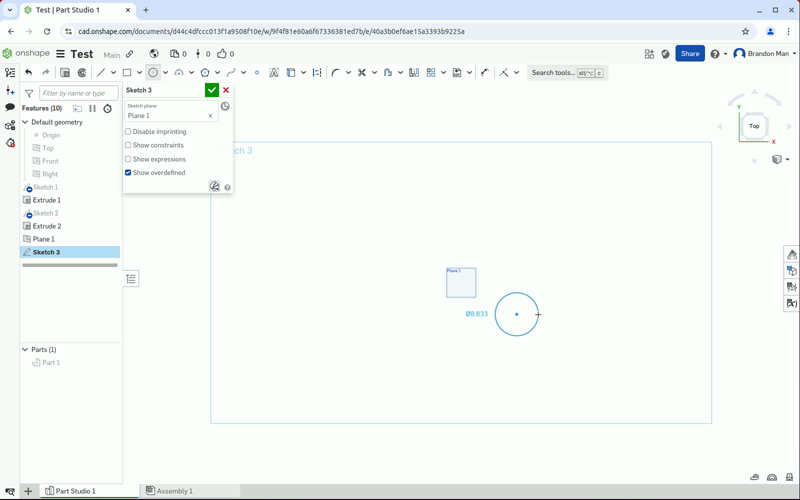
key(esc)
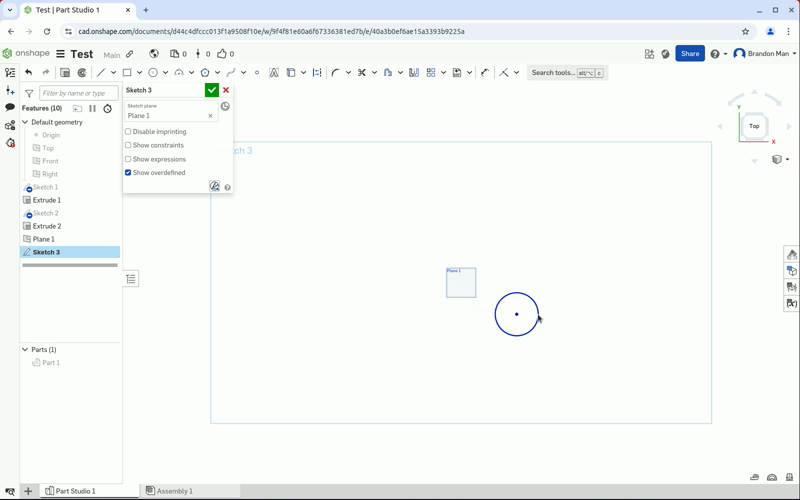
mouse_move(515, 317)
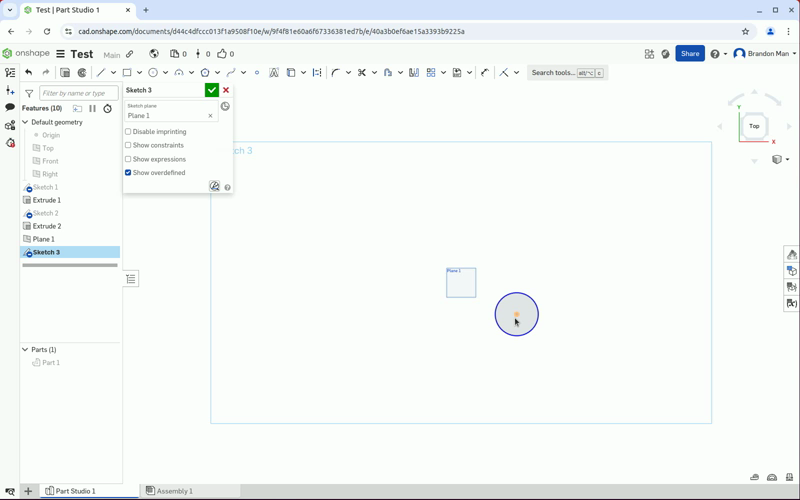
scroll(6)
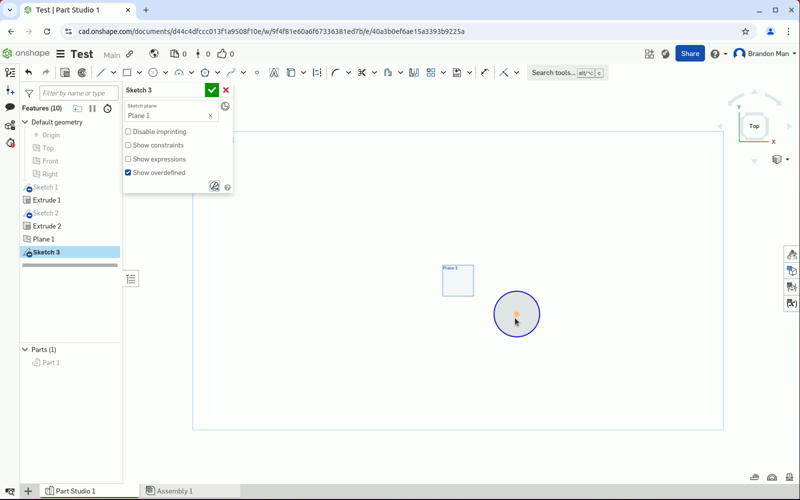
scroll(6)
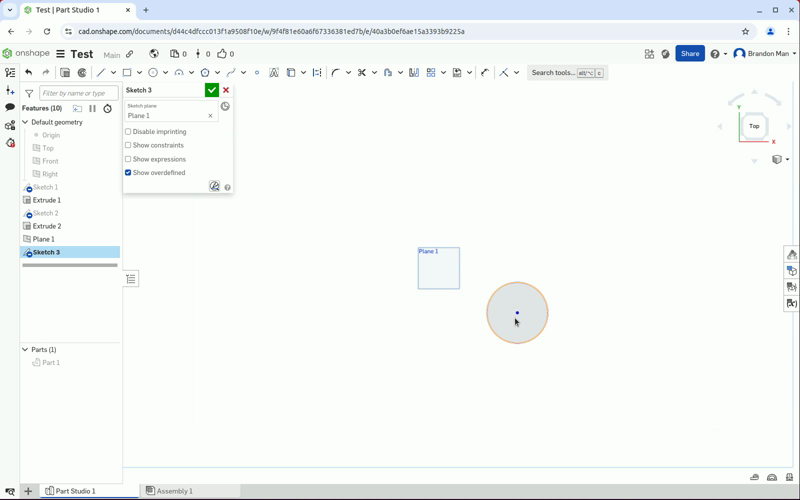
scroll(6)
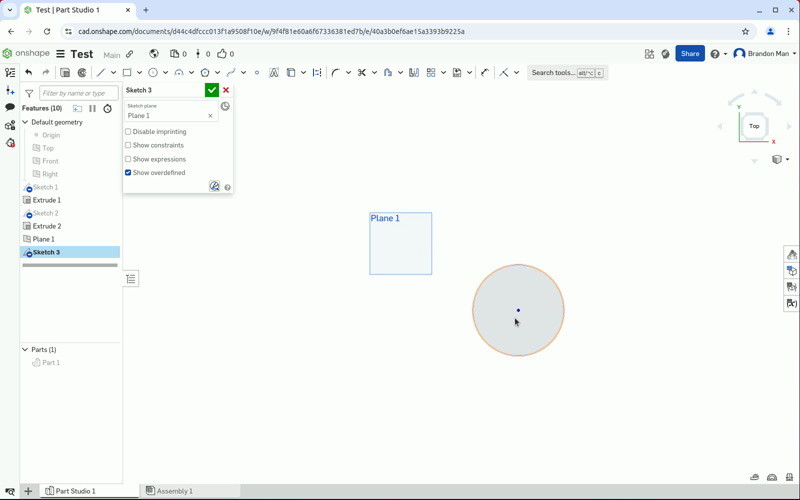
scroll(6)
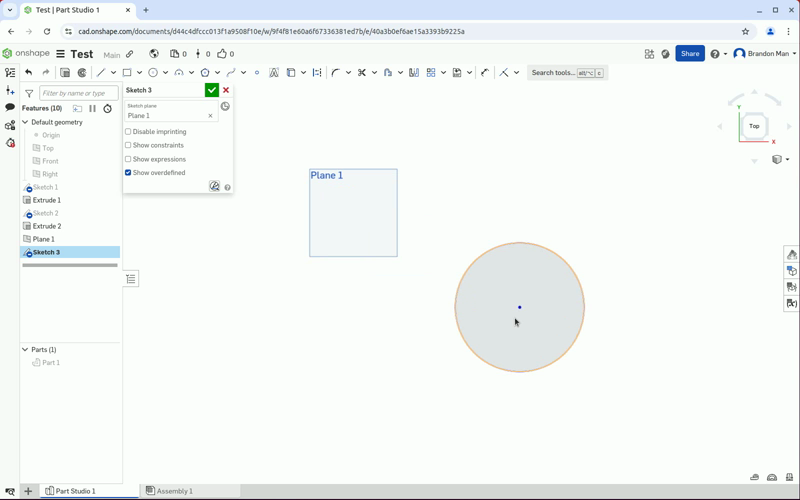
scroll(6)
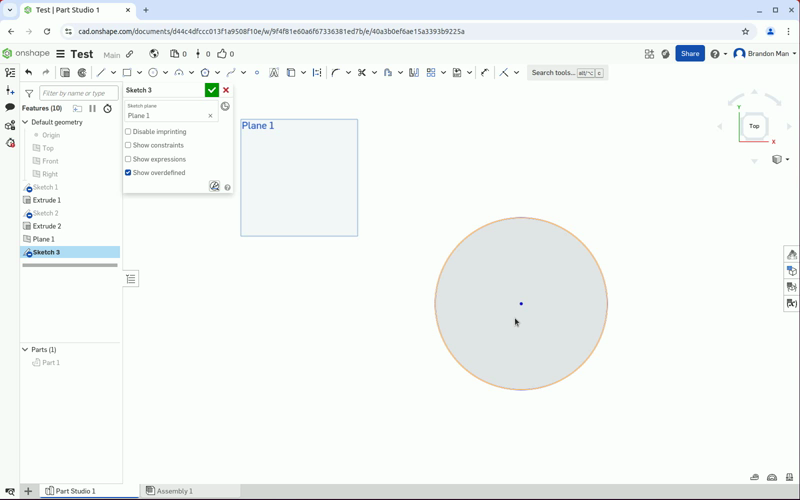
scroll(6)
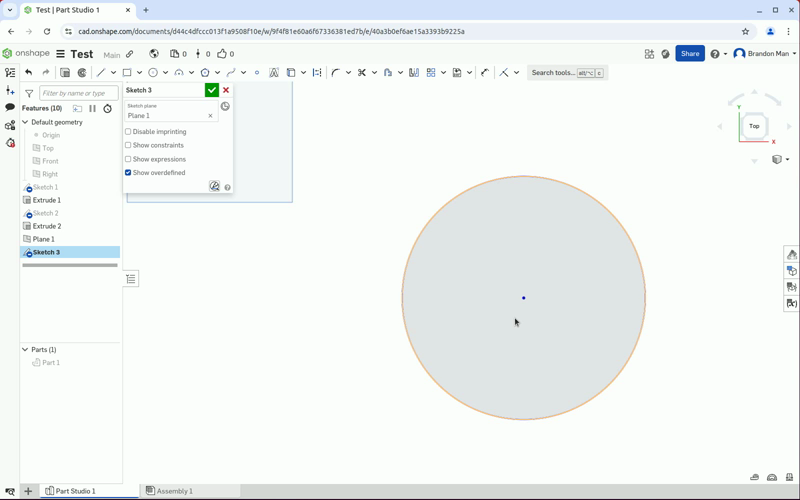
scroll(6)
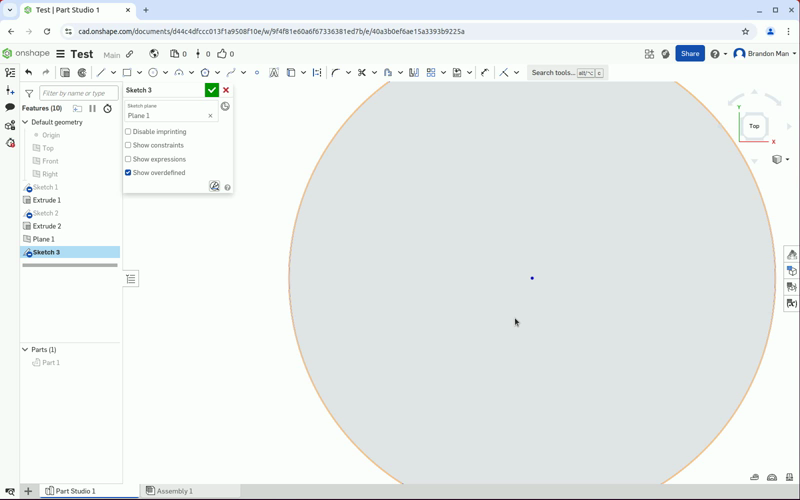
click(515, 317)
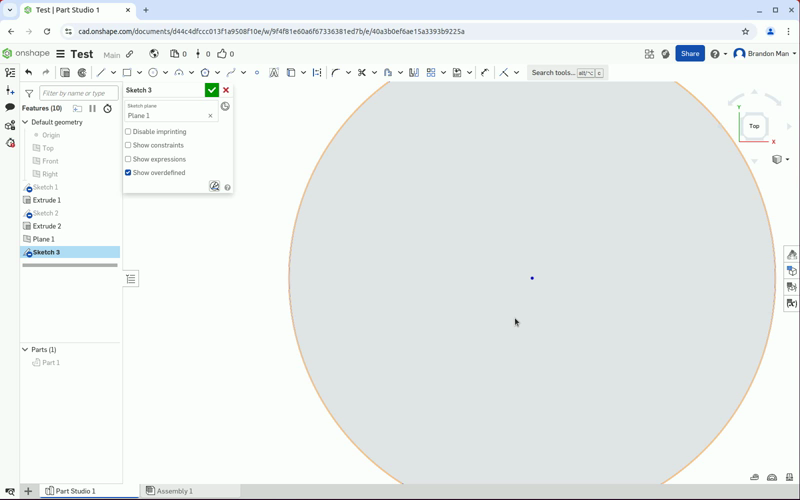
scroll(-6)
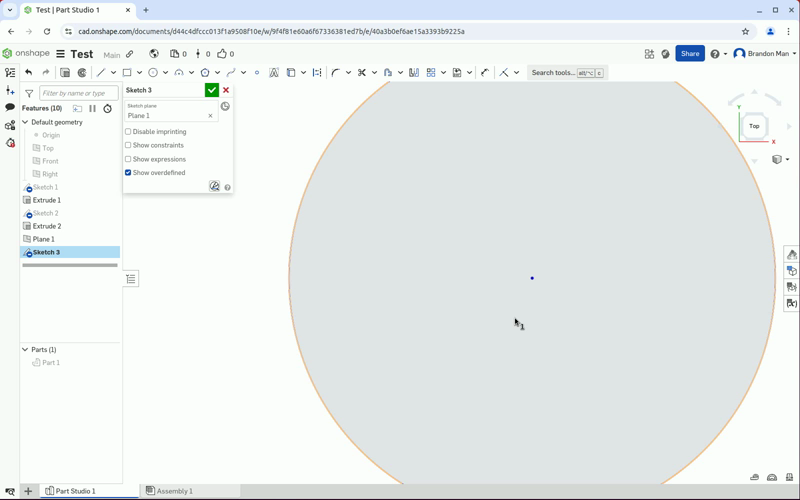
scroll(-6)
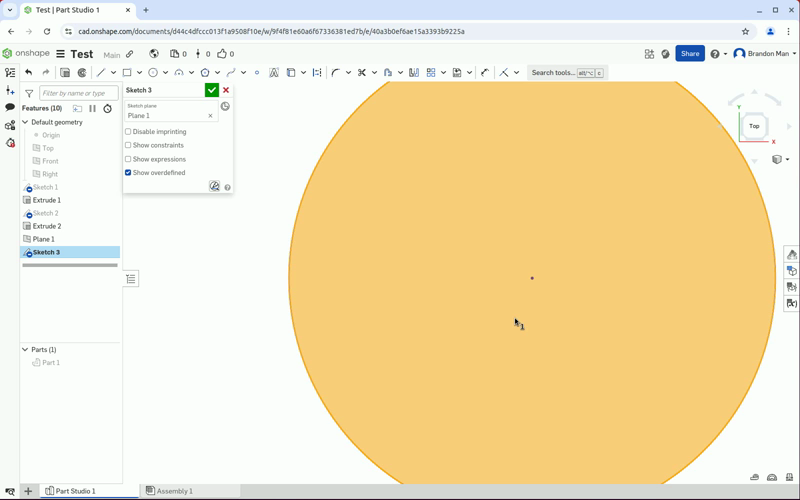
scroll(-6)
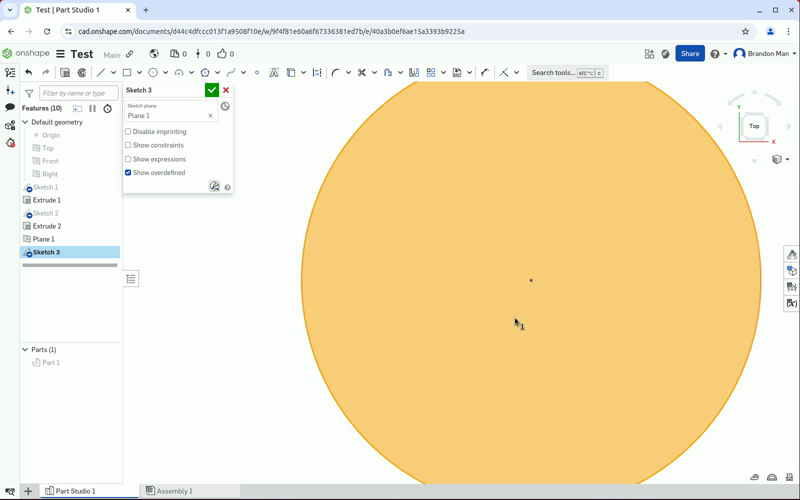
scroll(-6)
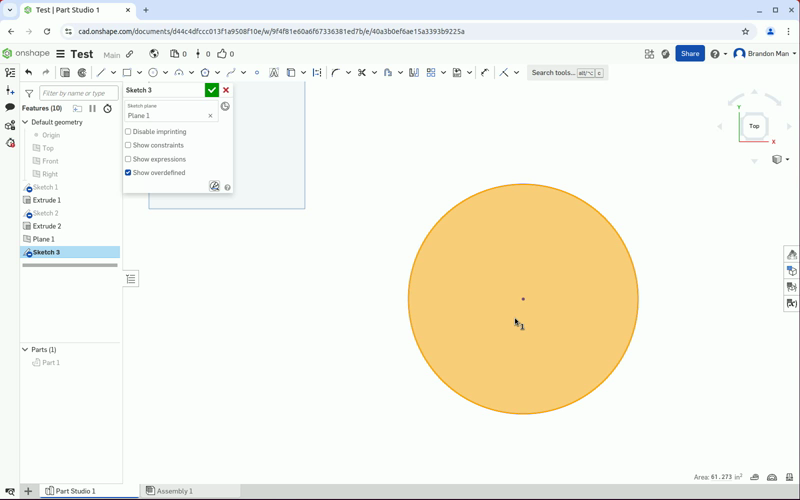
scroll(-6)
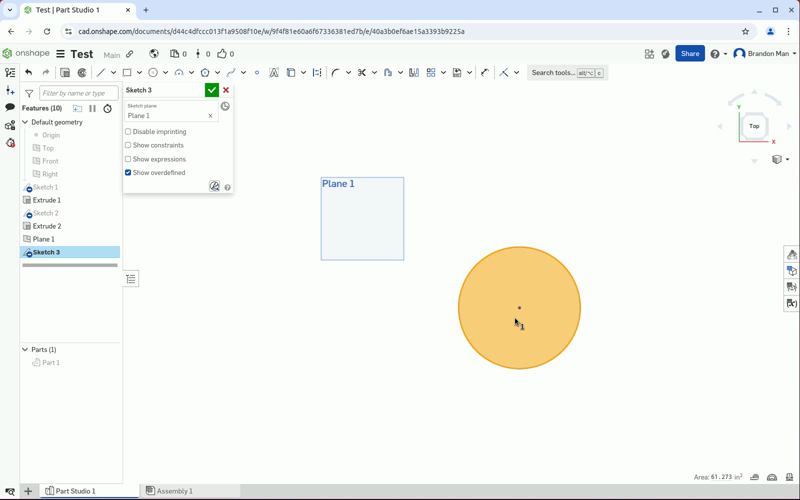
scroll(-6)
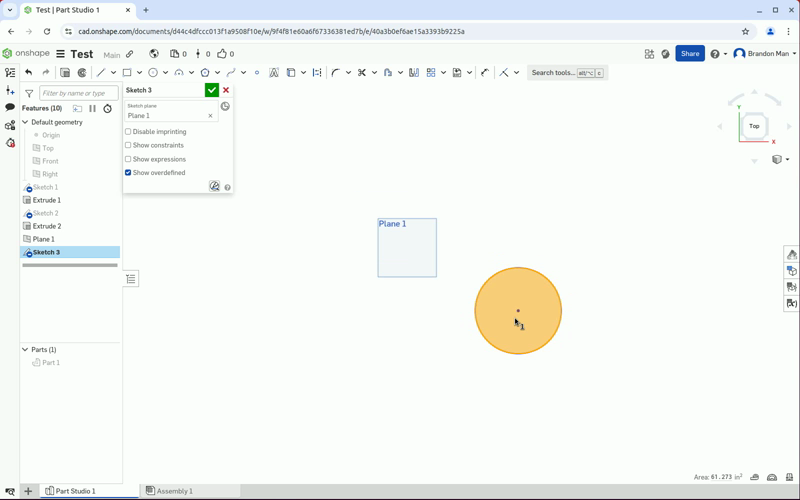
scroll(-6)
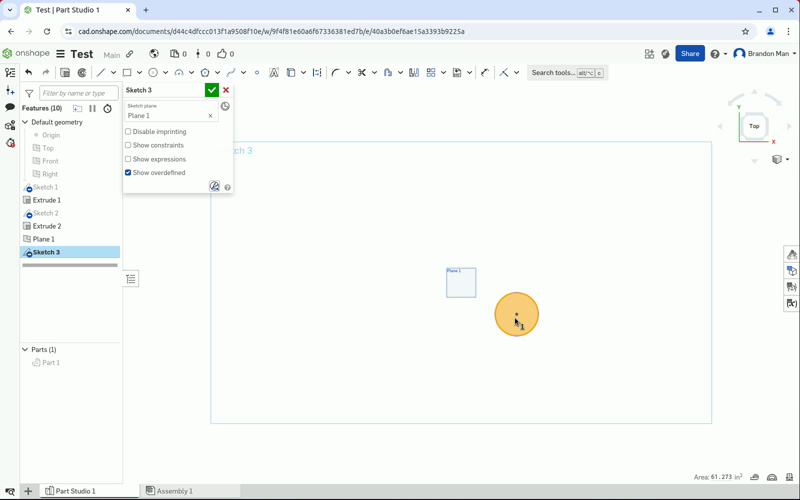
mouse_move(73, 352)
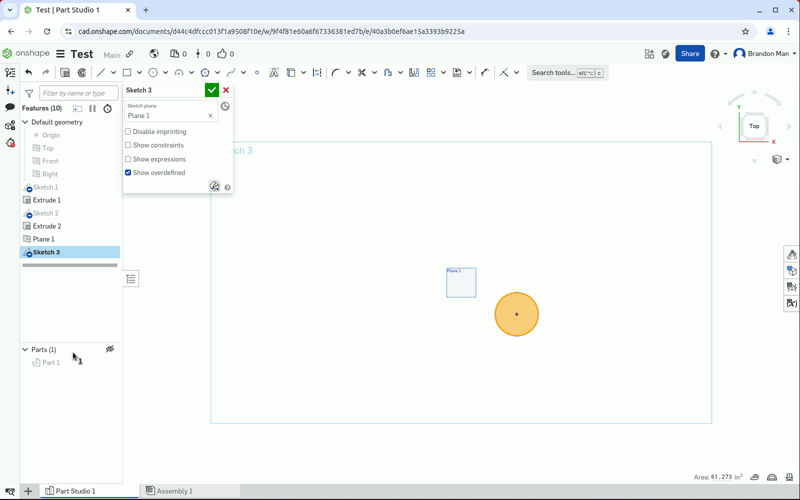
key(shift+y)
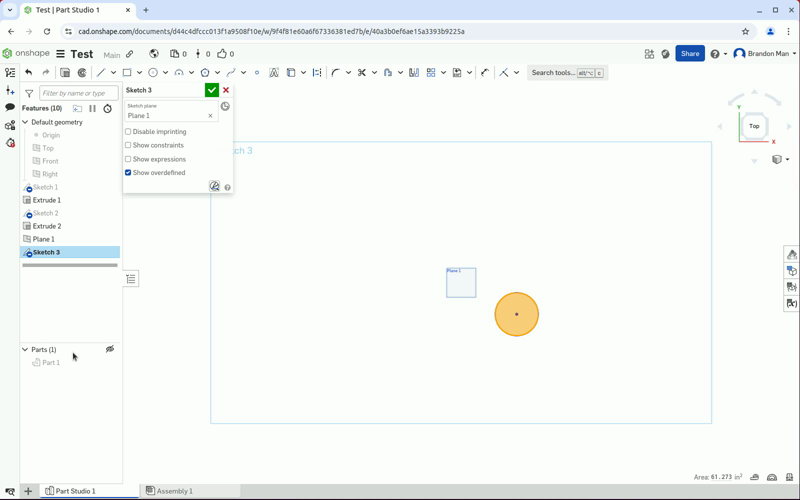
key(shift+e)
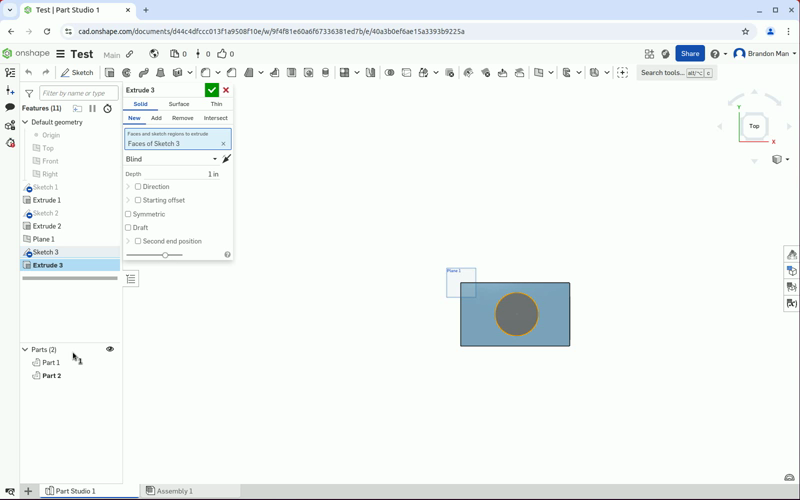
mouse_move(143, 106)
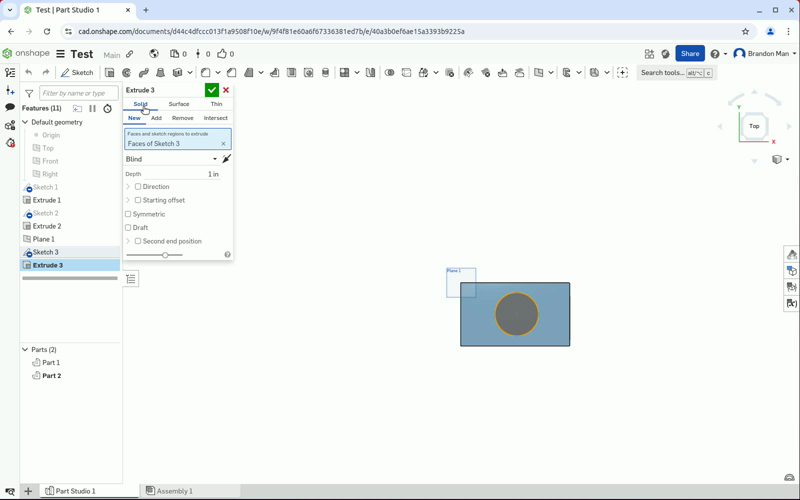
click(143, 106)
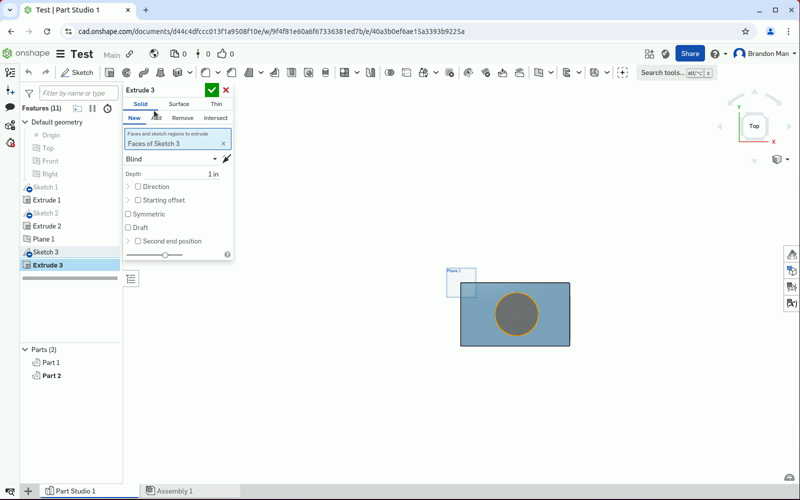
mouse_move(186, 120)
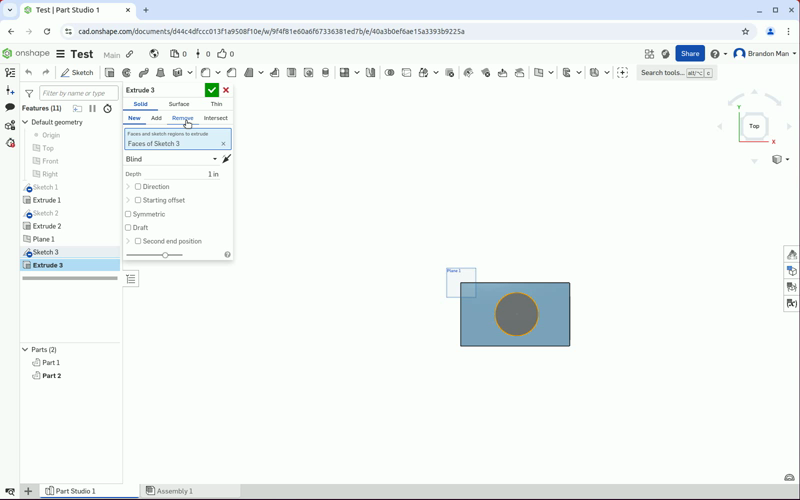
click(186, 120)
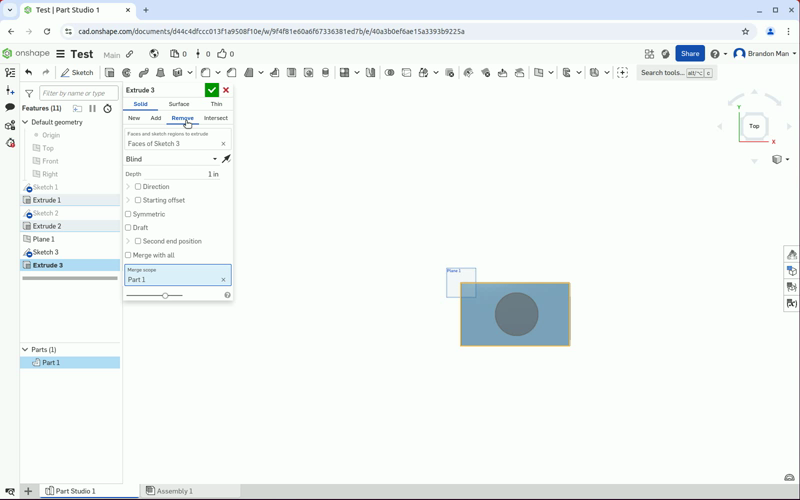
key(tab, 4)
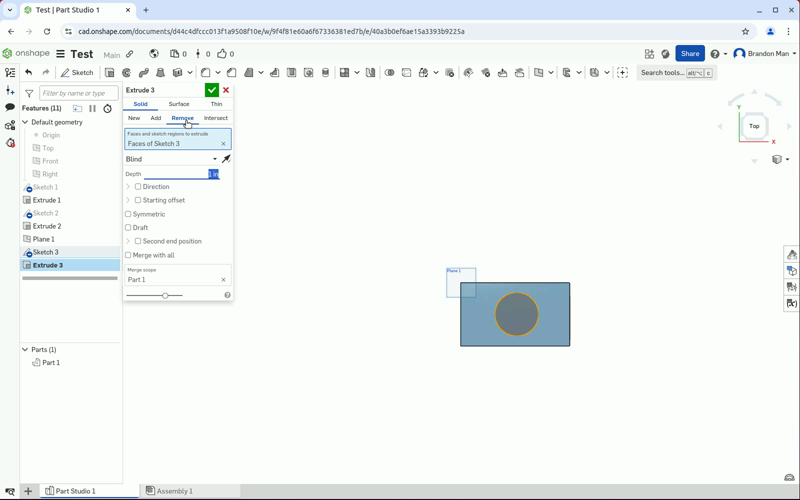
text(30.811)
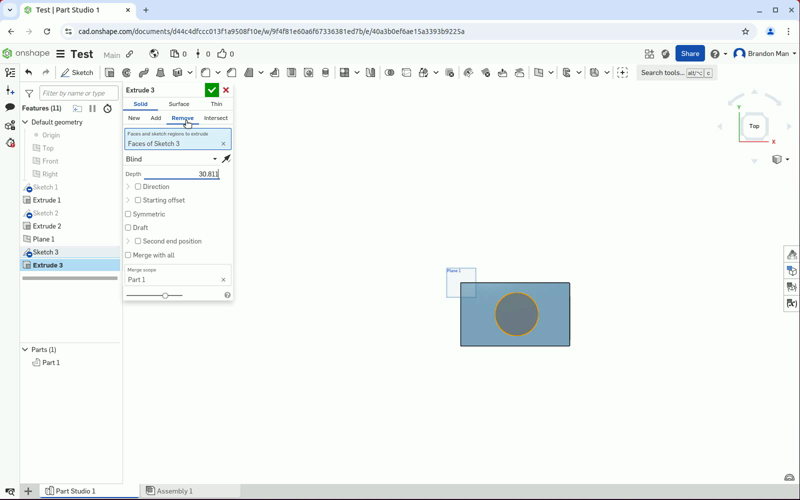
key(tab, 6)
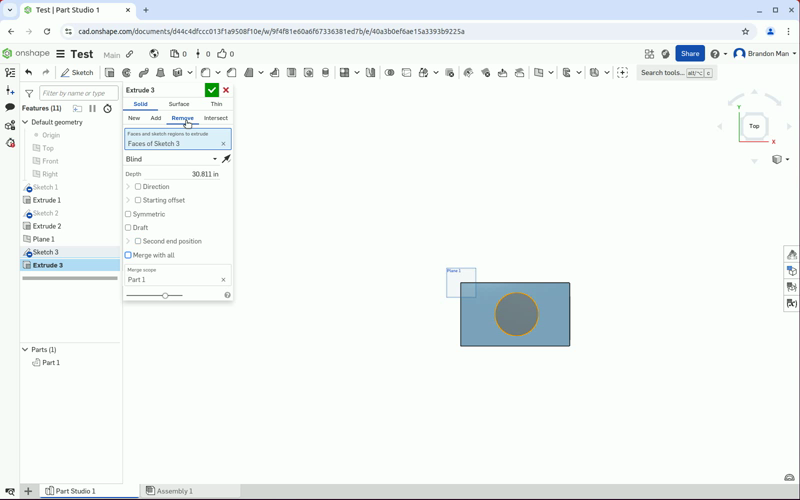
key(space)
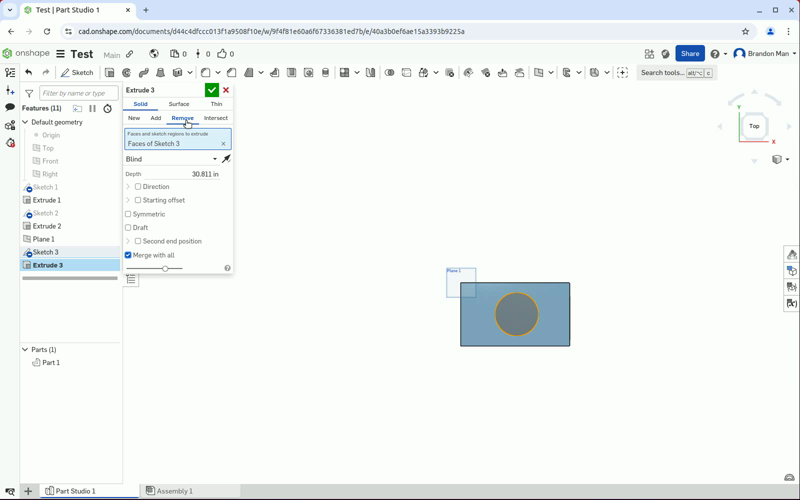
key(enter)
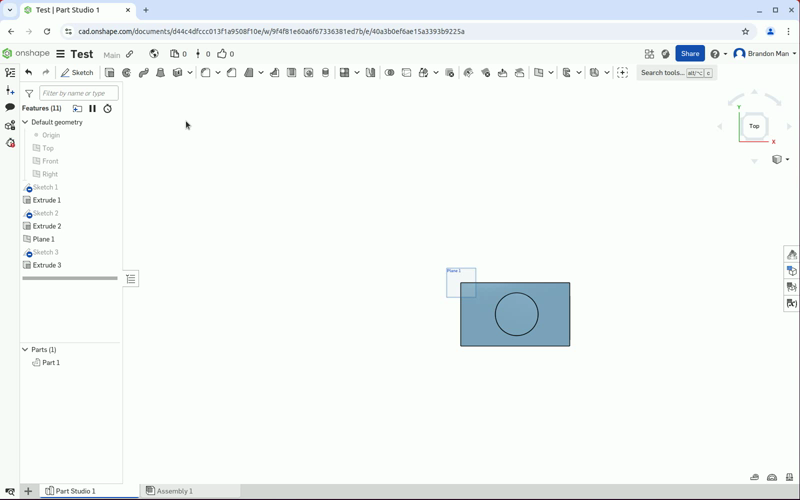
key(shift+h)
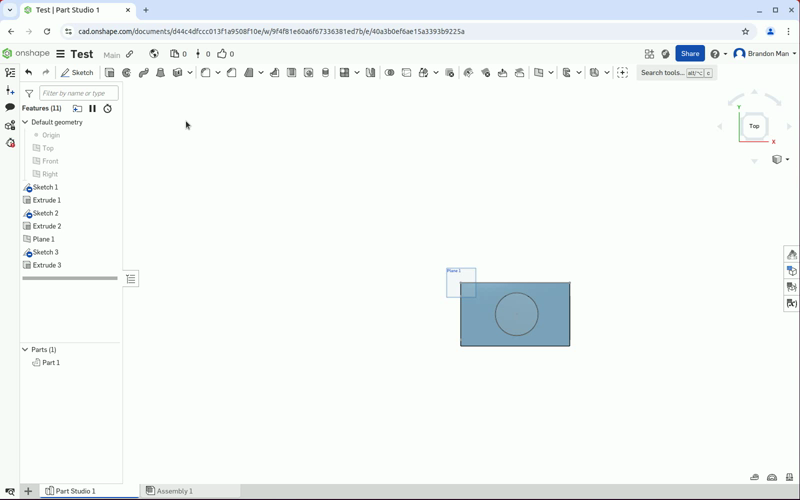
key(shift+h)
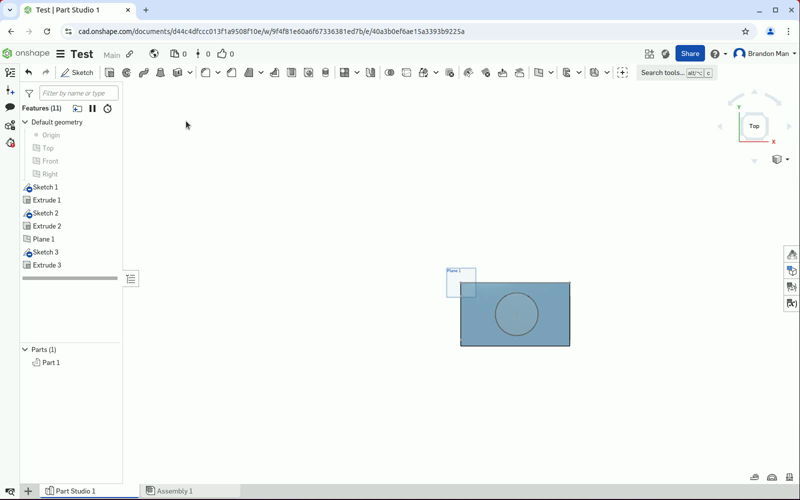
key(shift+7)
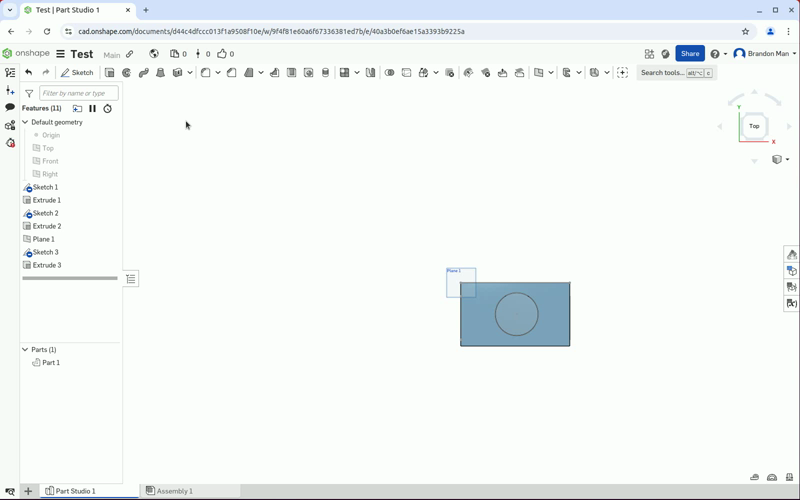
key(up, 3)
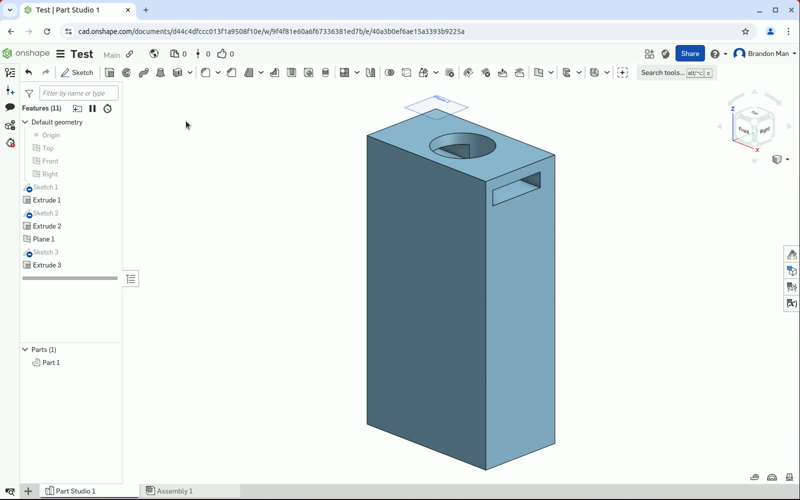
key(left, 3)
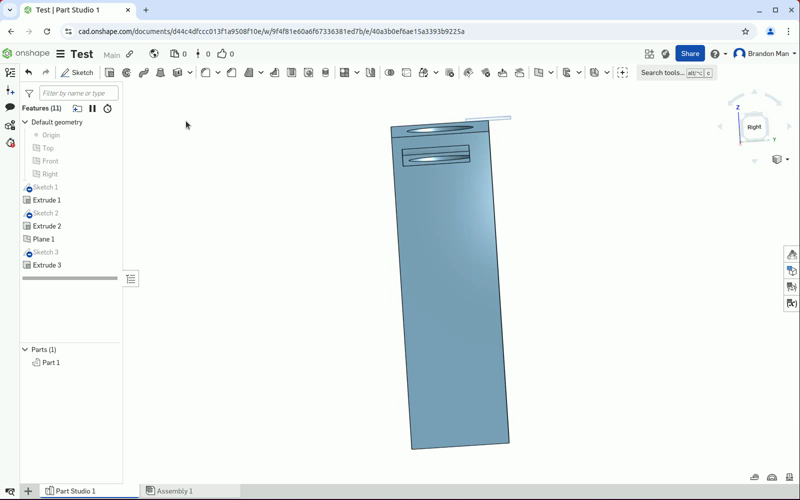
key(right, 3)
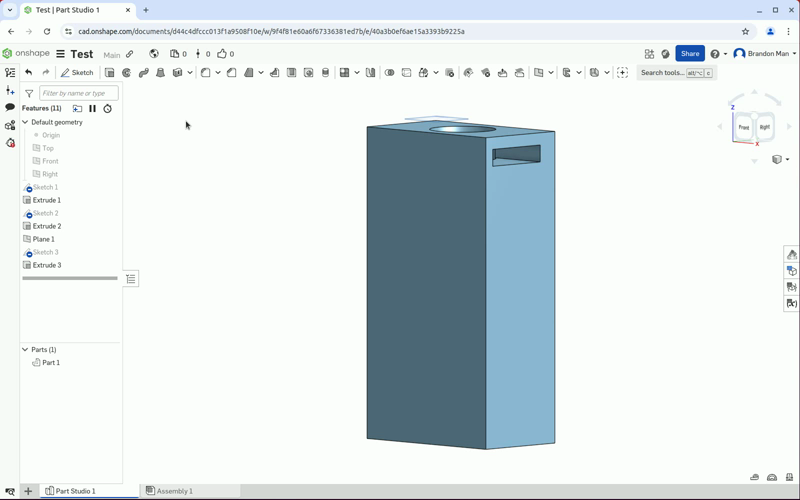
key(down, 3)
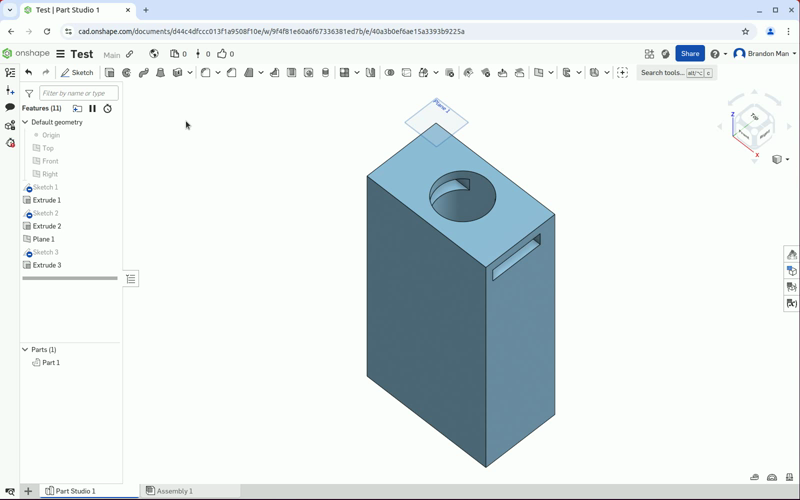
mouse_move(73, 189)
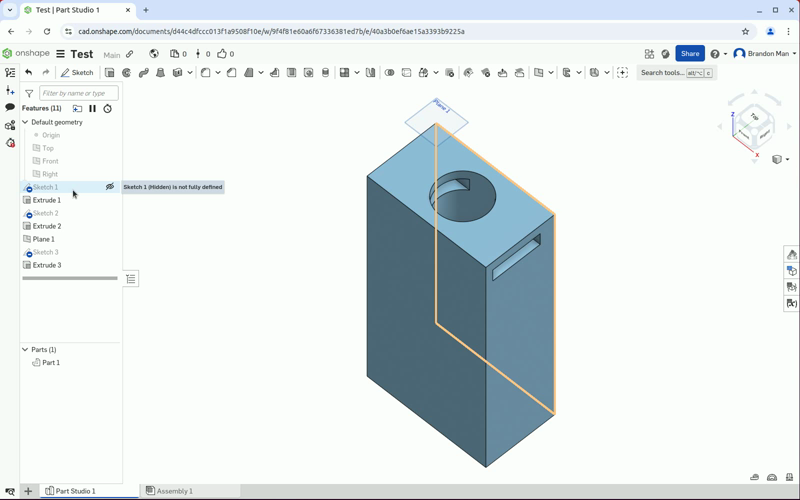
click(73, 189)